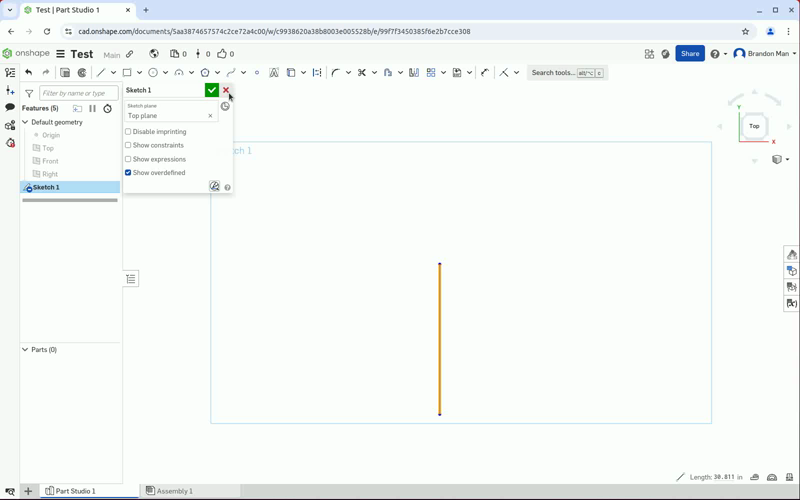
key(shift+h)
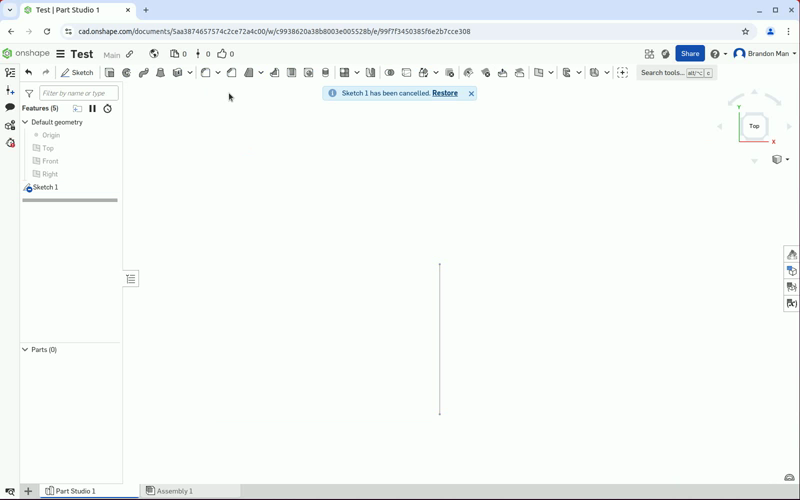
key(shift+s)
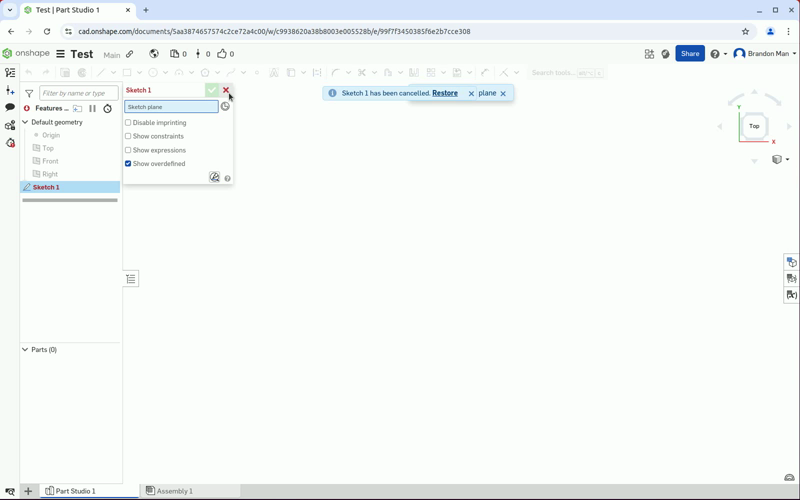
mouse_move(73, 150)
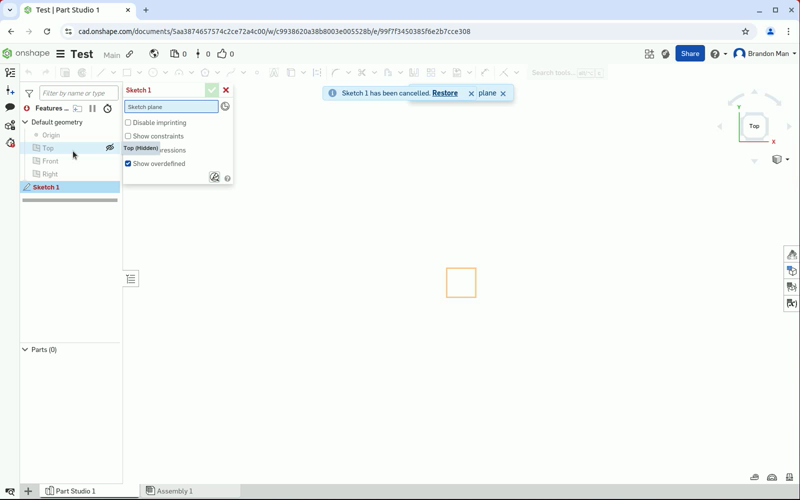
click(73, 150)
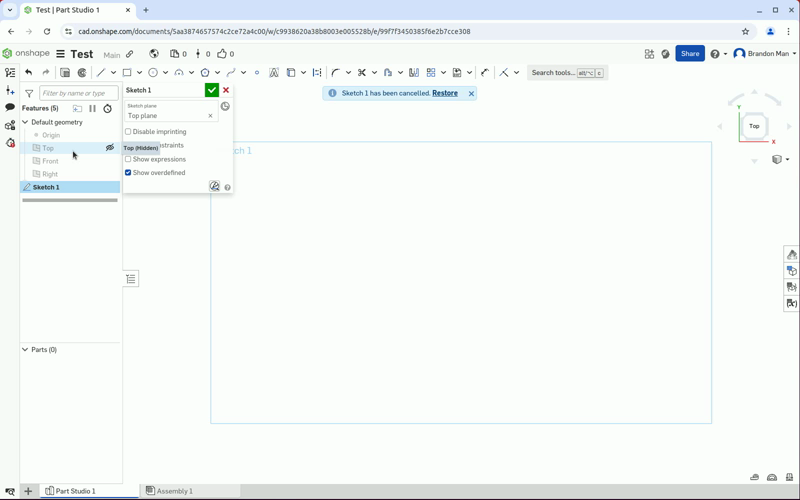
mouse_move(73, 352)
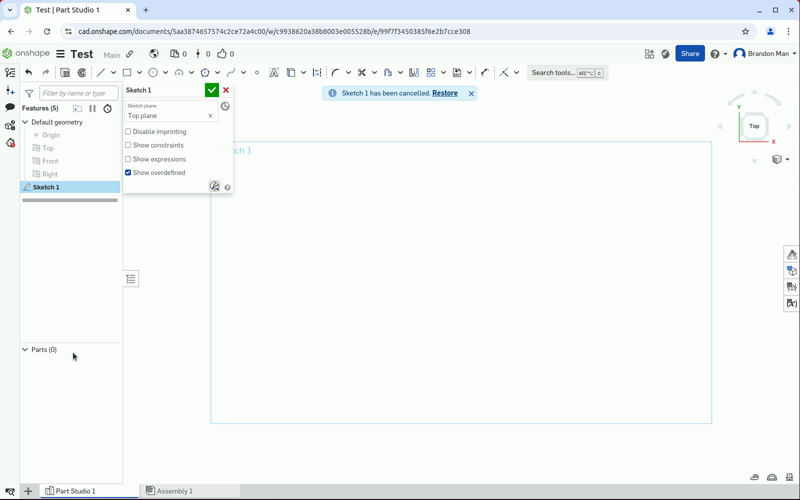
key(y)
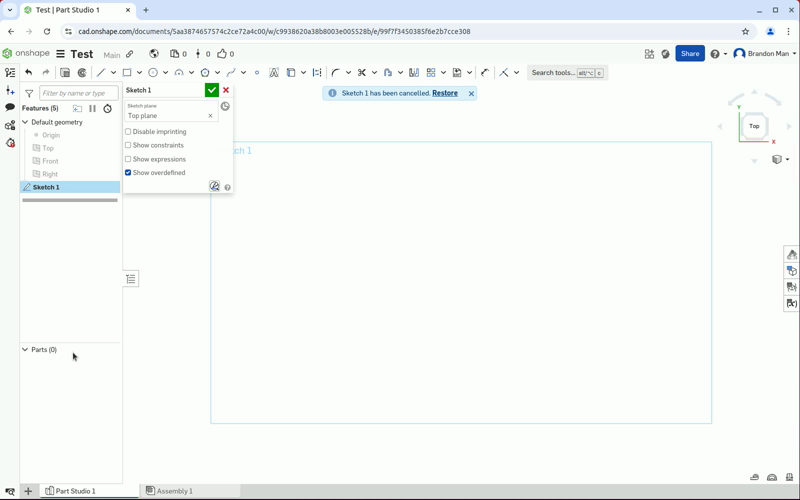
key(a)
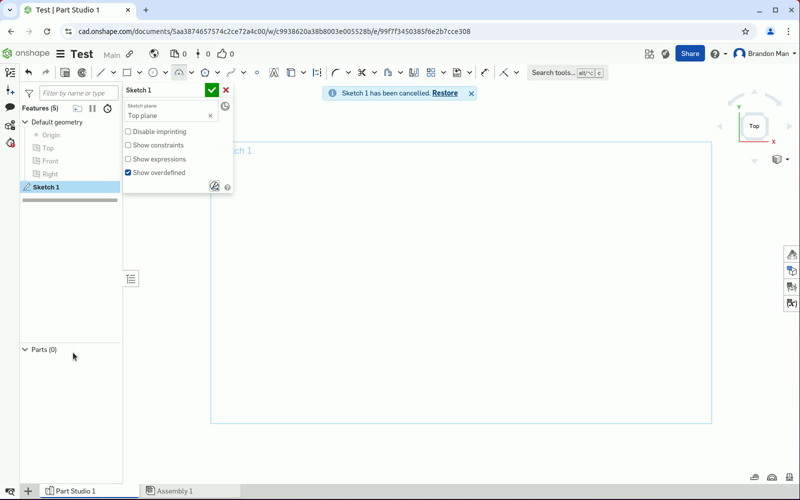
key_down(shift)
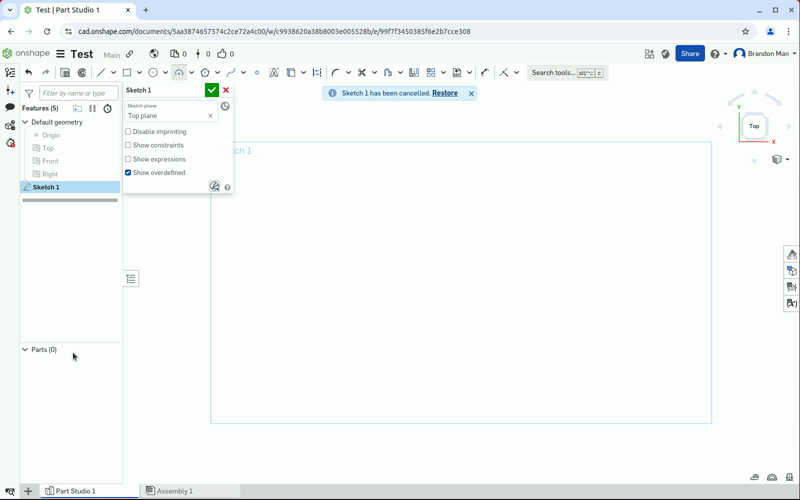
mouse_move(431, 313)
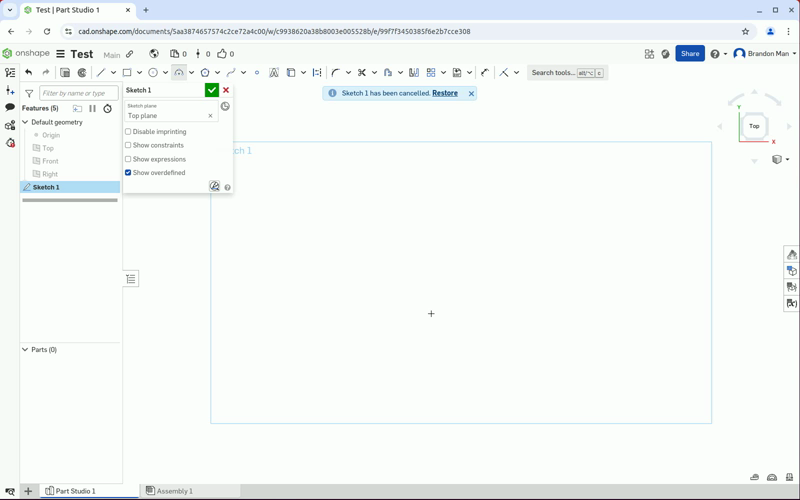
click(431, 313)
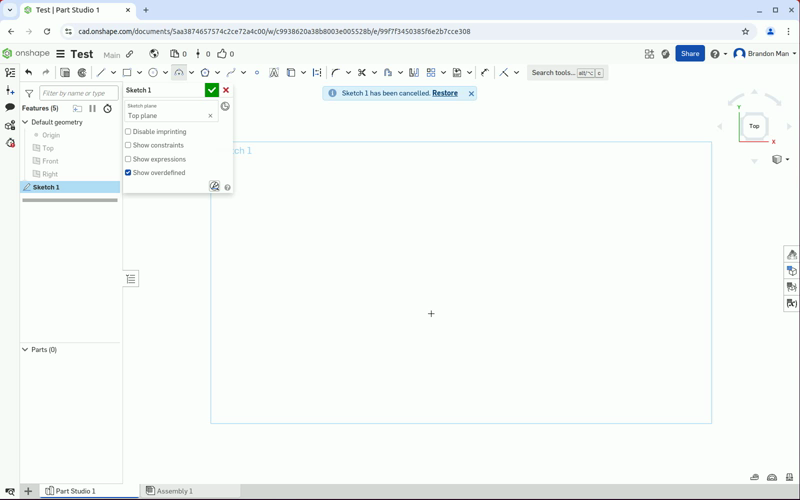
key_up(shift)
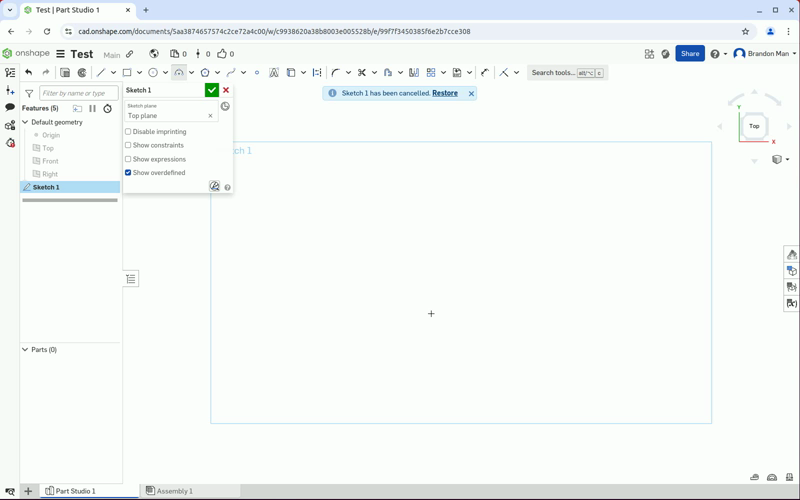
key_down(shift)
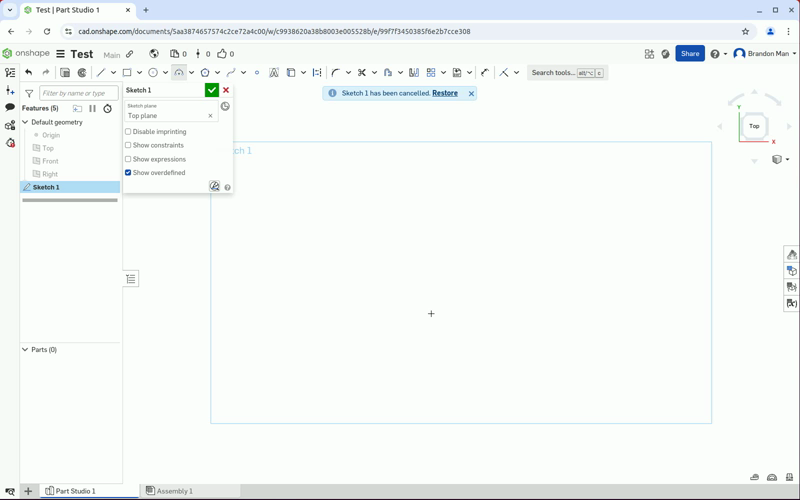
mouse_move(489, 313)
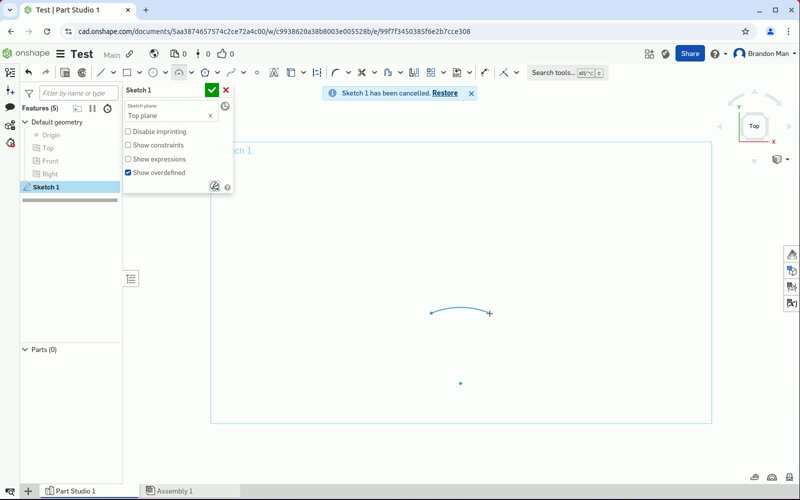
click(489, 313)
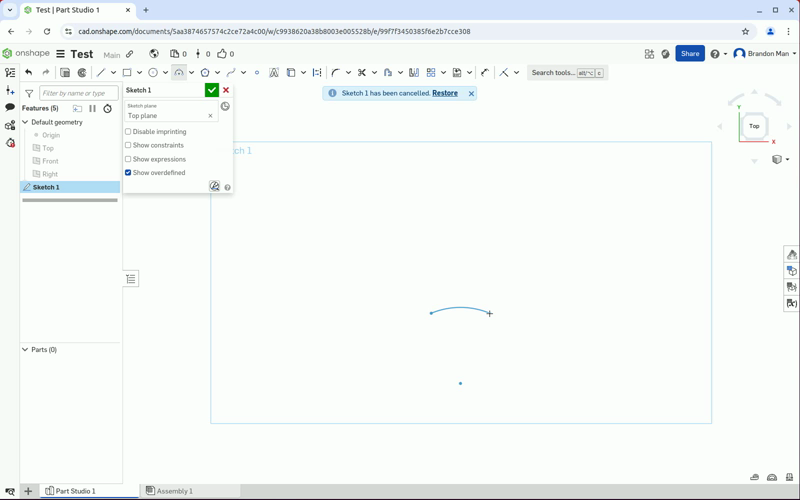
mouse_move(460, 325)
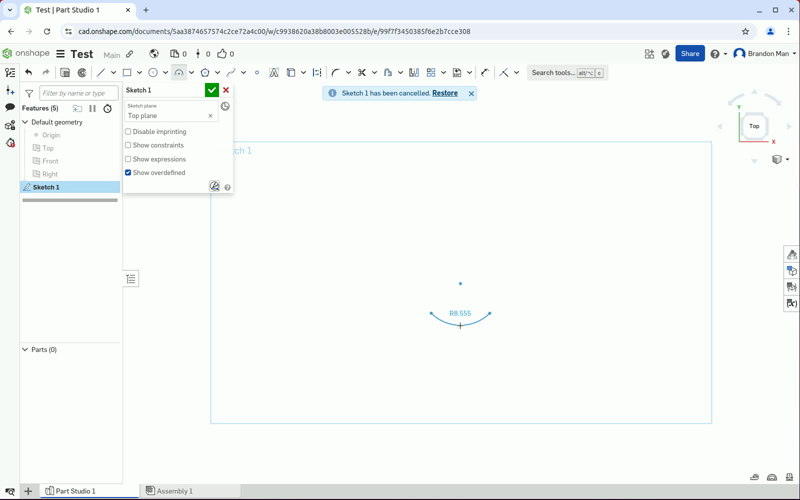
click(460, 325)
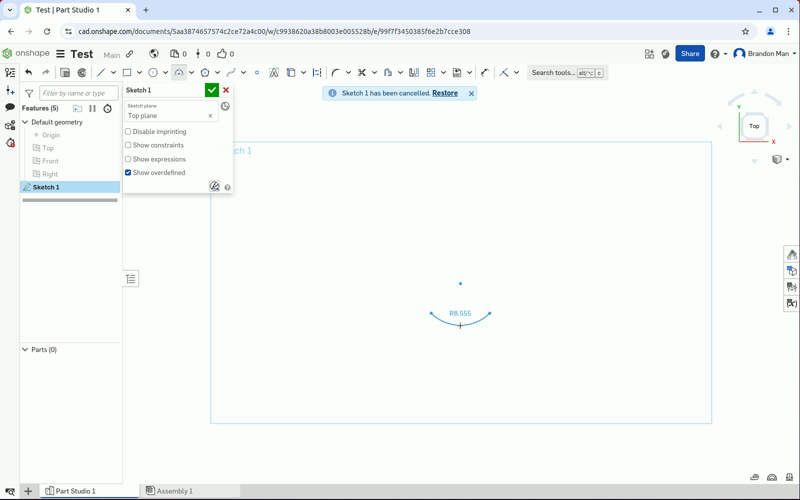
key_up(shift)
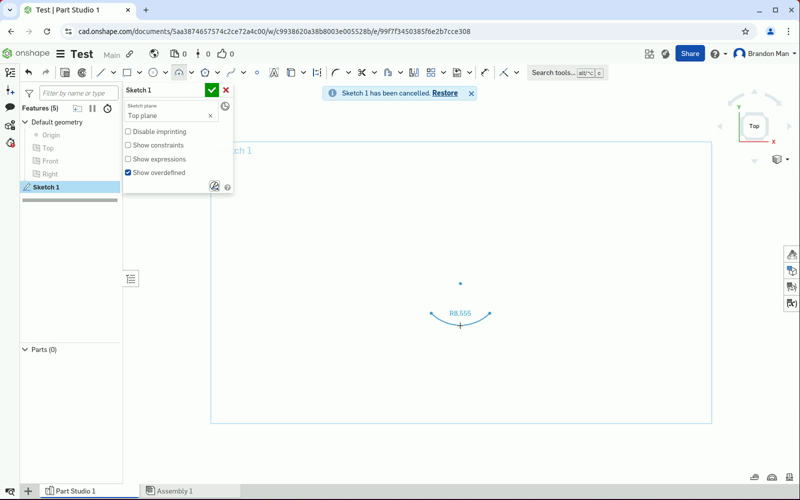
key(esc)
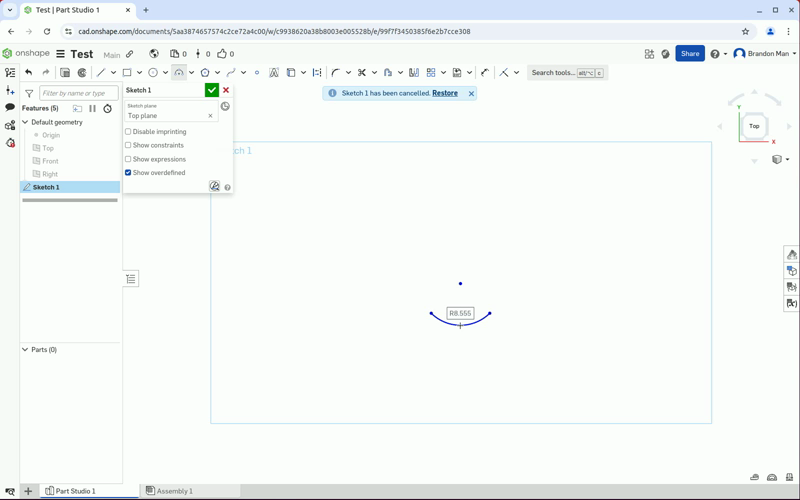
key(l)
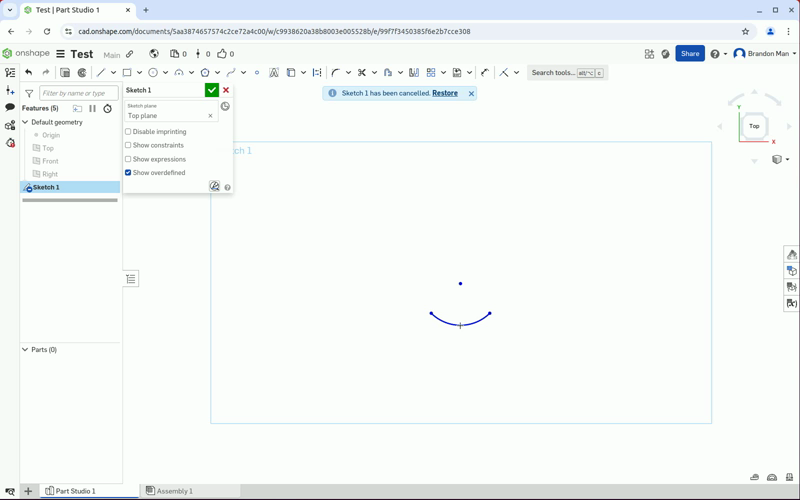
mouse_move(489, 313)
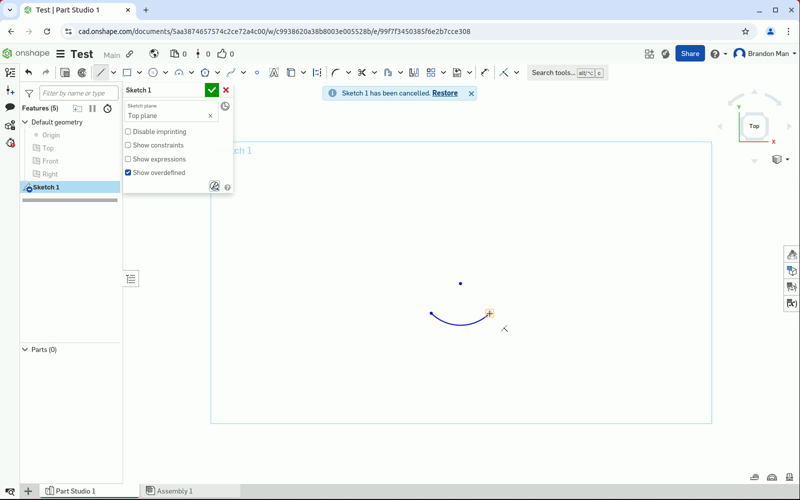
click(489, 313)
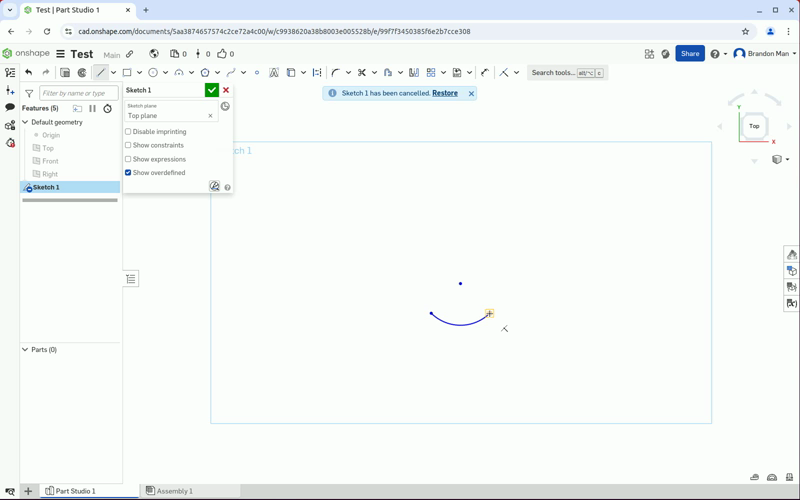
key_down(shift)
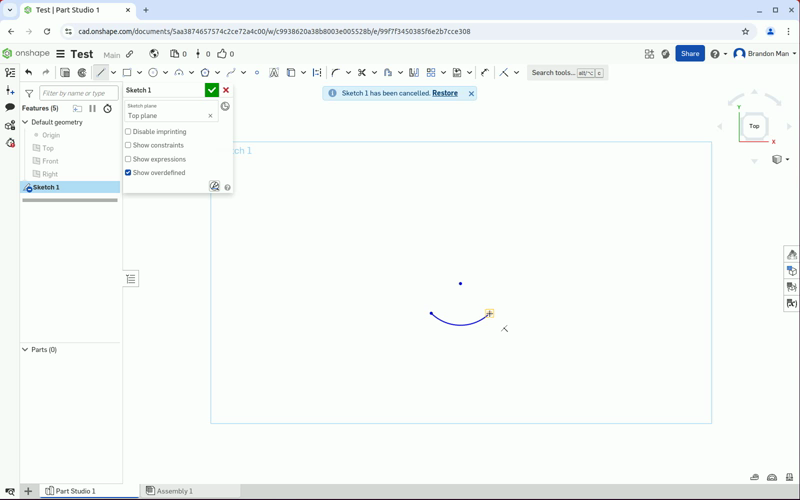
mouse_move(519, 313)
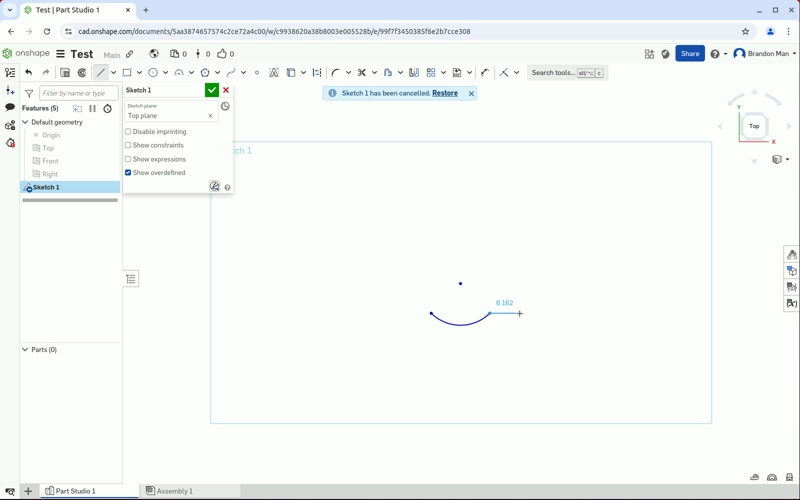
mouse_move(489, 283)
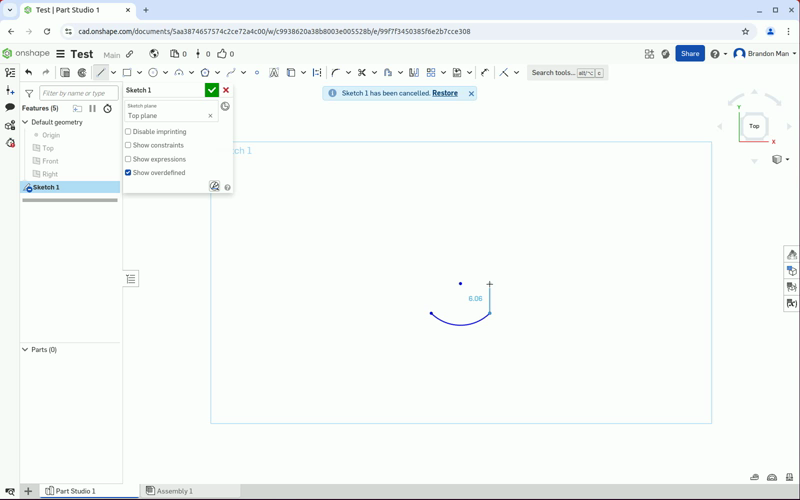
click(489, 283)
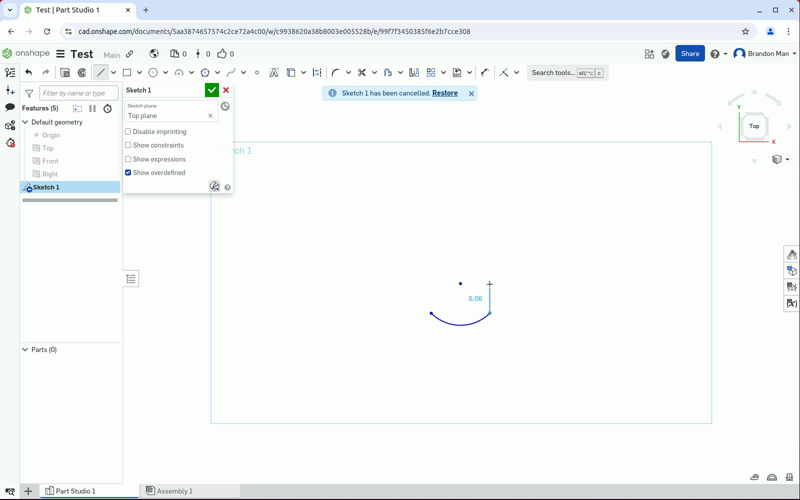
key_up(shift)
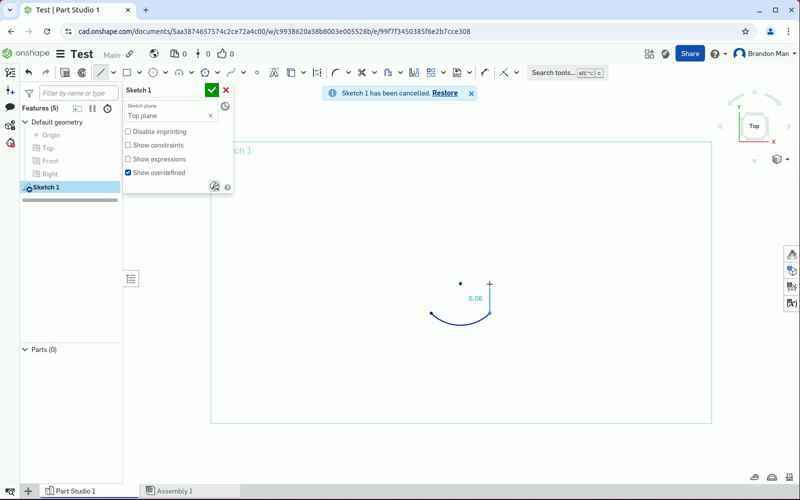
key_down(shift)
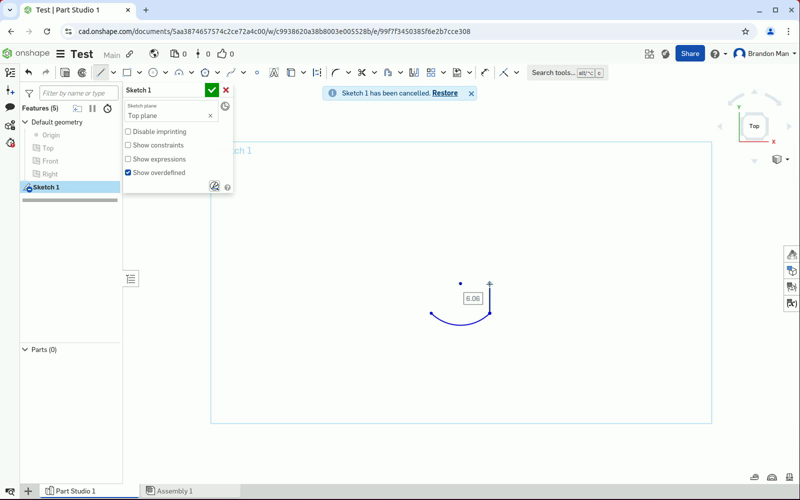
mouse_move(519, 283)
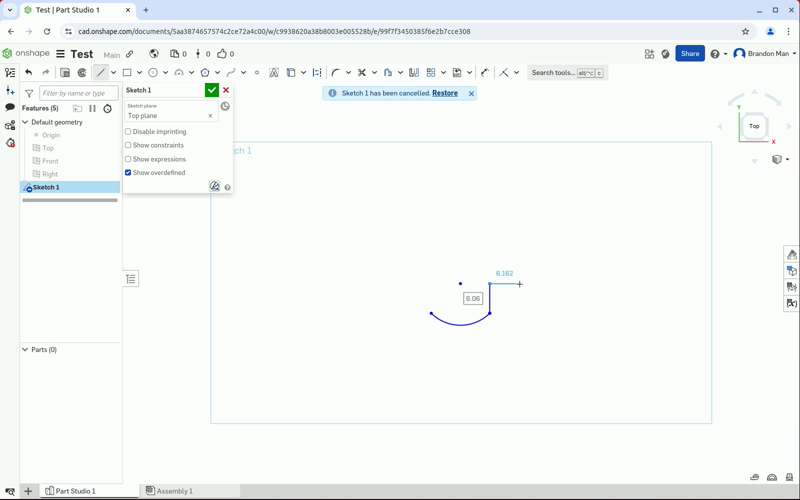
mouse_move(431, 283)
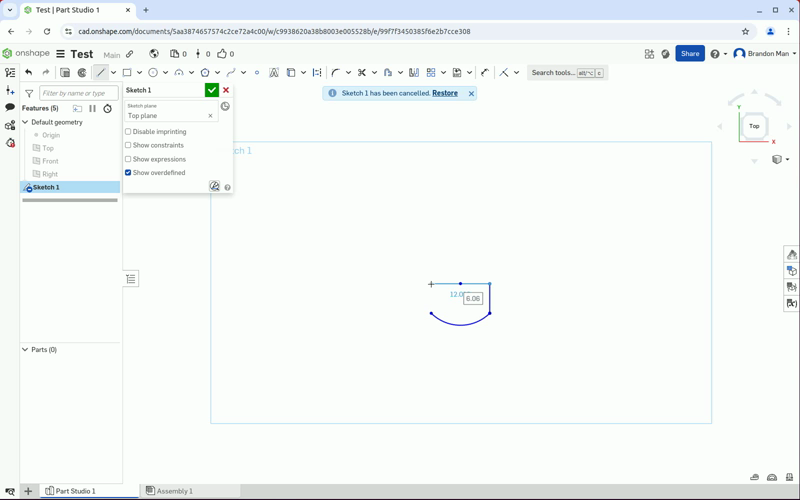
click(431, 283)
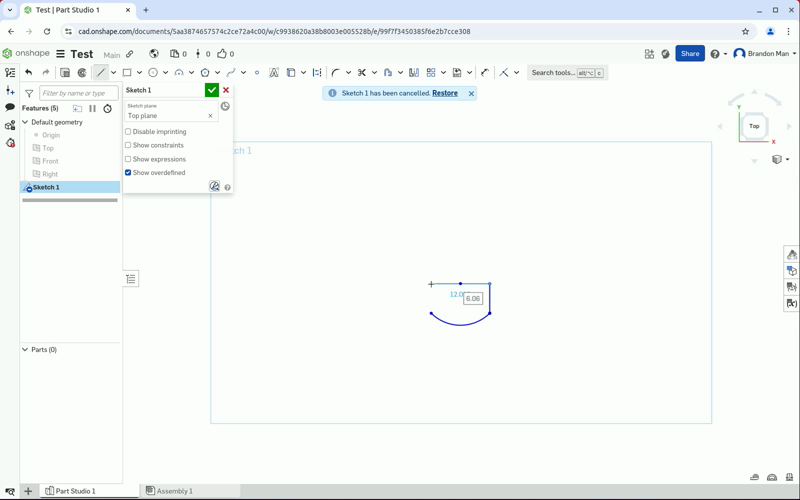
key_up(shift)
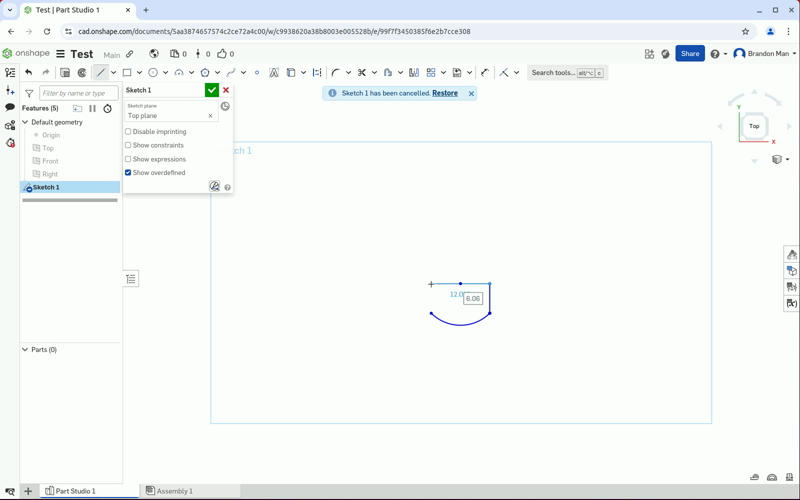
mouse_move(461, 283)
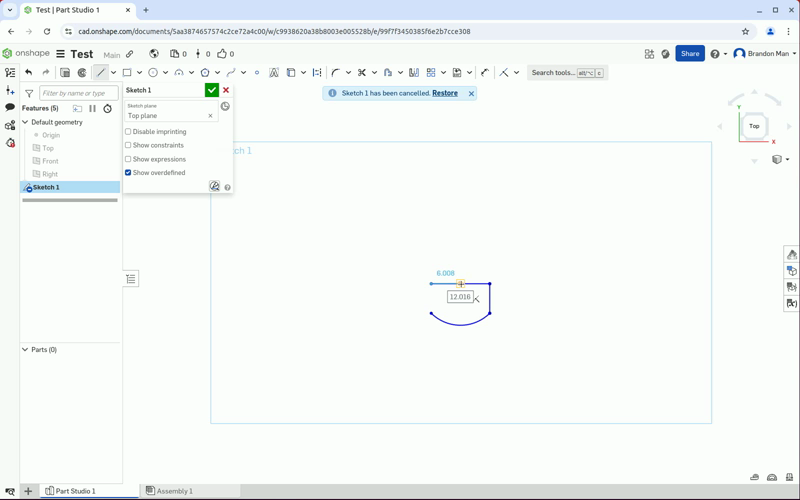
key_down(shift)
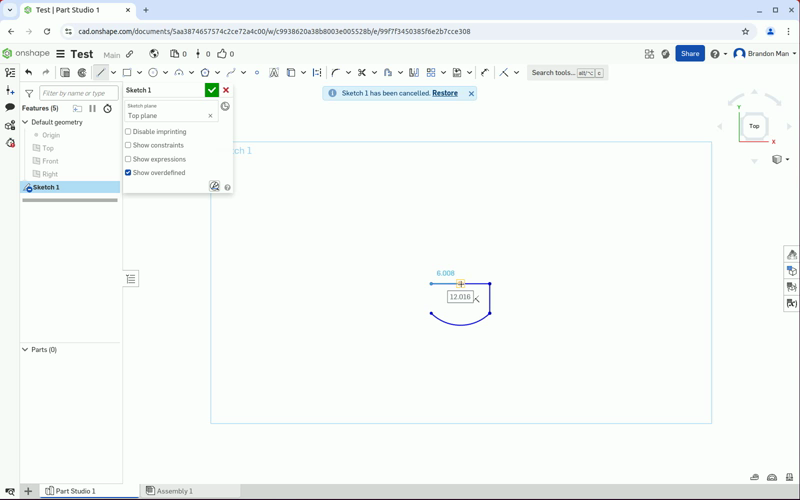
mouse_move(431, 313)
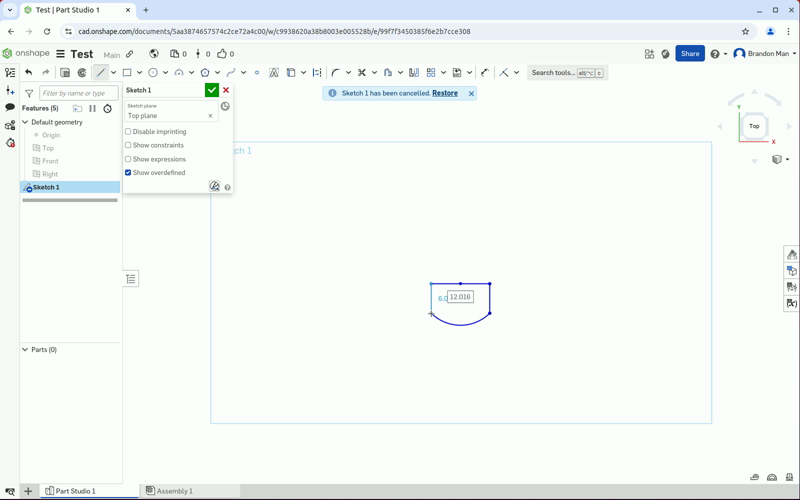
key_up(shift)
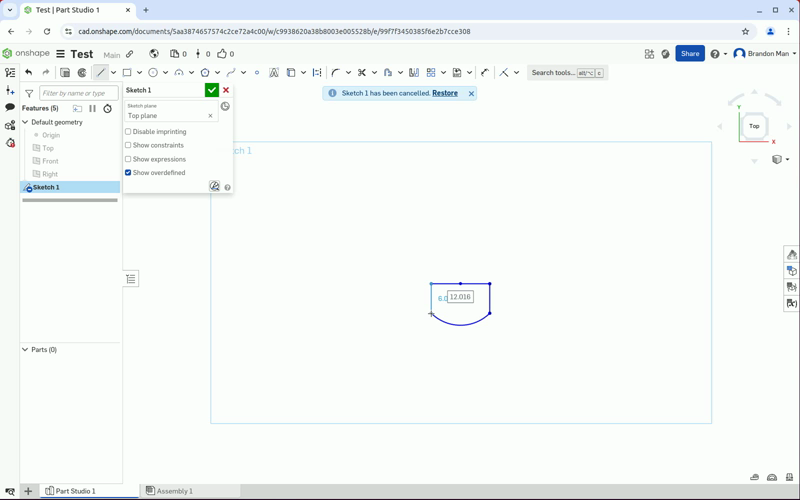
click(431, 313)
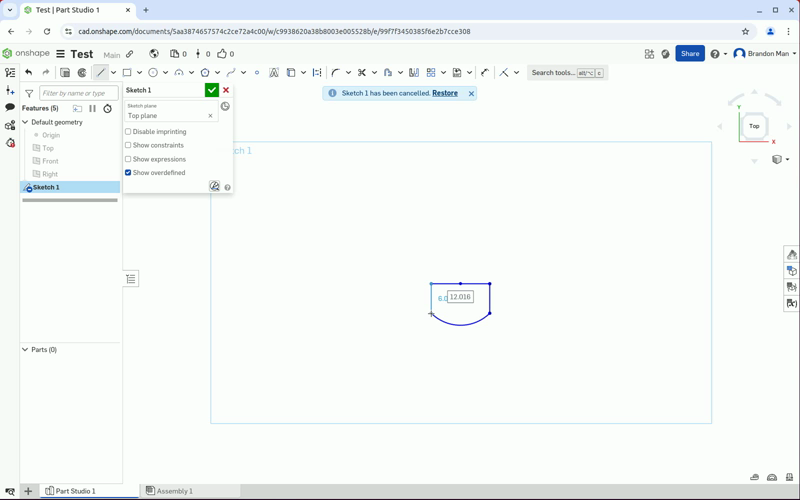
key(esc)
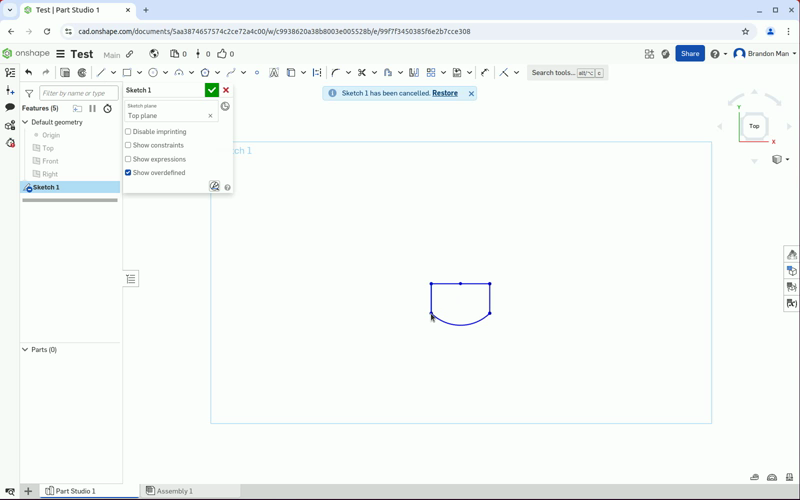
mouse_move(481, 314)
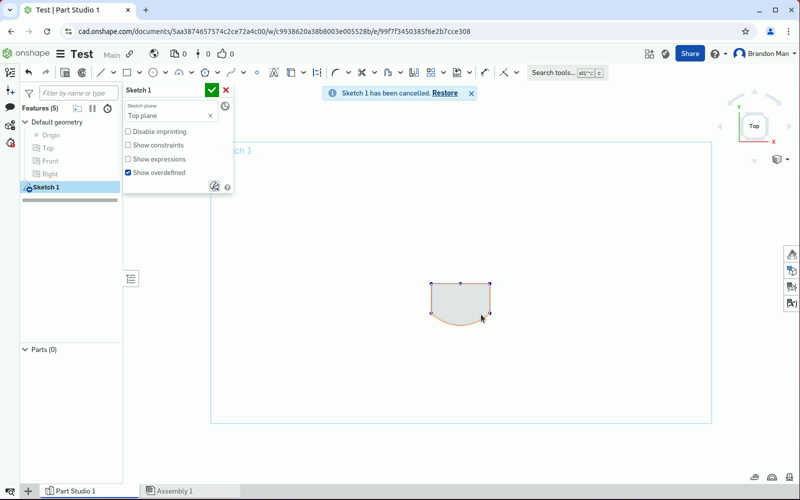
click(481, 314)
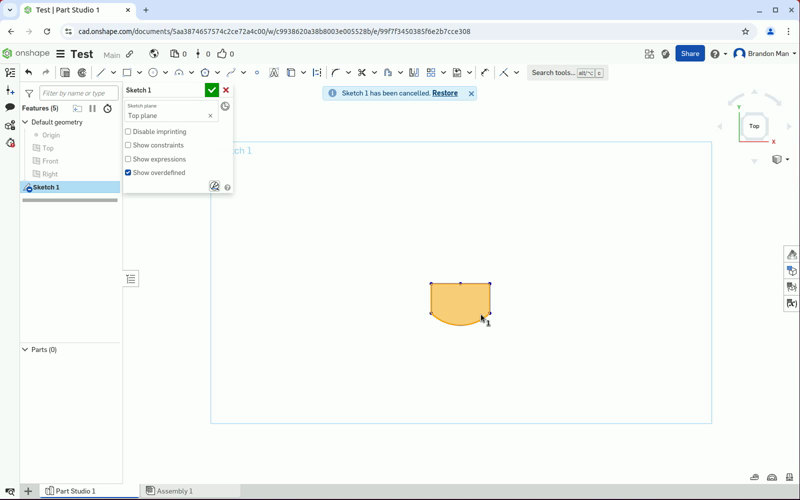
mouse_move(73, 352)
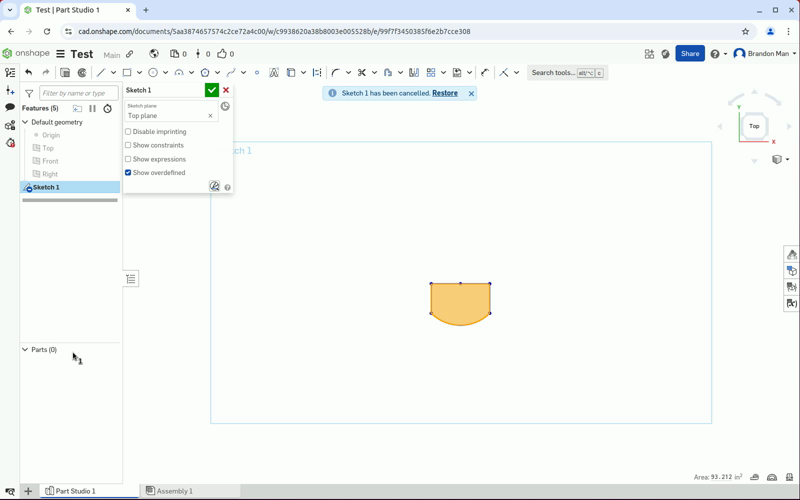
key(shift+y)
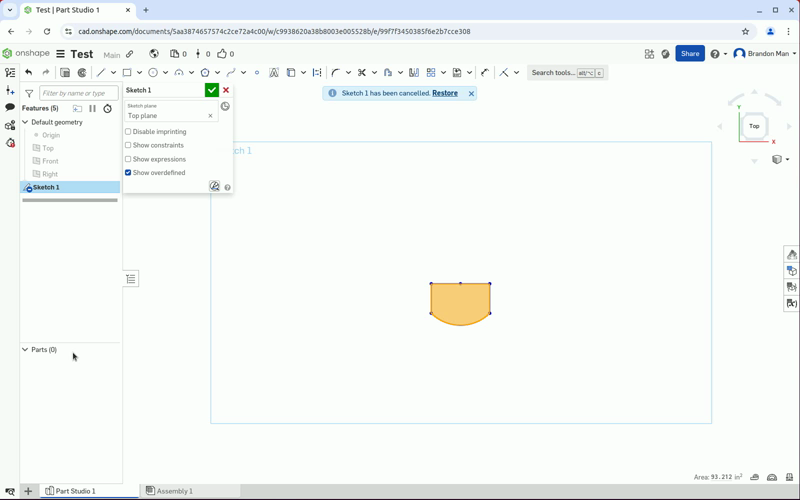
key(shift+e)
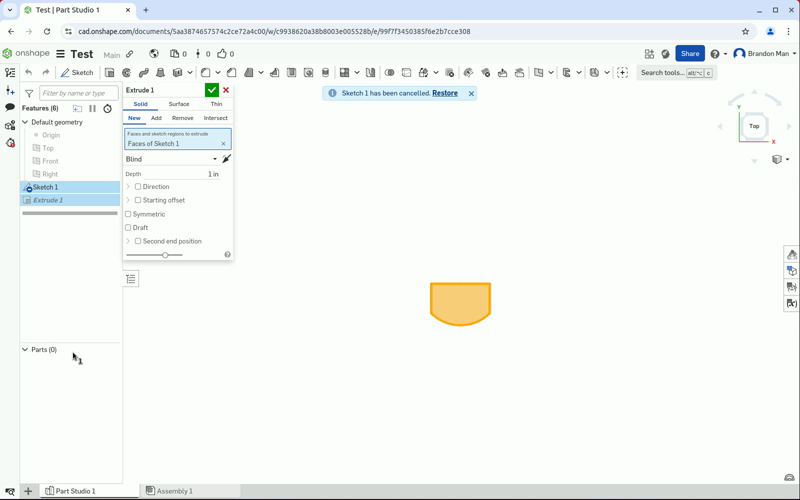
mouse_move(143, 106)
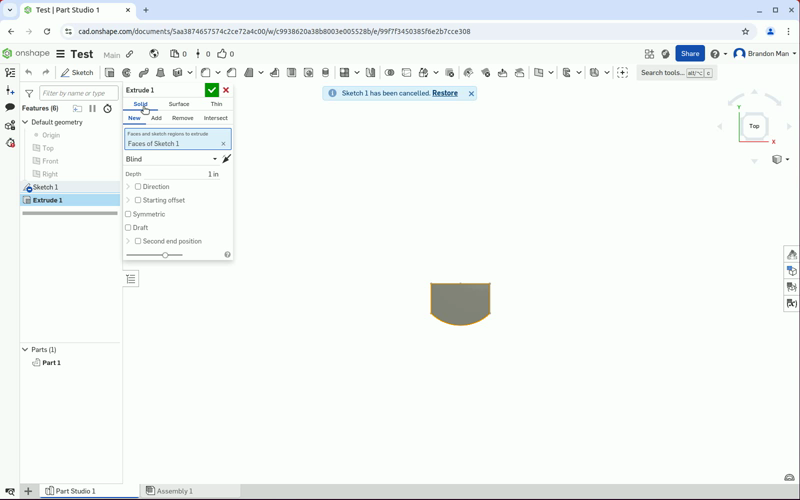
click(143, 106)
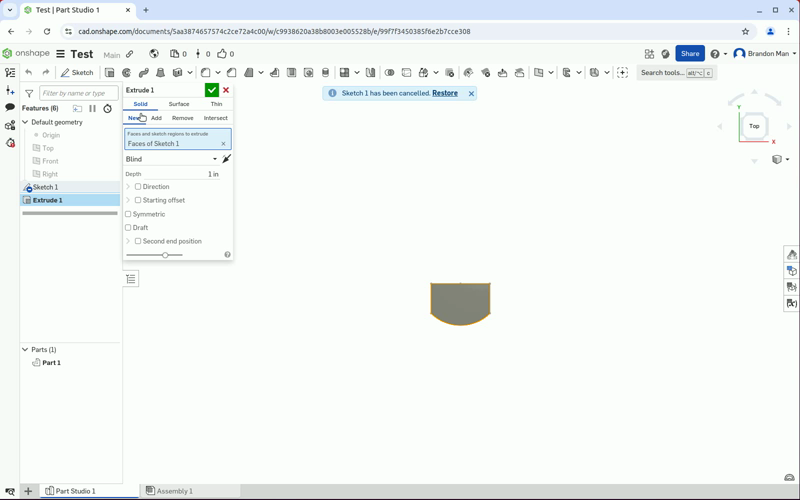
mouse_move(137, 120)
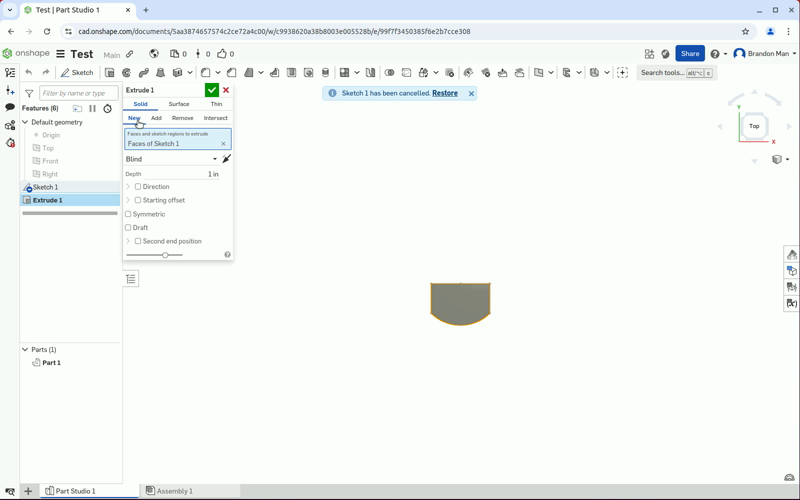
click(137, 120)
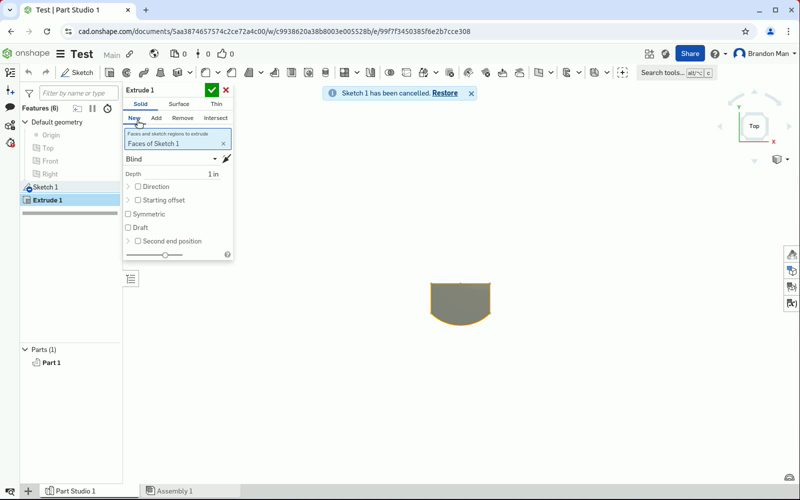
key(tab, 4)
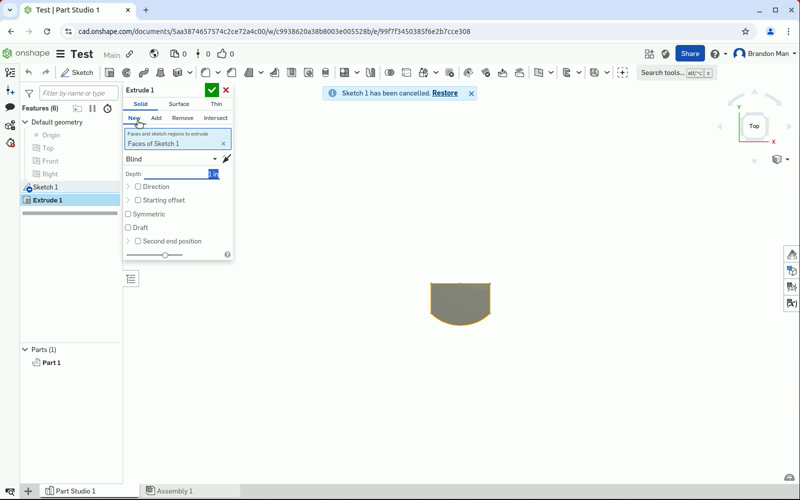
text(4.333)
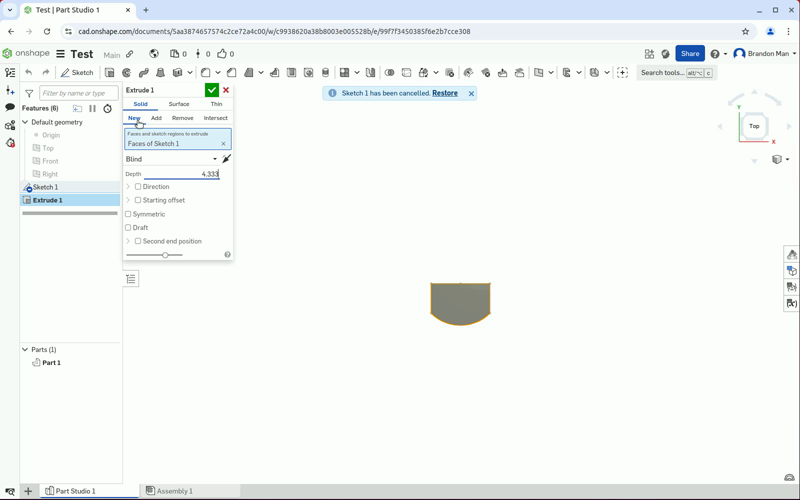
key(enter)
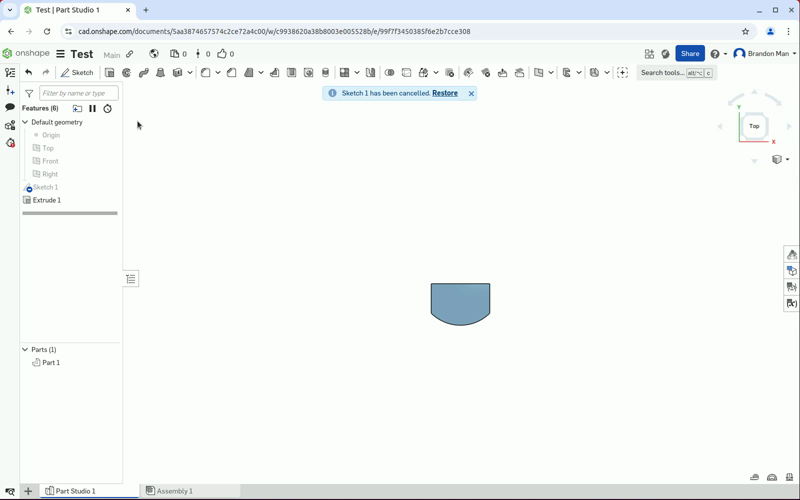
key(shift+h)
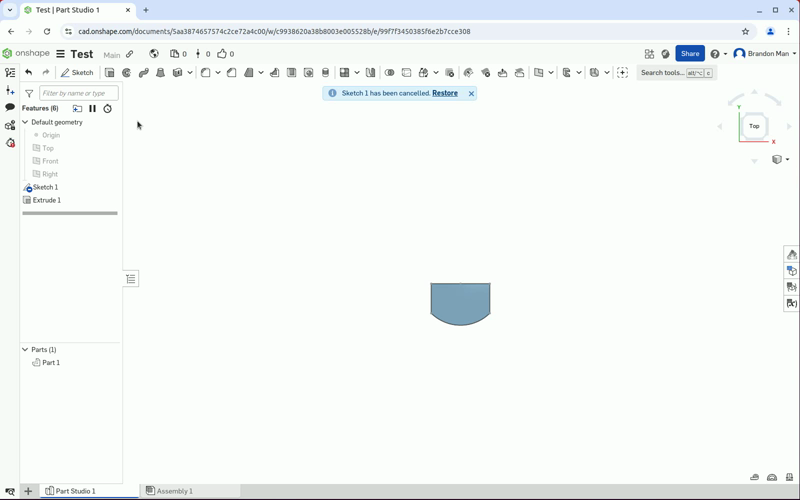
key(shift+h)
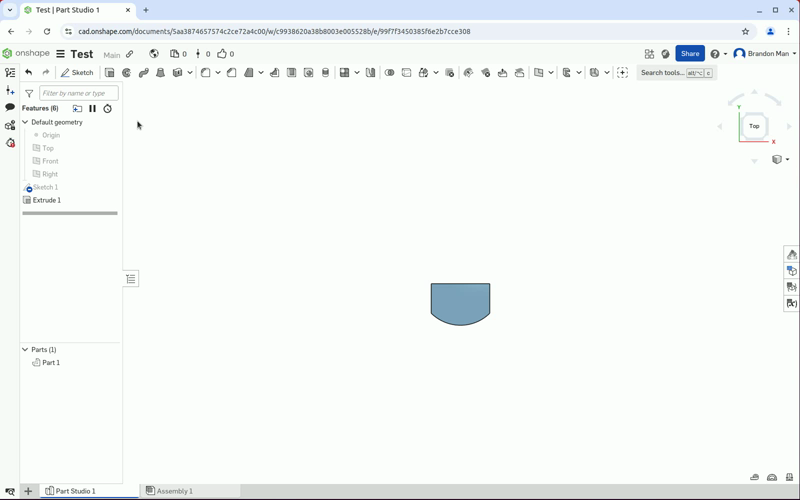
mouse_move(73, 189)
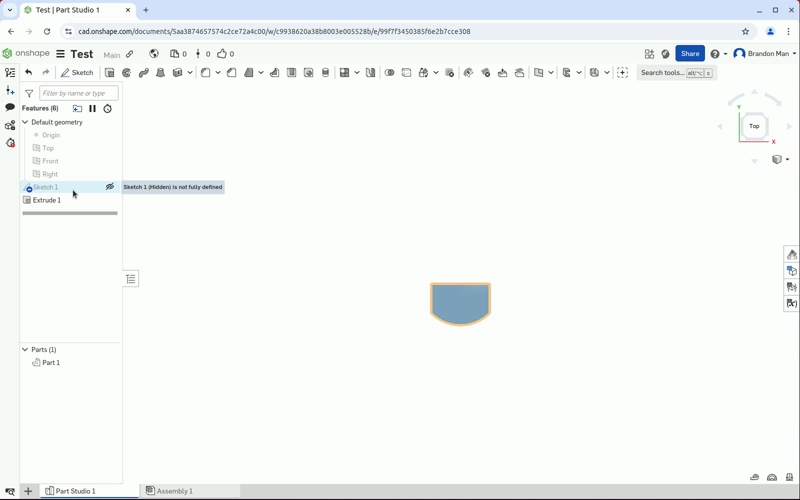
click(73, 189)
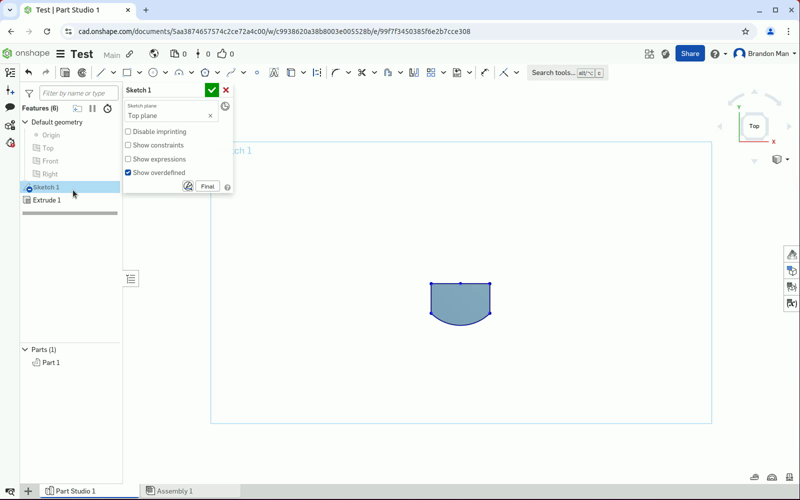
mouse_move(229, 92)
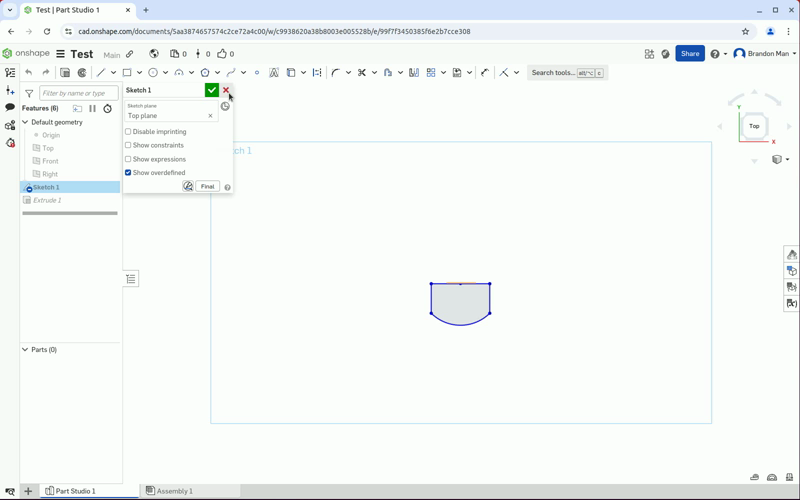
click(229, 92)
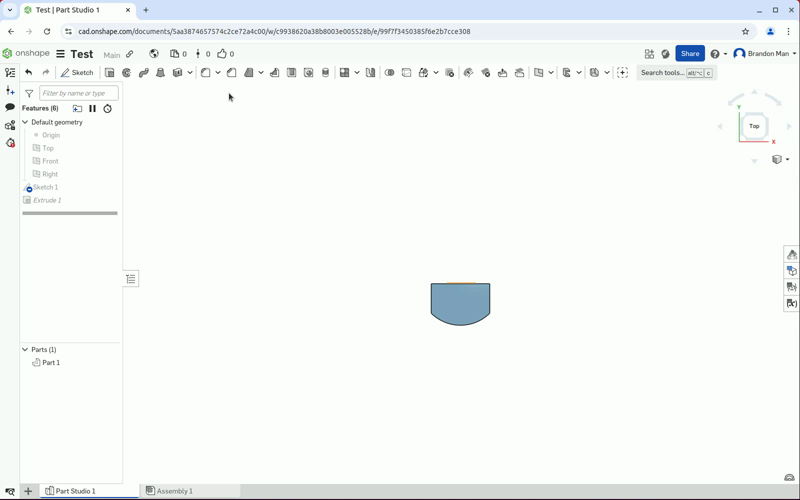
mouse_move(73, 352)
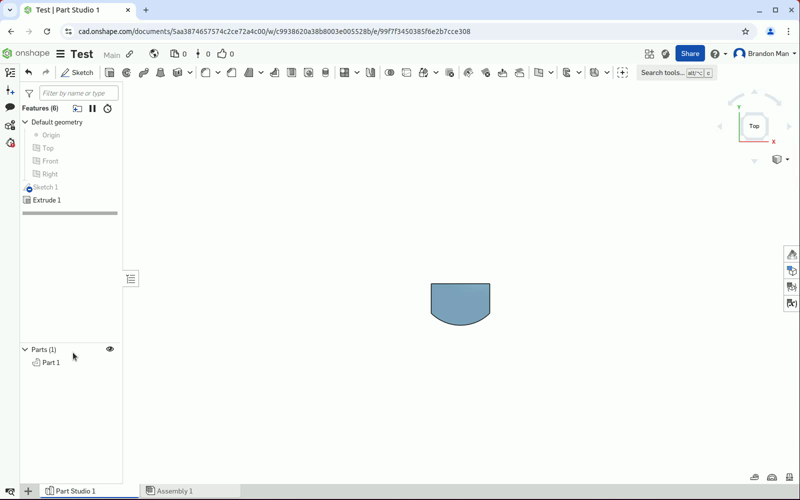
key(y)
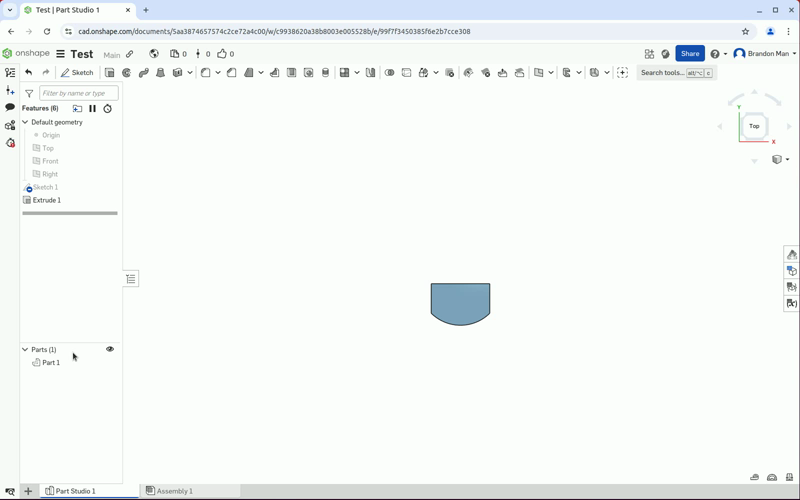
key(shift+p)
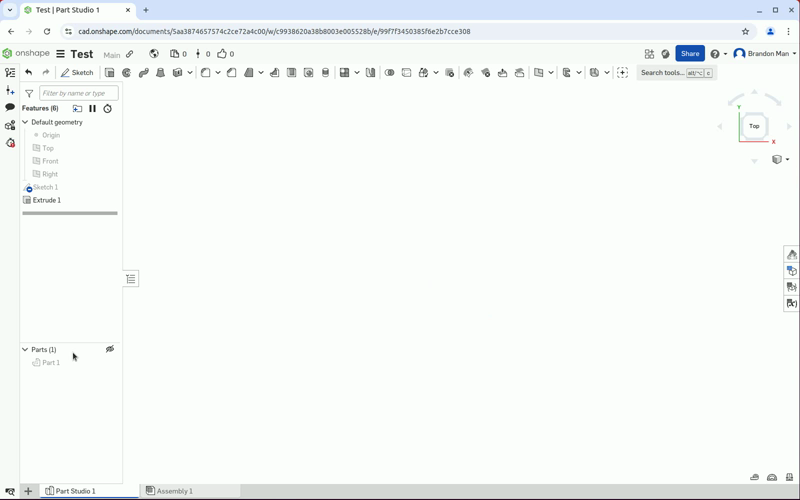
key(space)
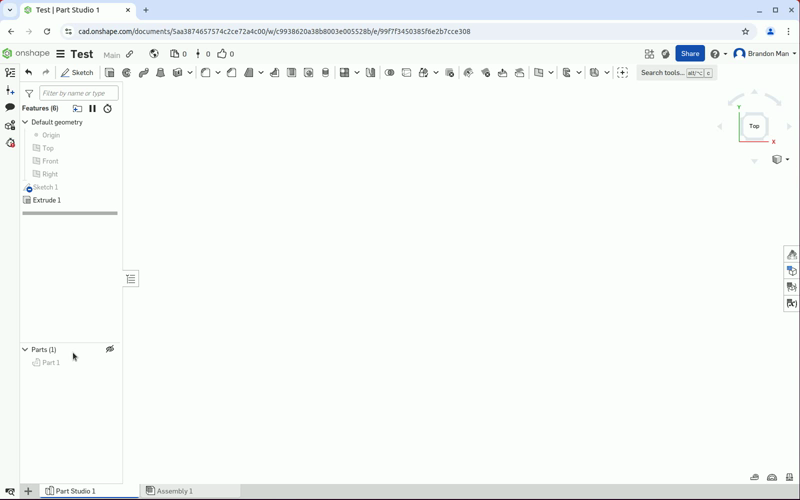
key_down(shift)
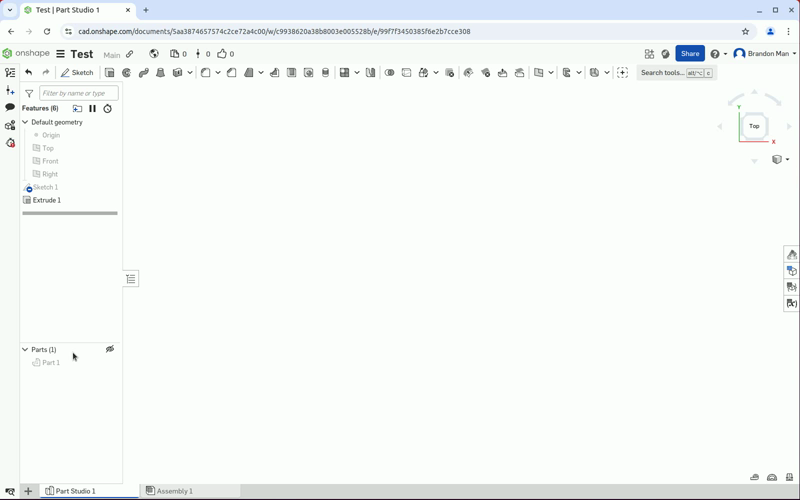
key(up)
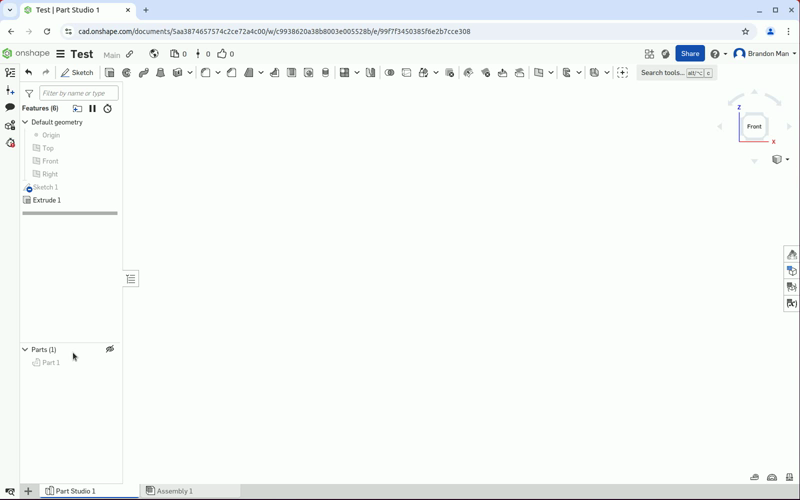
key_up(shift)
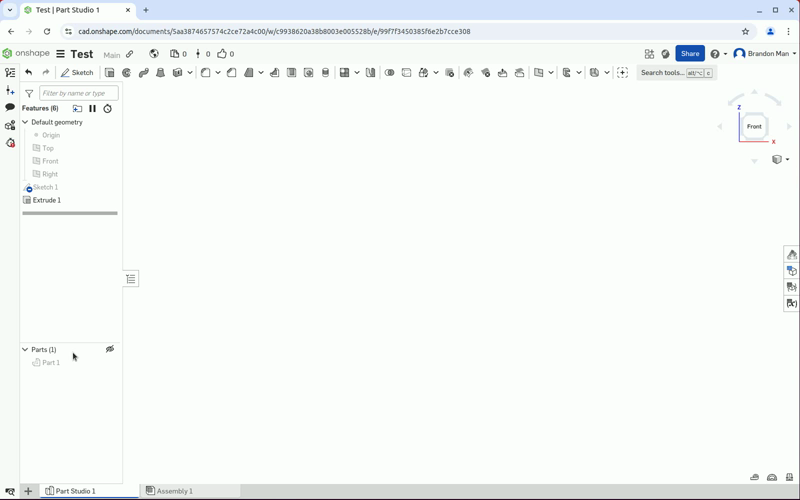
mouse_move(73, 352)
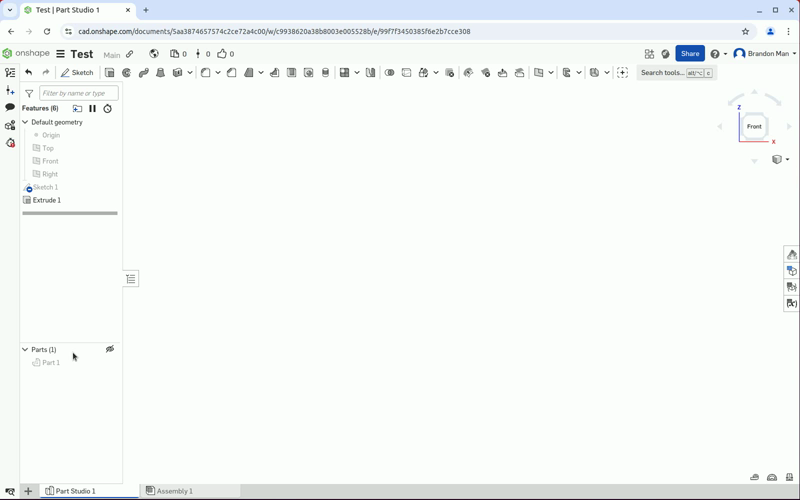
key(shift+y)
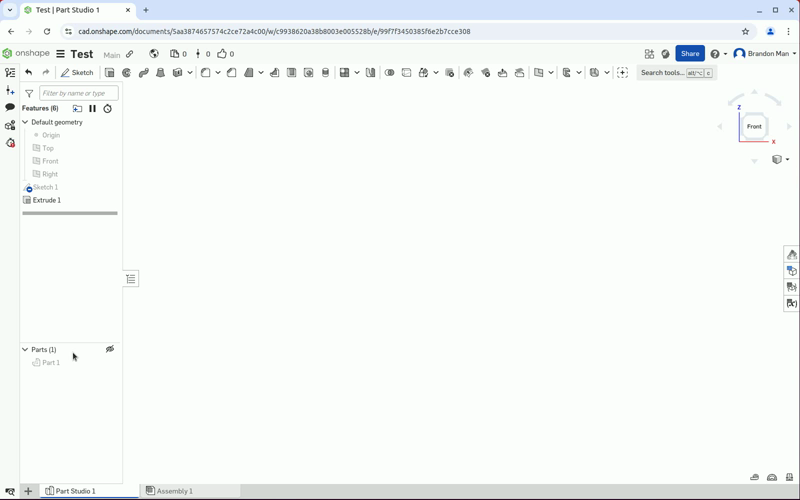
key(shift+s)
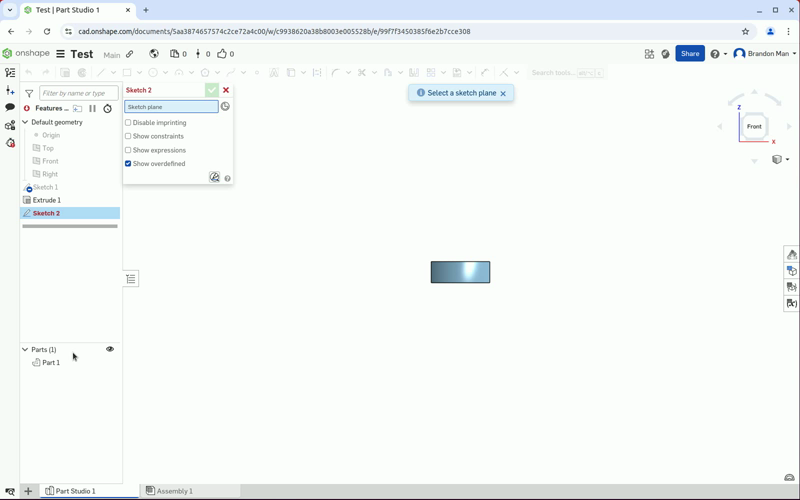
mouse_move(73, 163)
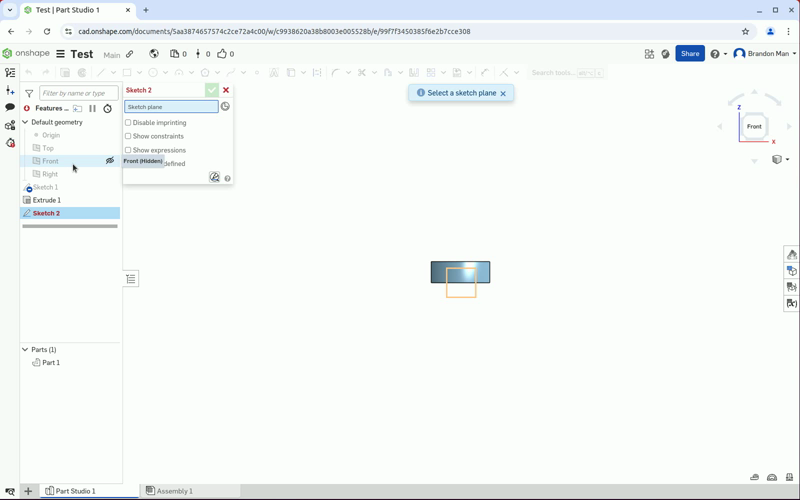
click(73, 163)
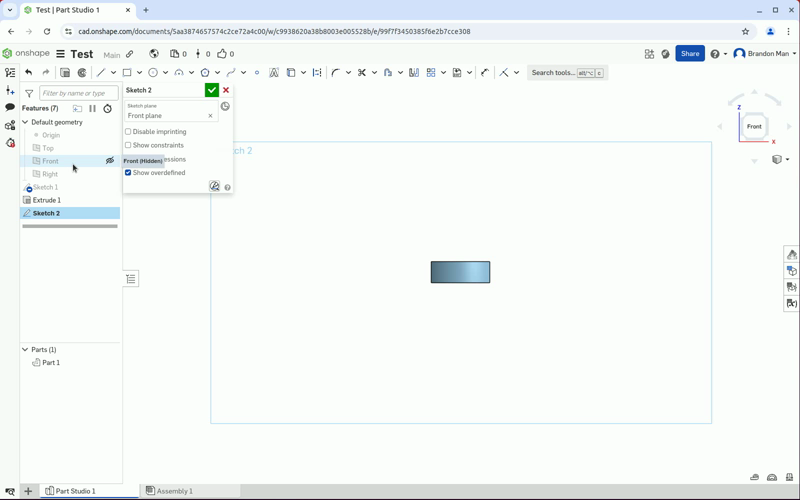
mouse_move(73, 352)
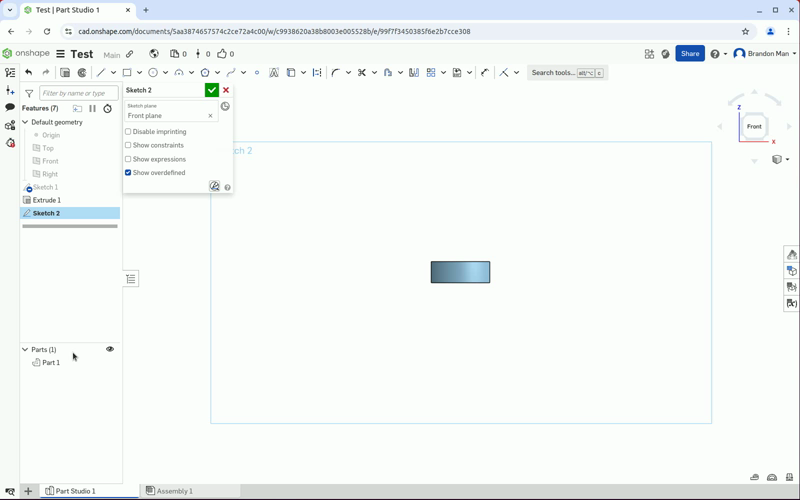
key(y)
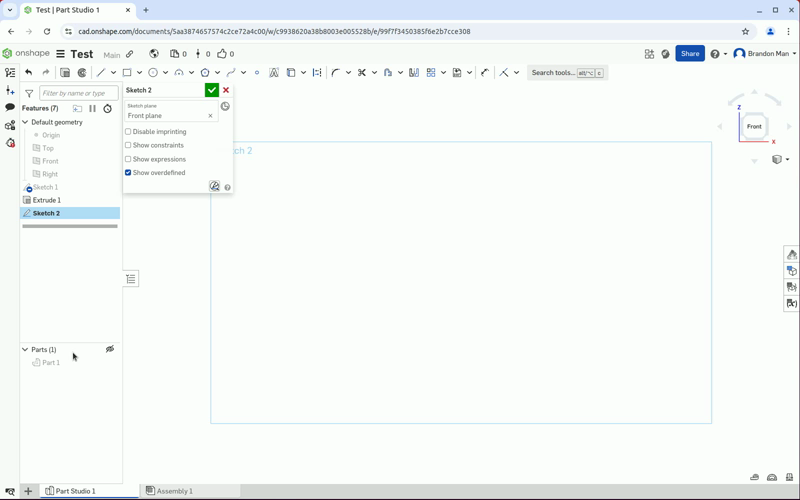
key(l)
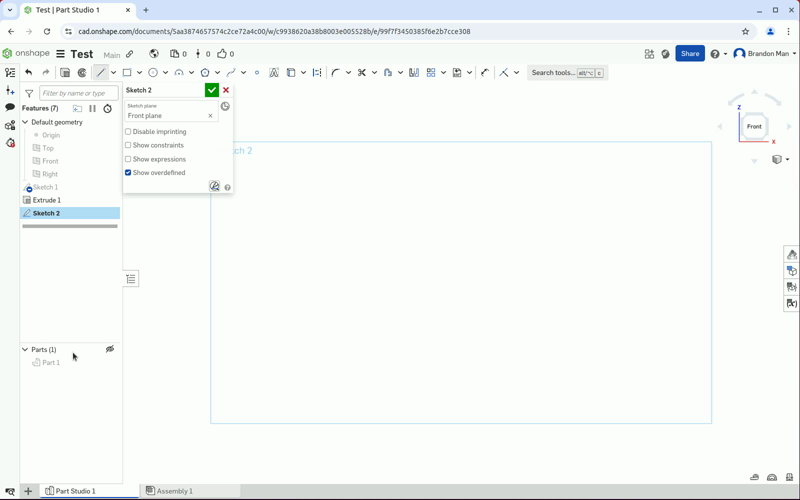
key_down(shift)
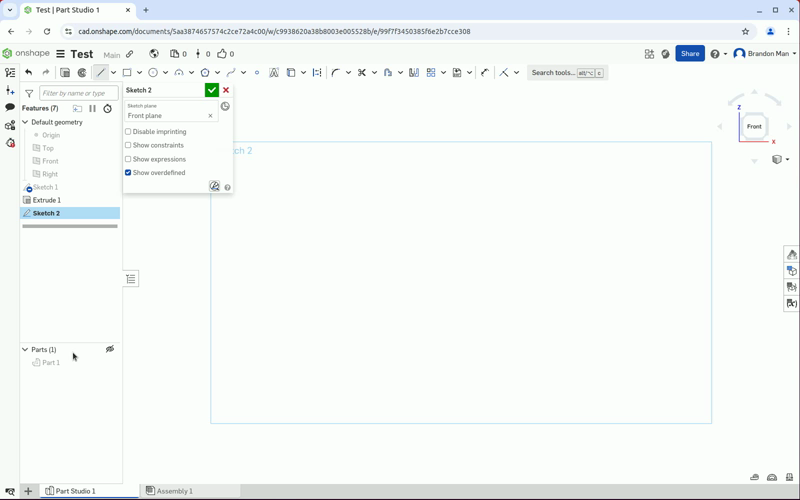
mouse_move(431, 261)
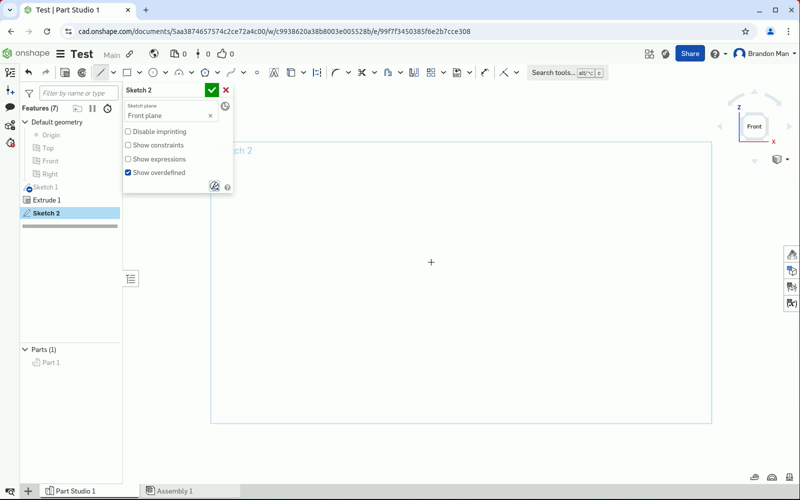
click(431, 261)
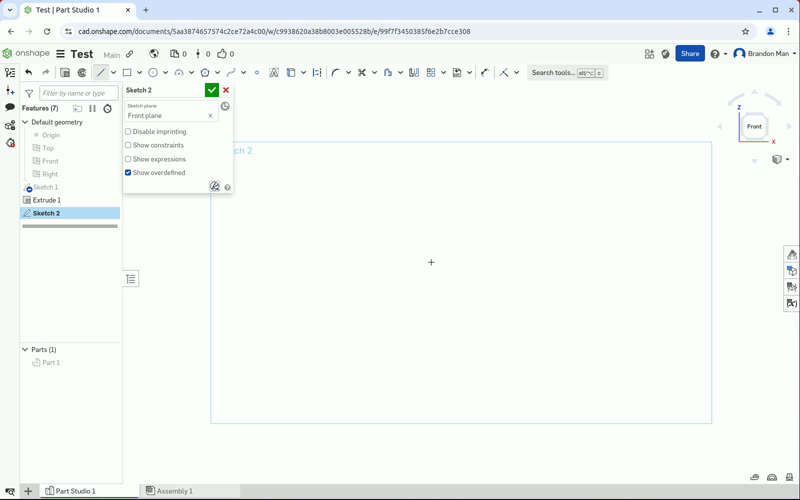
key_up(shift)
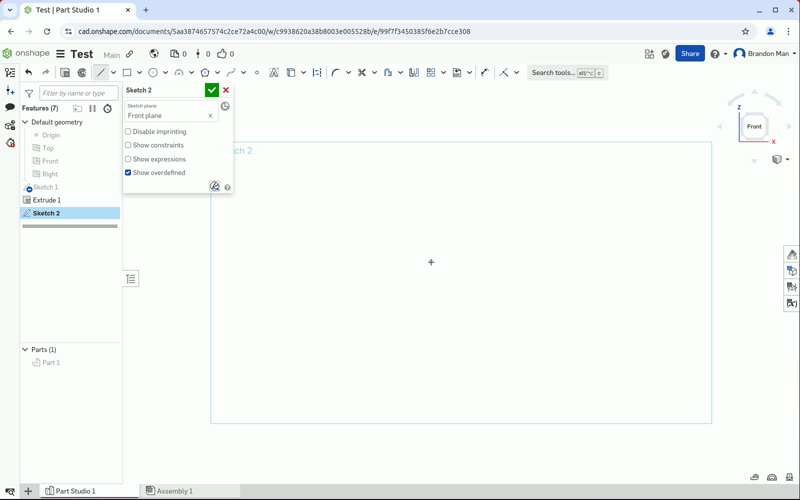
key_down(shift)
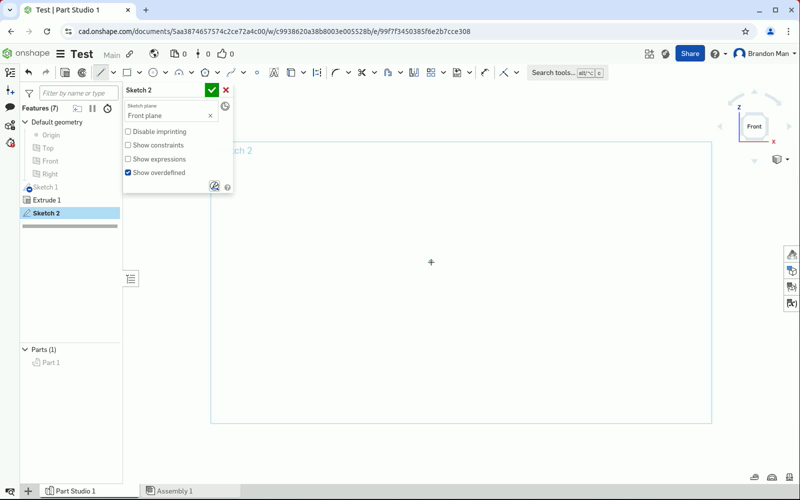
mouse_move(461, 261)
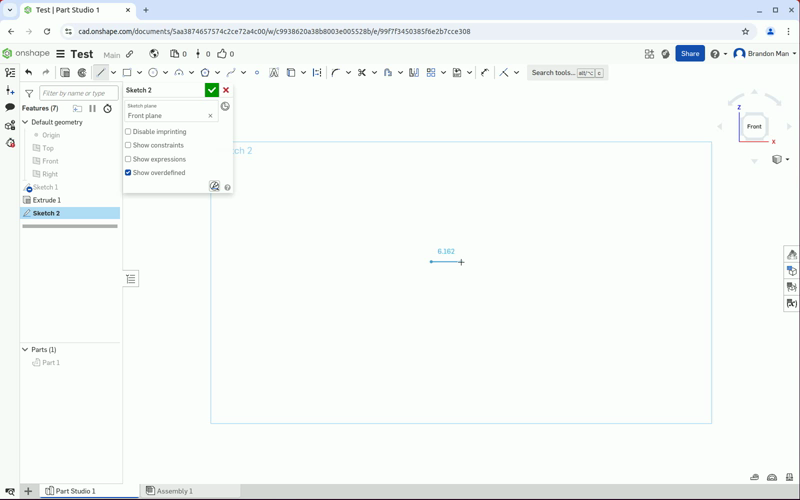
mouse_move(489, 261)
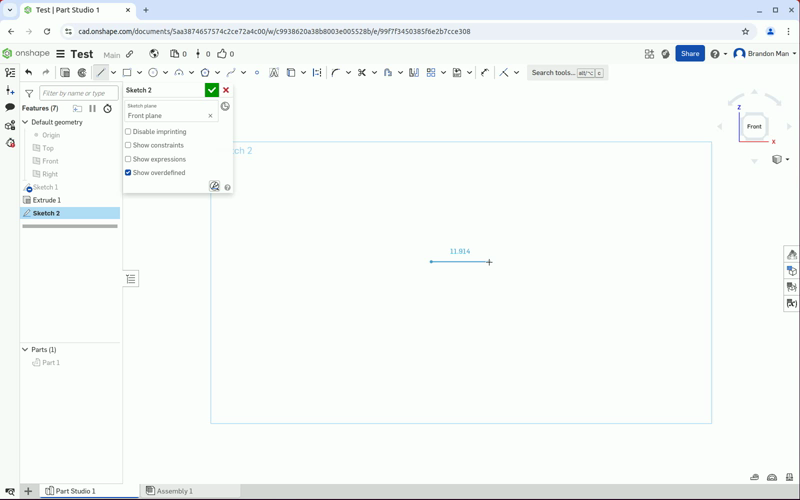
click(489, 261)
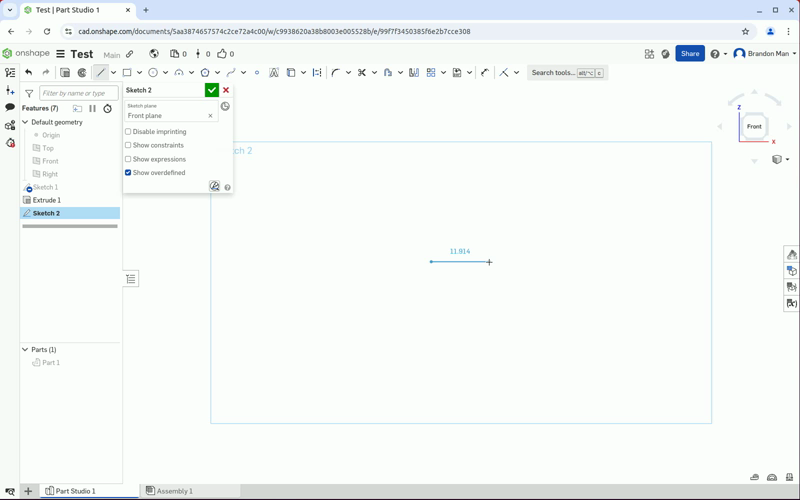
key_up(shift)
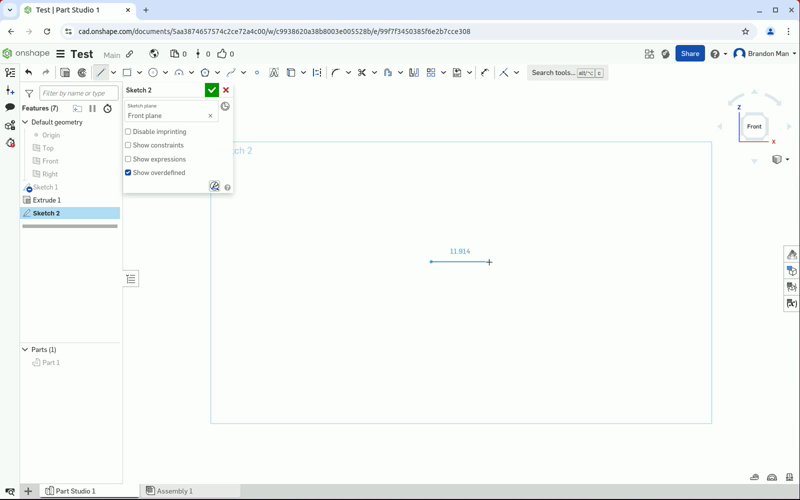
key_down(shift)
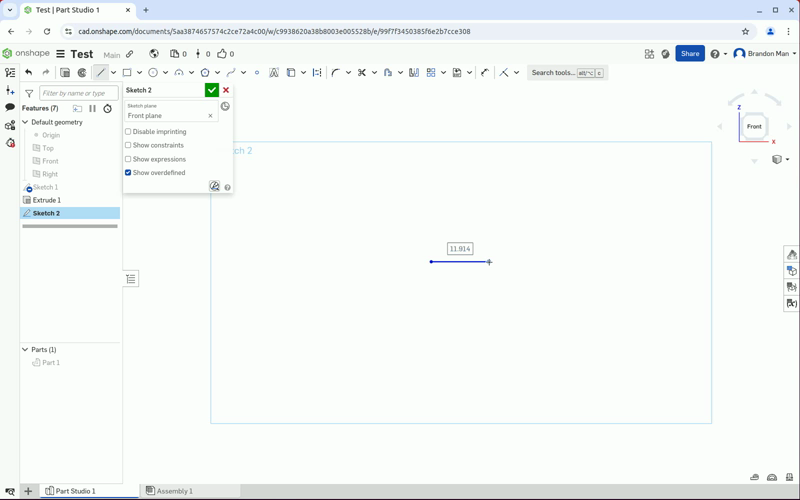
mouse_move(489, 170)
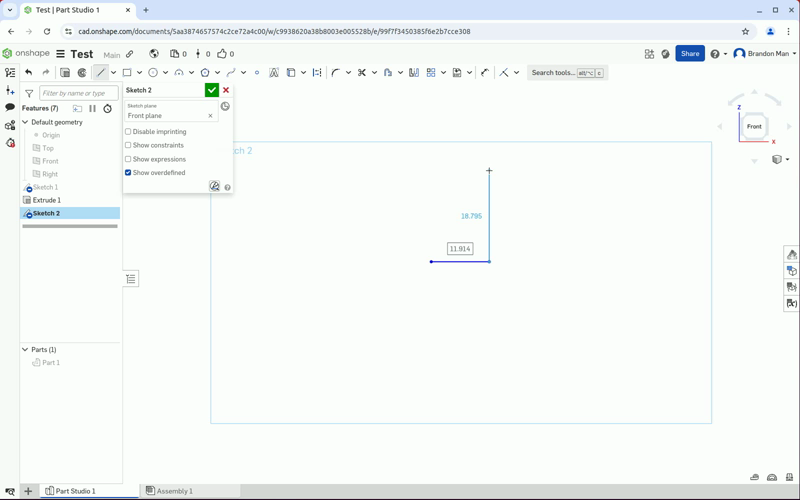
click(489, 170)
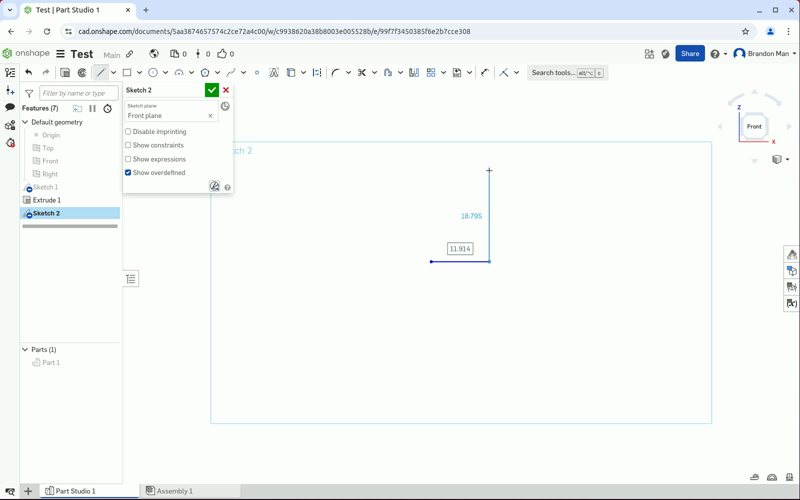
key_up(shift)
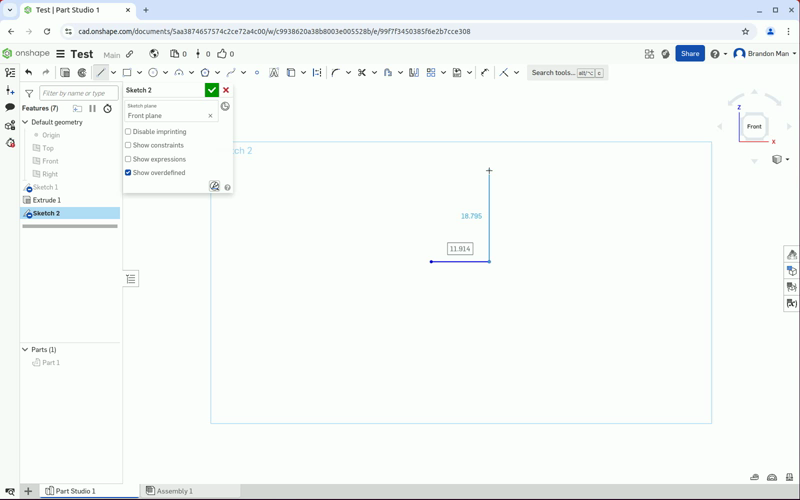
key_down(shift)
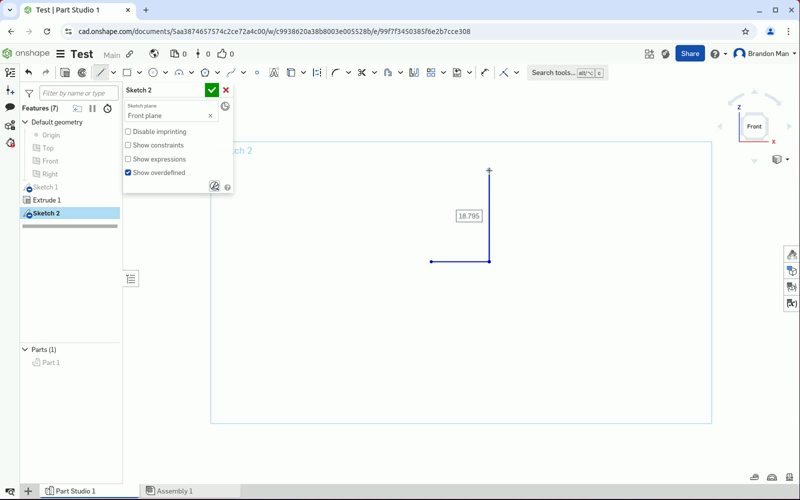
mouse_move(519, 170)
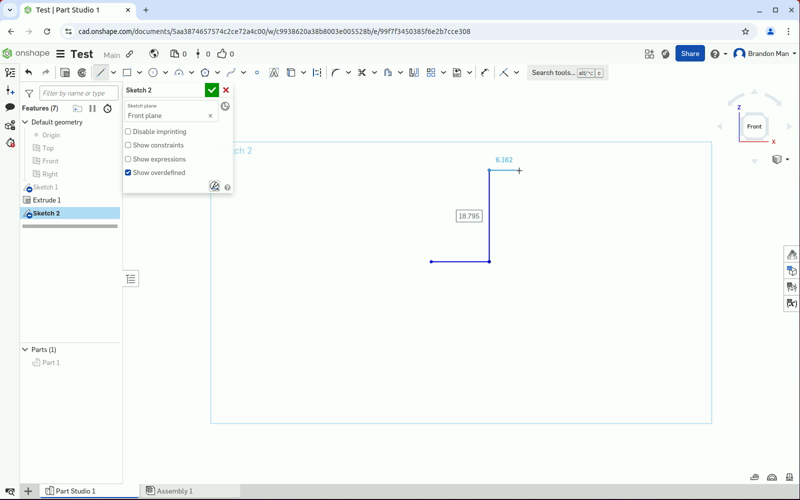
mouse_move(470, 170)
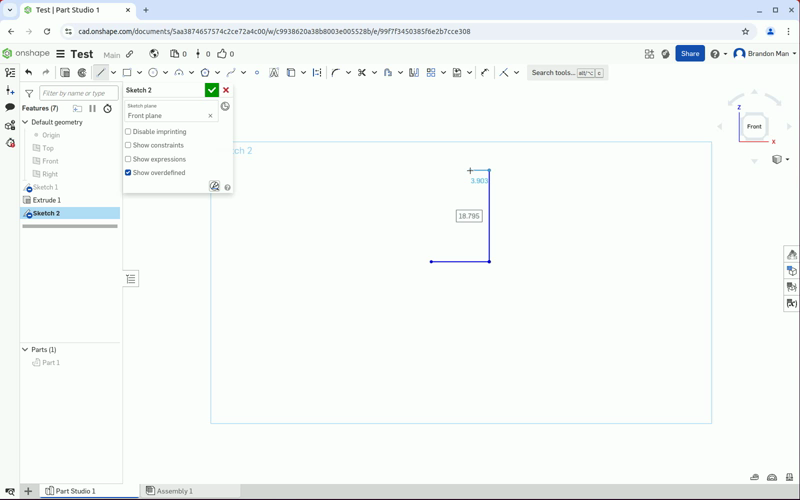
click(470, 170)
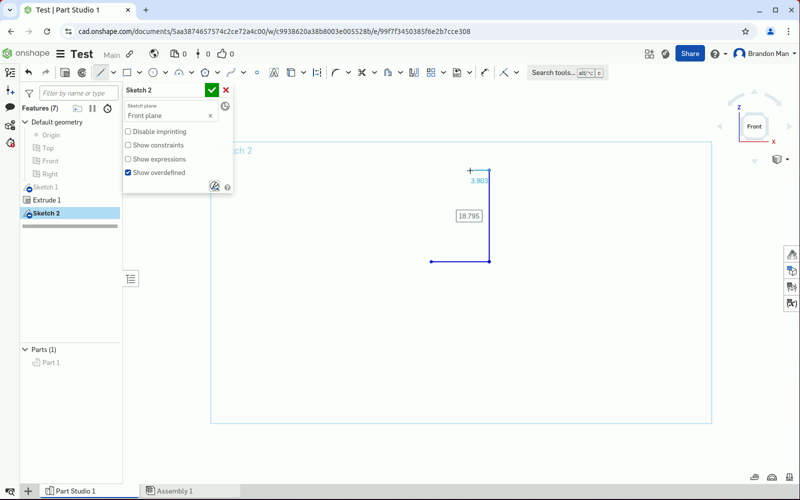
key_up(shift)
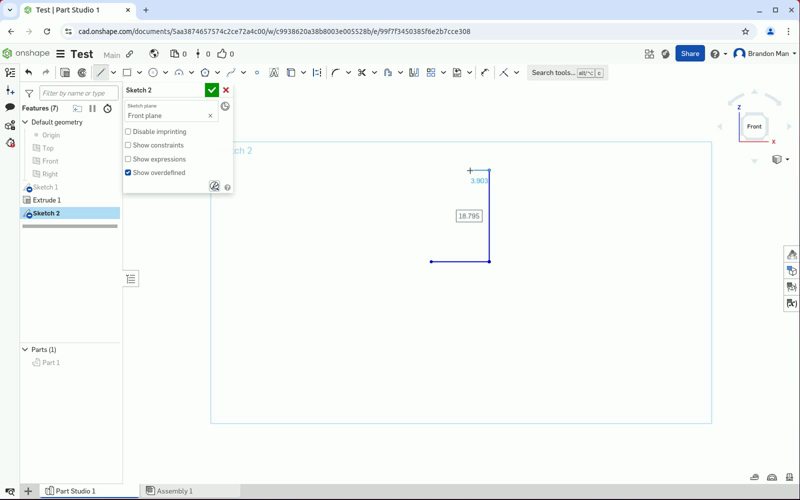
key_down(shift)
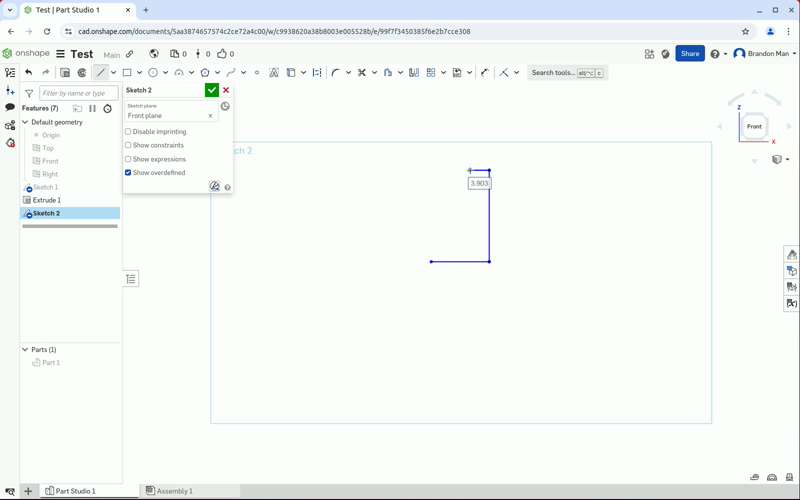
mouse_move(500, 170)
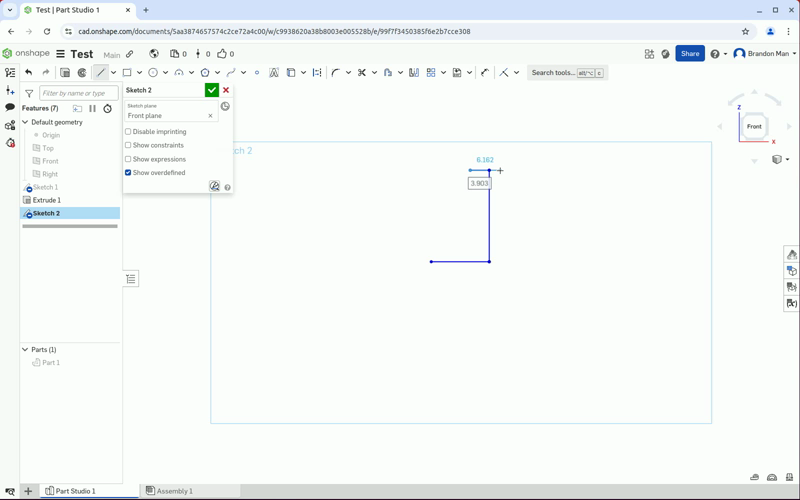
mouse_move(470, 214)
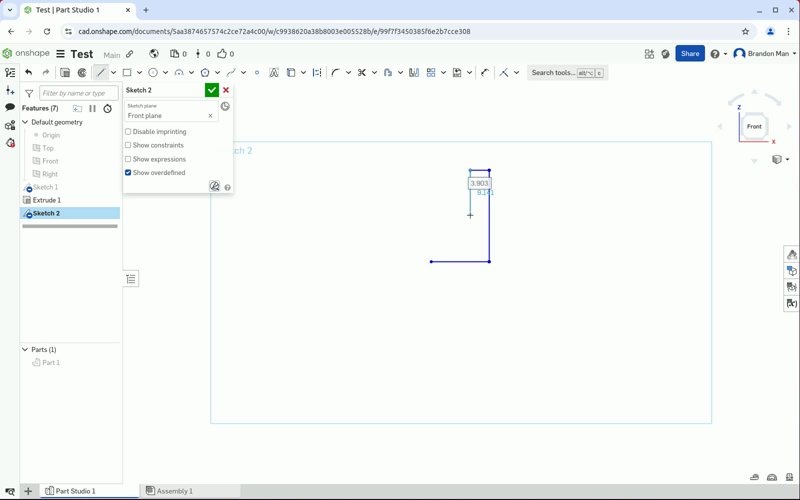
click(470, 214)
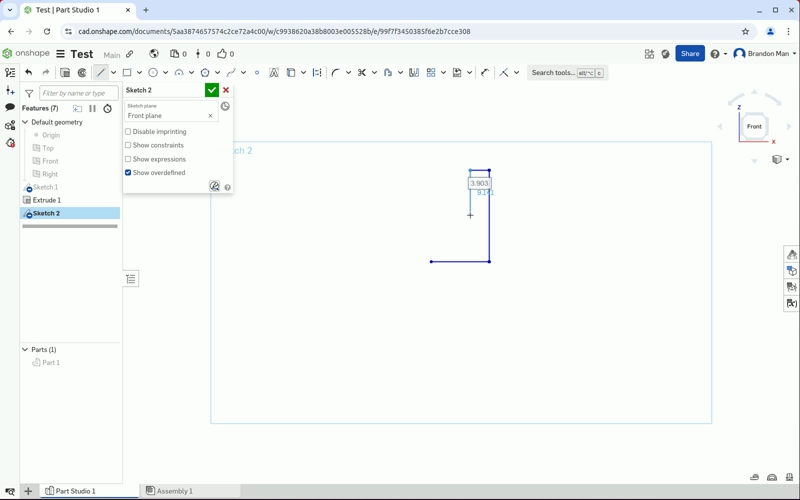
key_up(shift)
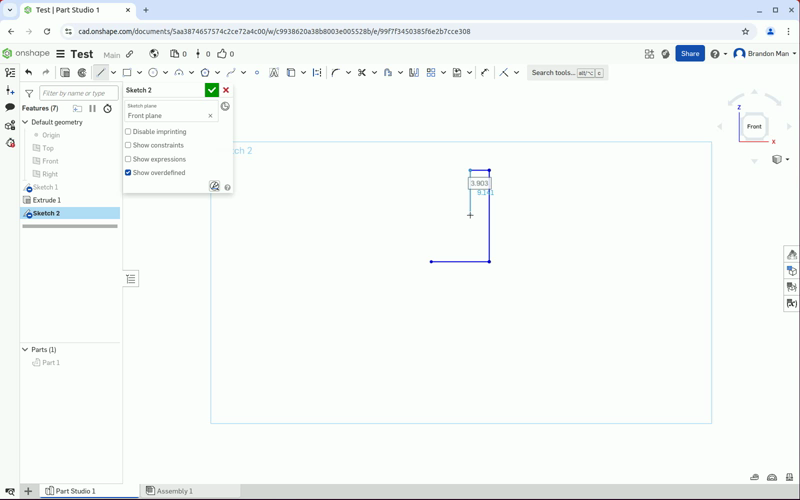
key(esc)
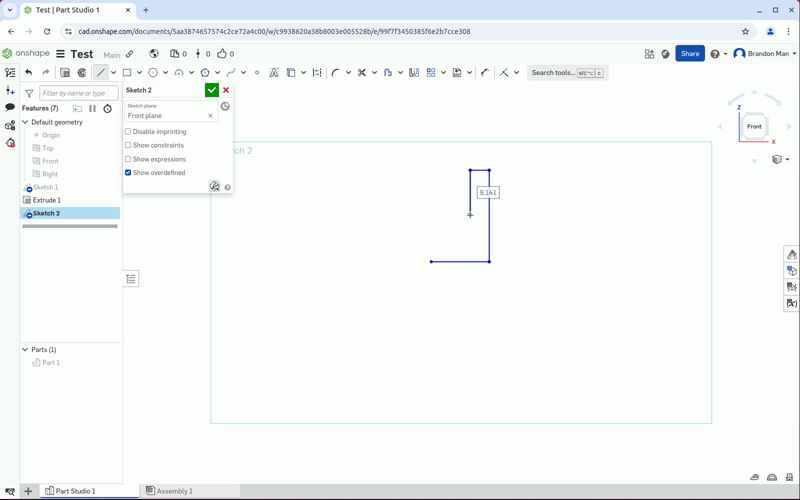
key(a)
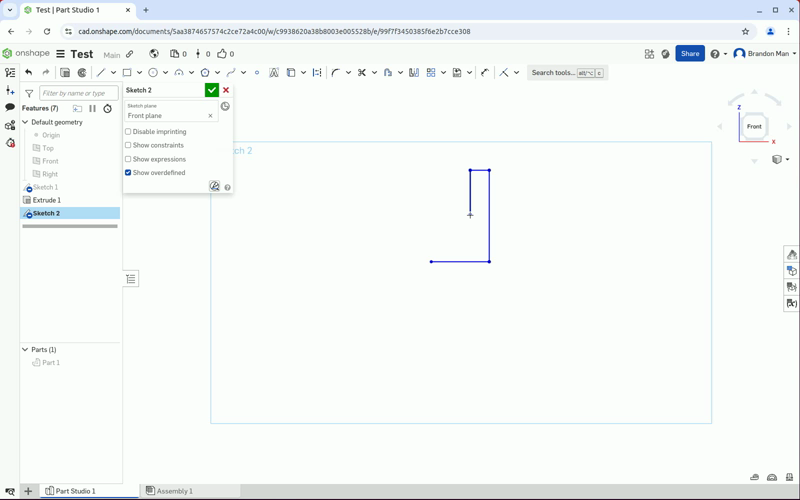
mouse_move(470, 214)
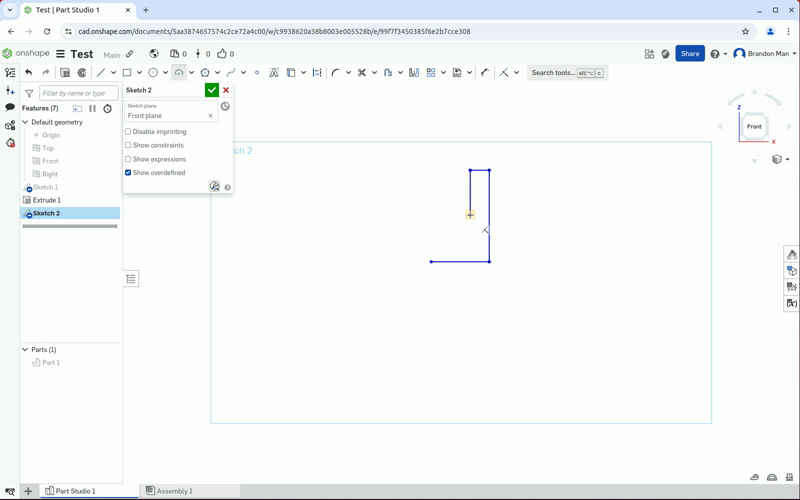
click(470, 214)
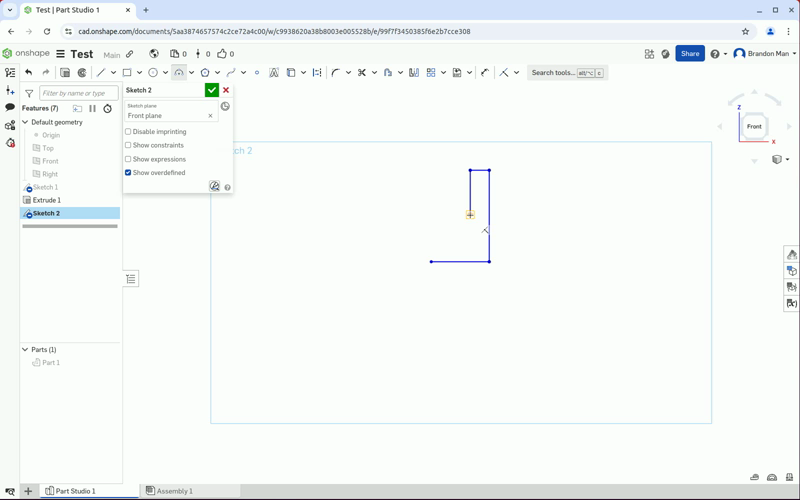
key_down(shift)
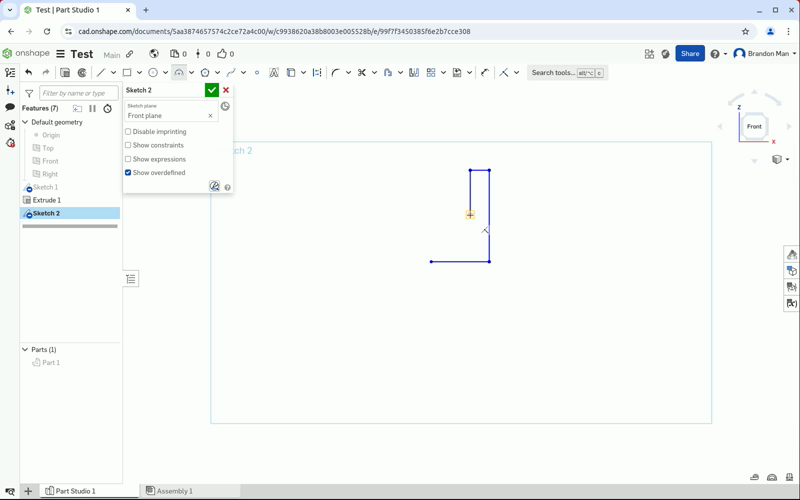
mouse_move(450, 214)
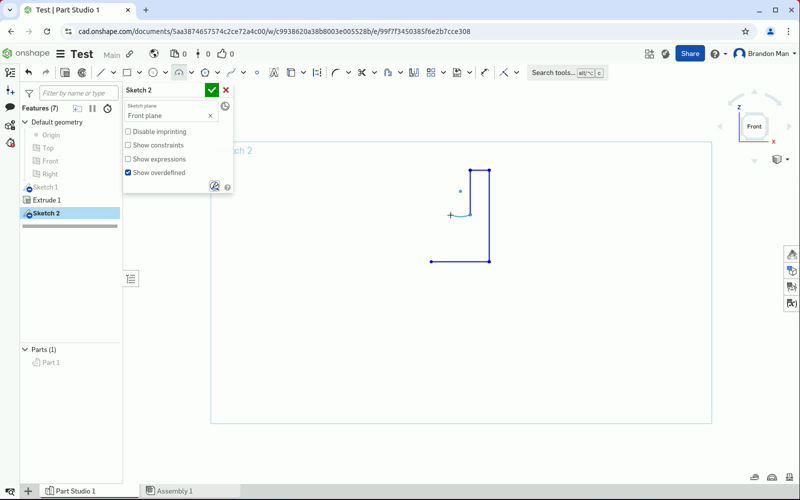
click(450, 214)
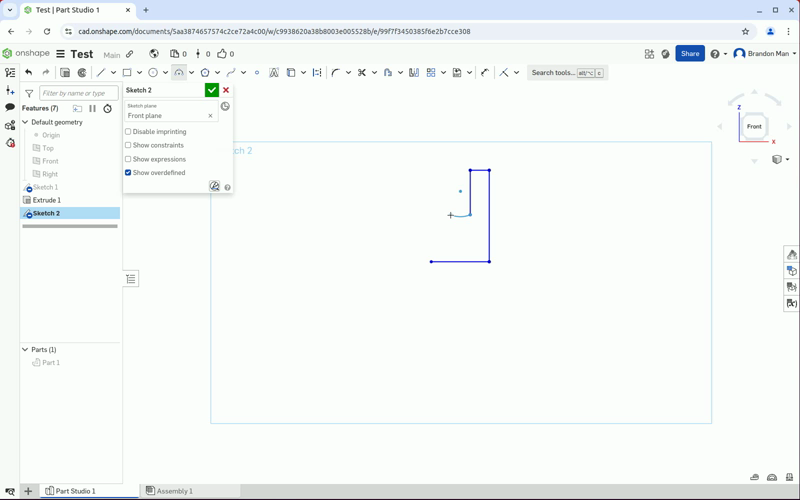
mouse_move(460, 224)
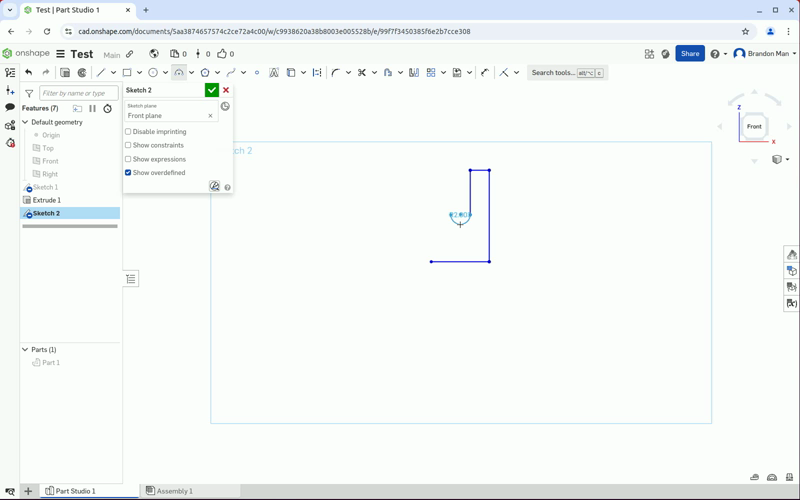
click(460, 224)
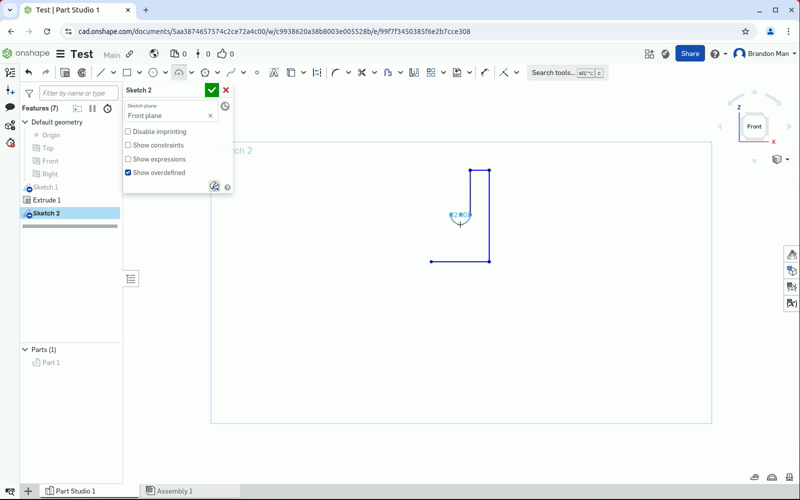
key_up(shift)
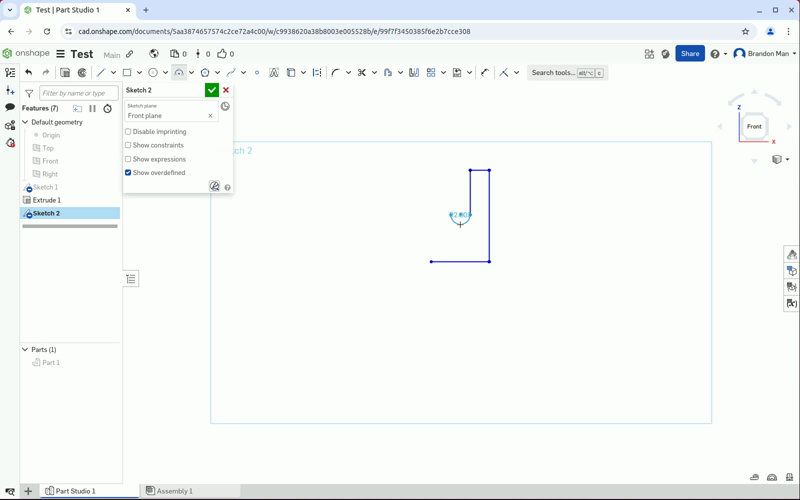
key(esc)
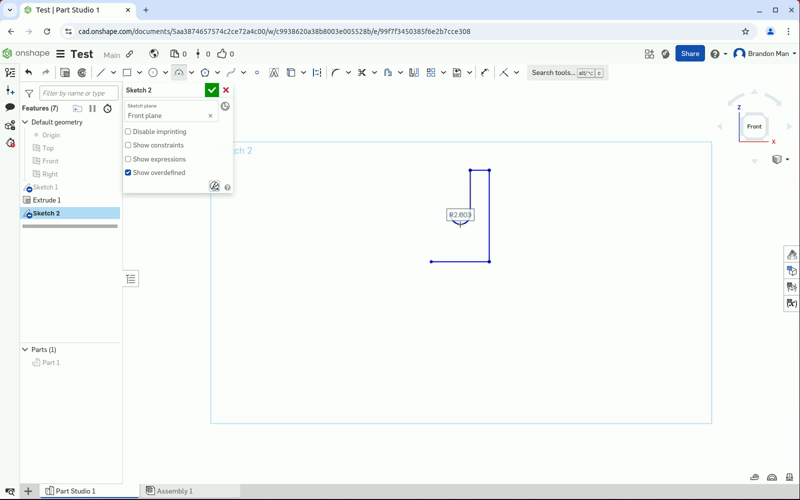
key(l)
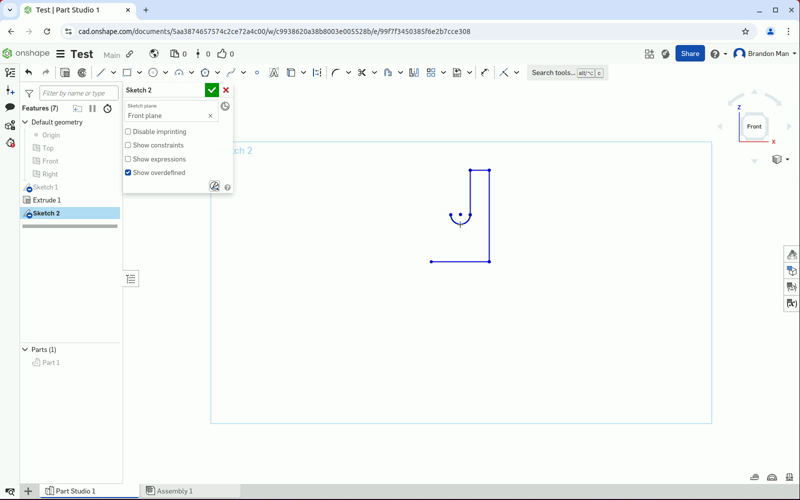
mouse_move(450, 214)
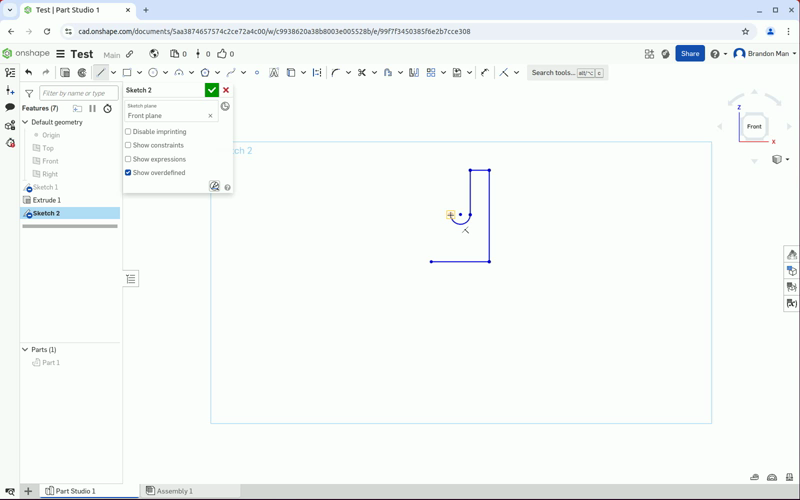
click(450, 214)
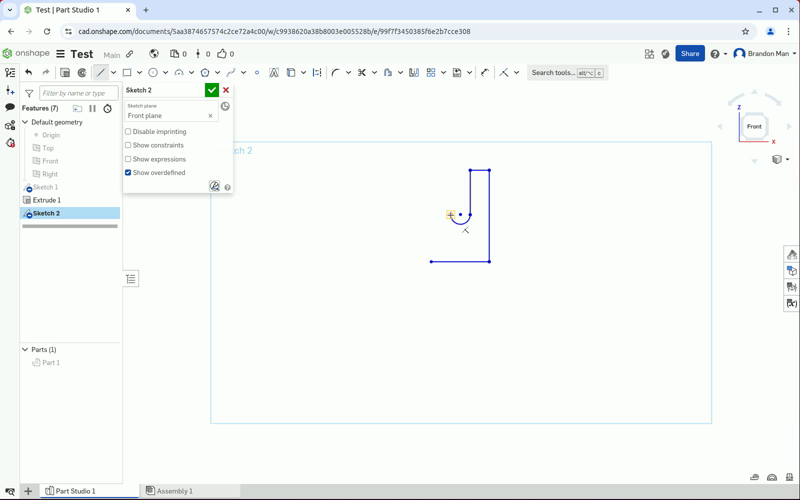
key_down(shift)
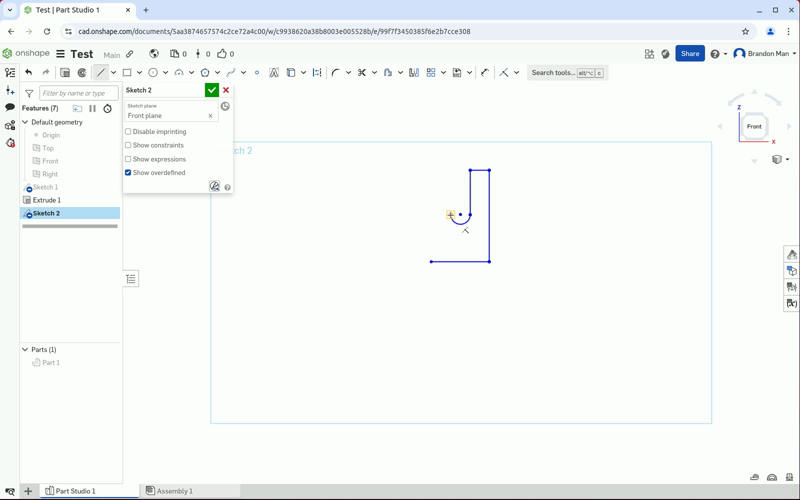
mouse_move(480, 214)
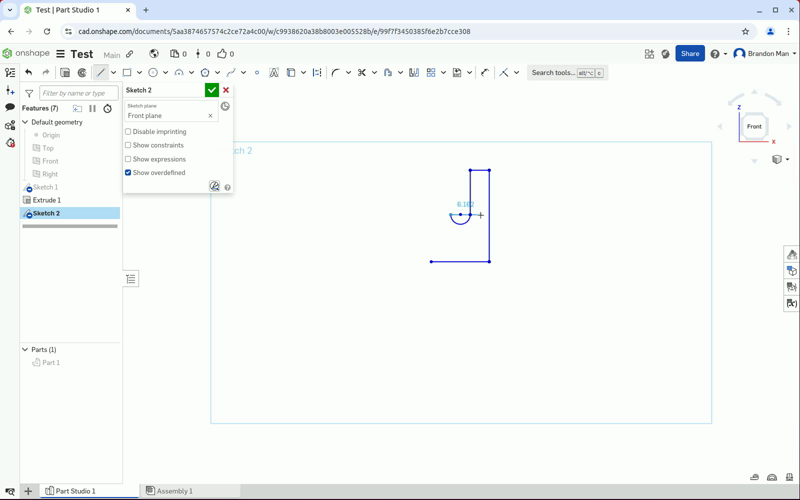
mouse_move(450, 170)
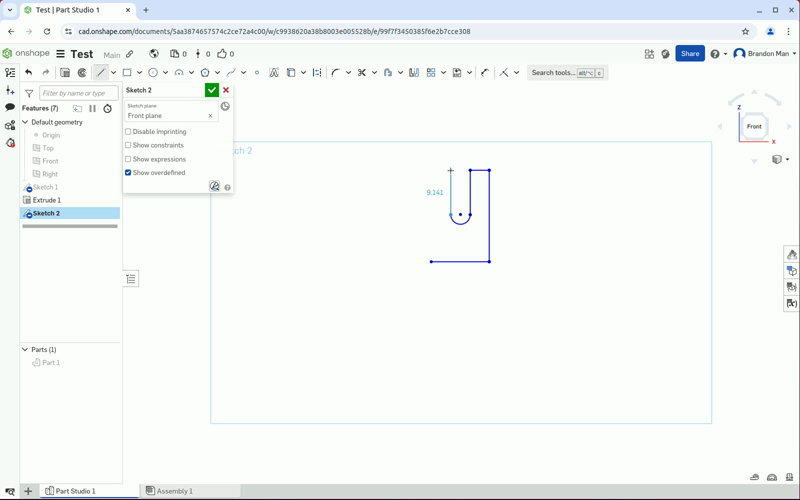
click(450, 170)
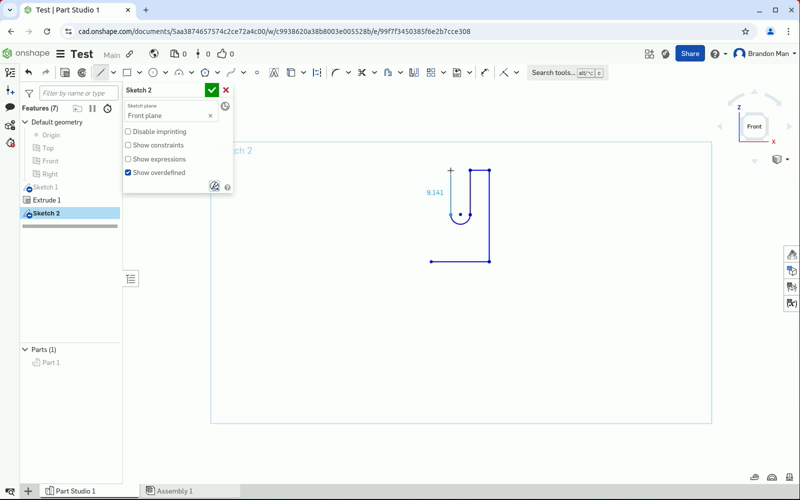
key_up(shift)
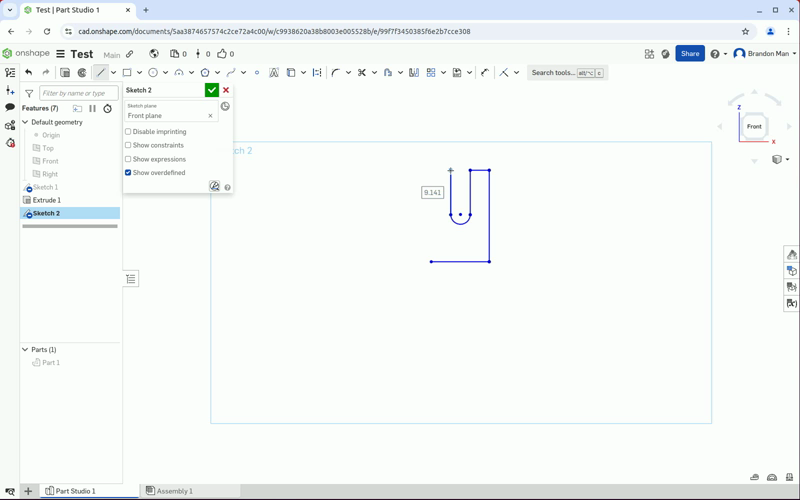
key_down(shift)
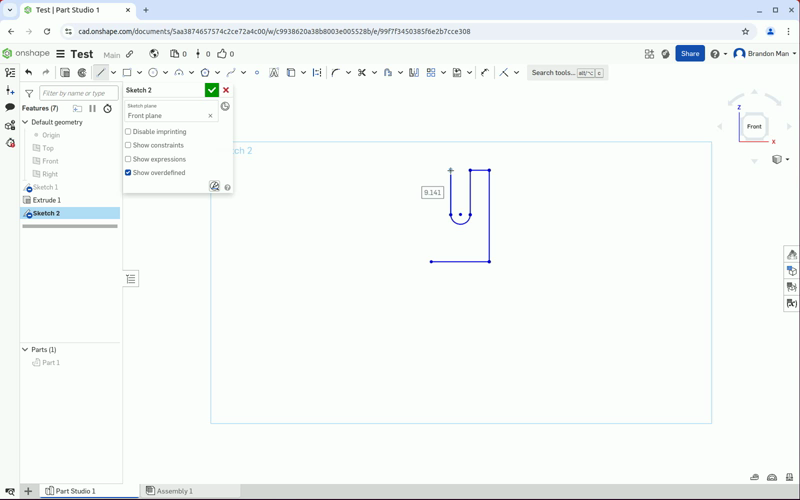
mouse_move(480, 170)
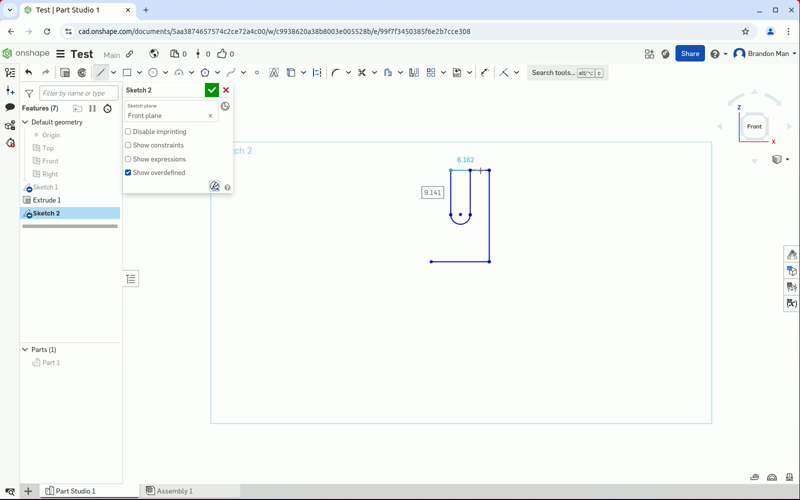
mouse_move(431, 170)
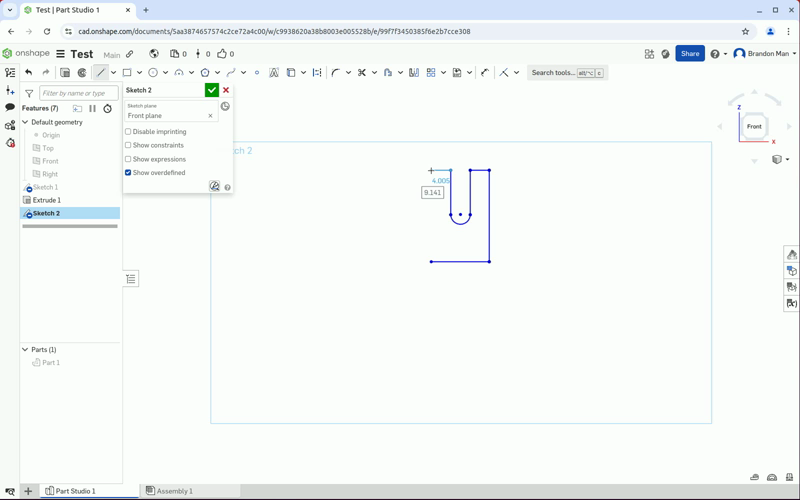
click(431, 170)
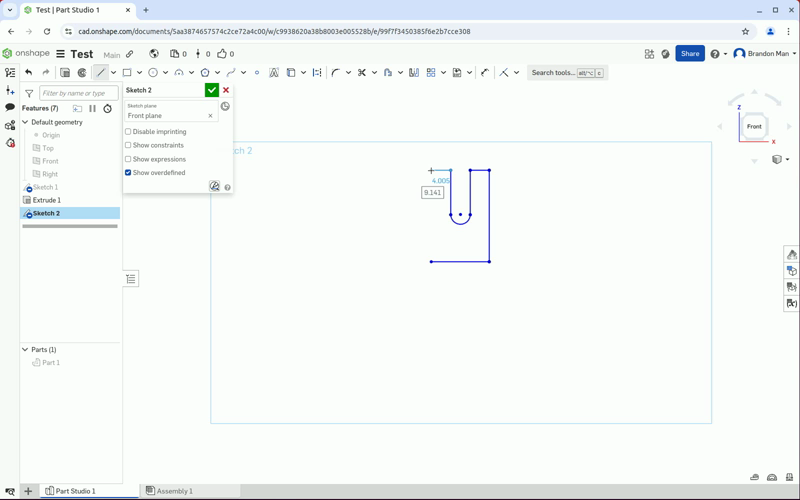
key_up(shift)
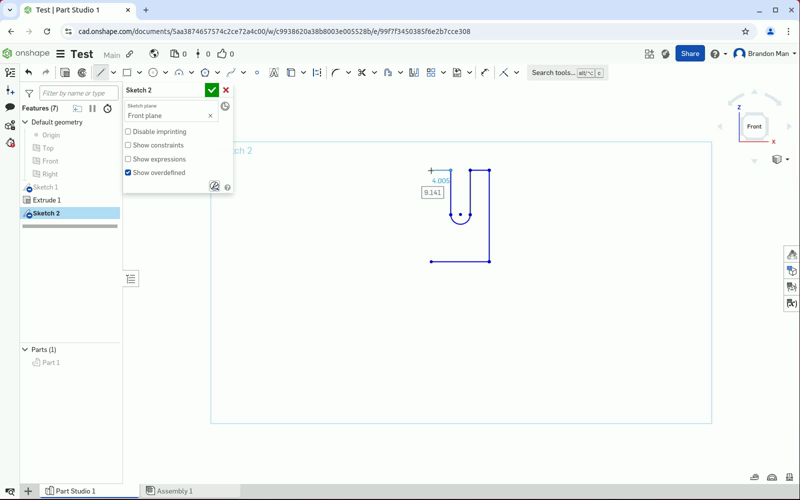
key_down(shift)
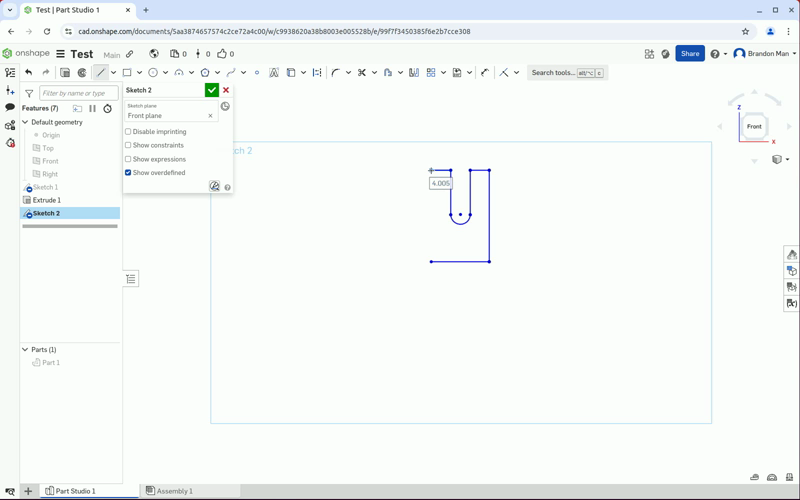
mouse_move(431, 261)
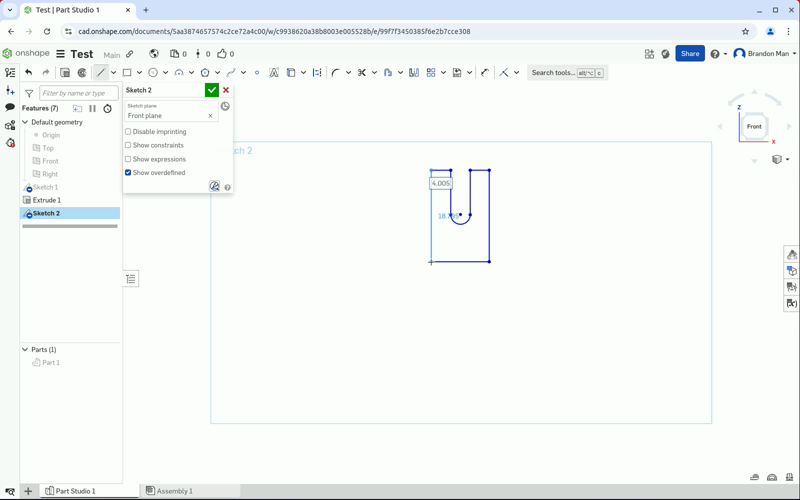
key_up(shift)
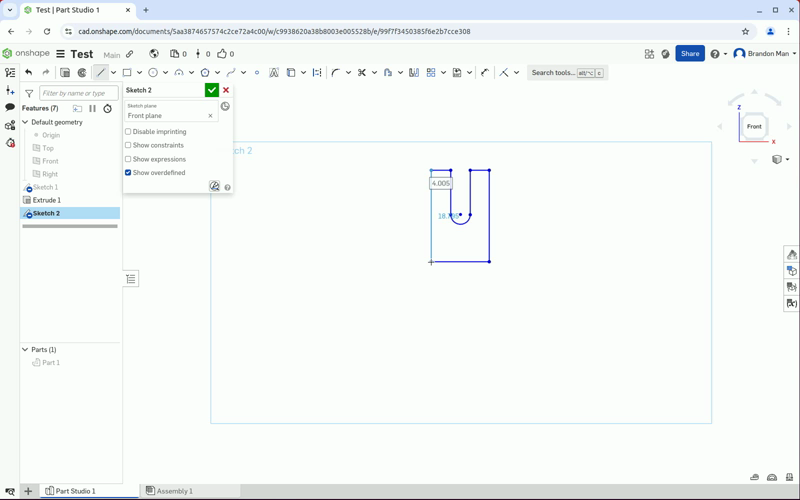
click(431, 261)
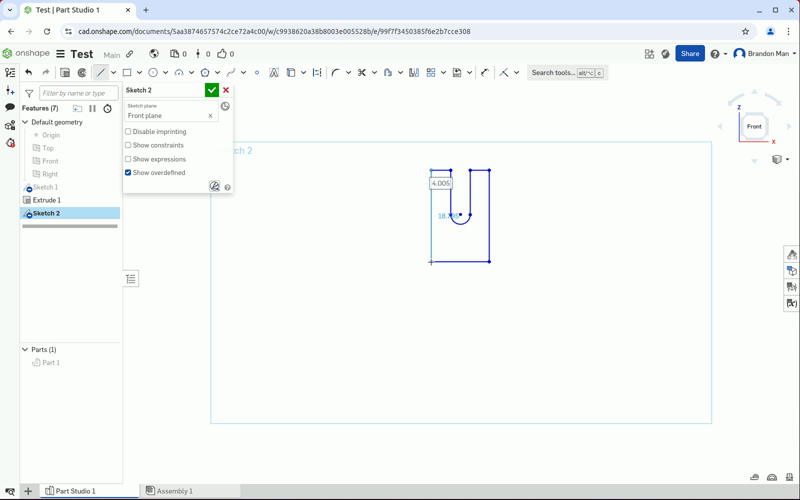
key(esc)
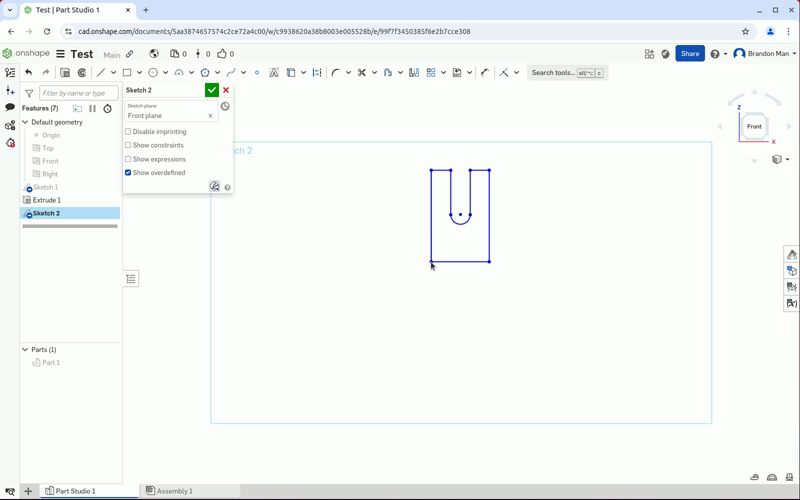
mouse_move(450, 229)
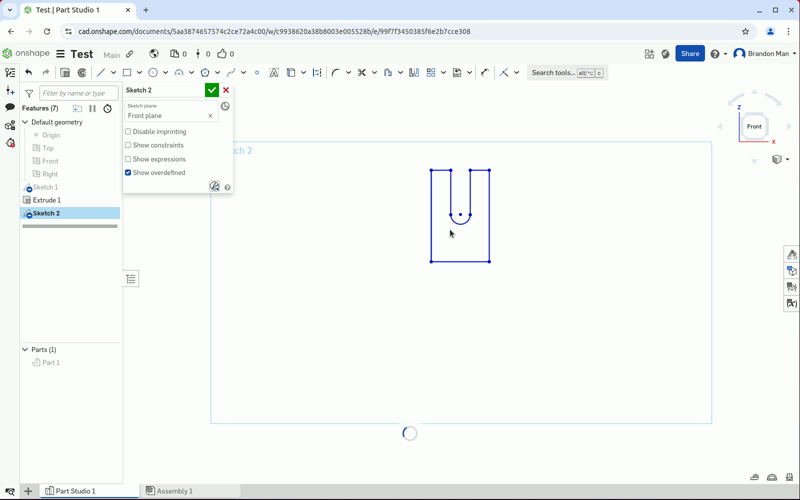
scroll(6)
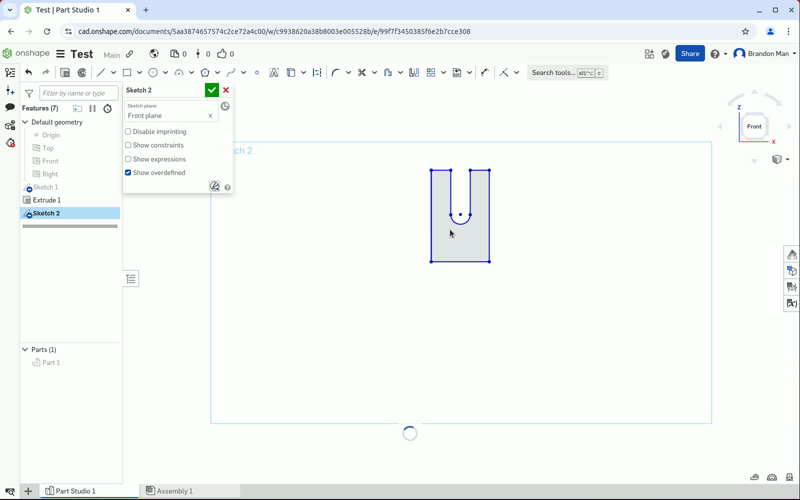
scroll(6)
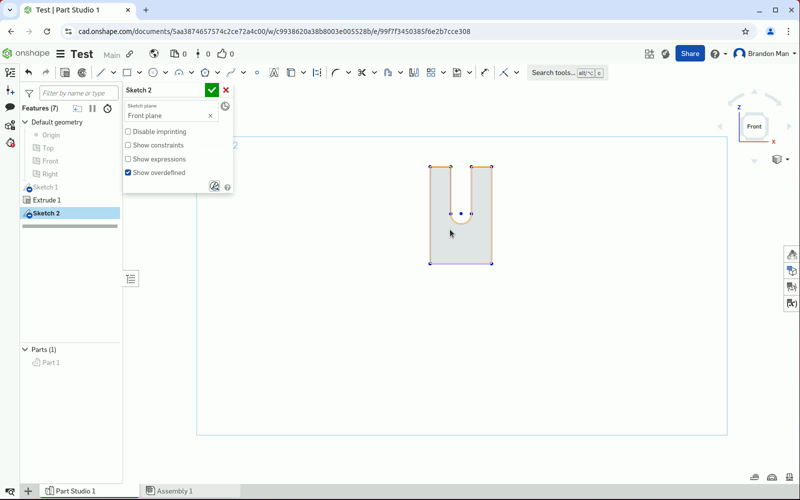
scroll(6)
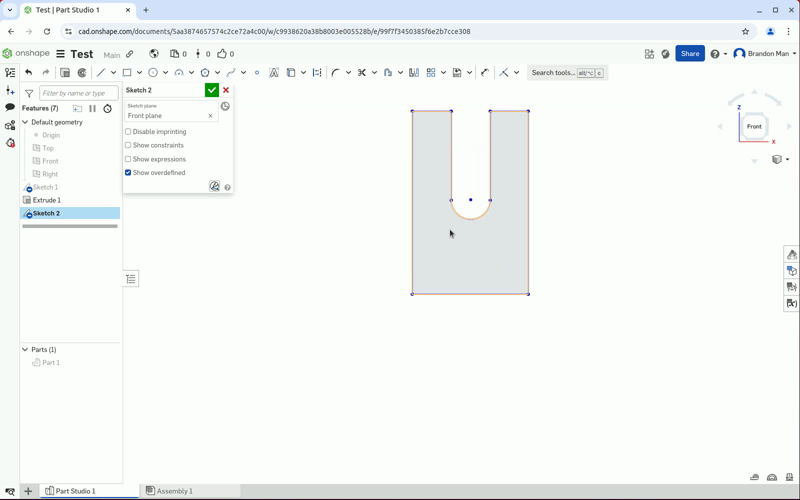
scroll(6)
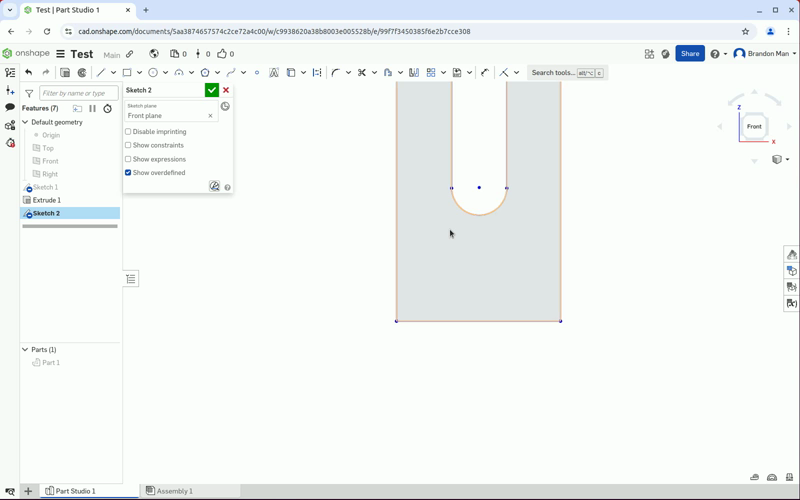
scroll(6)
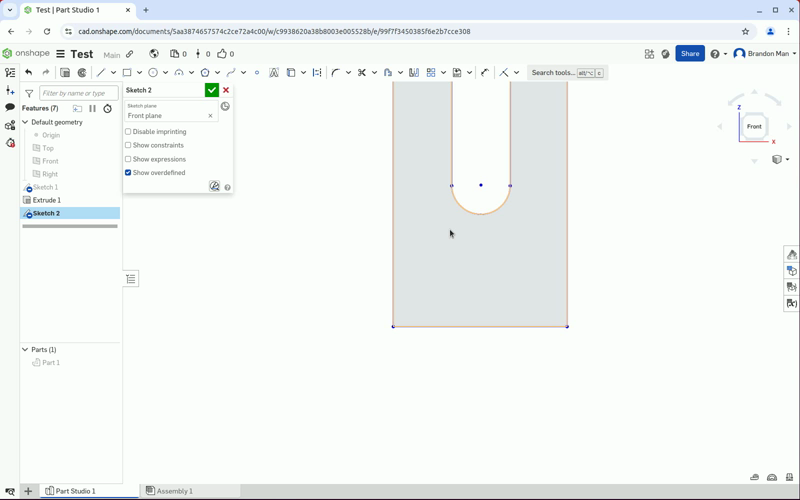
scroll(6)
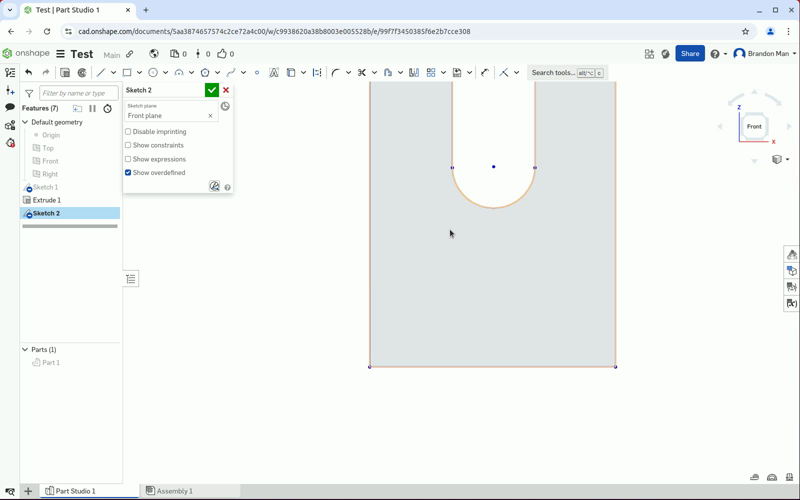
scroll(6)
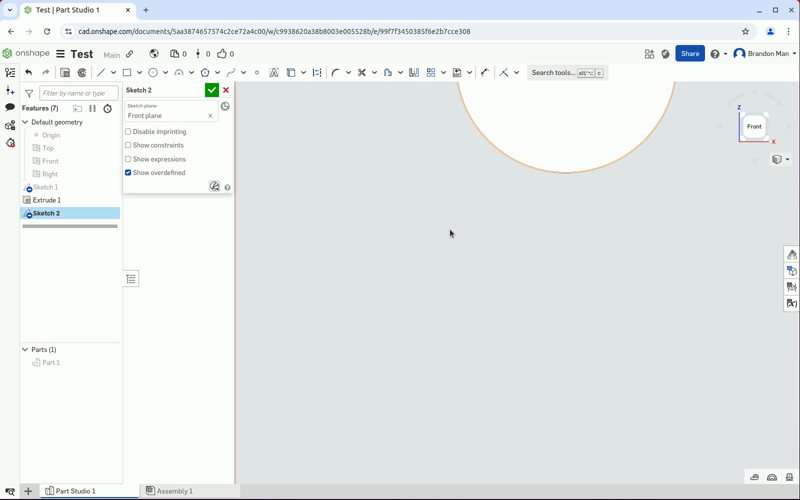
click(450, 229)
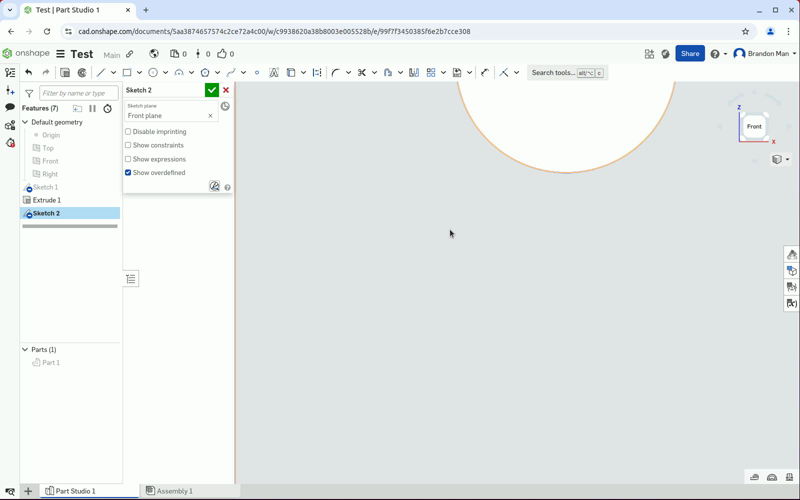
scroll(-6)
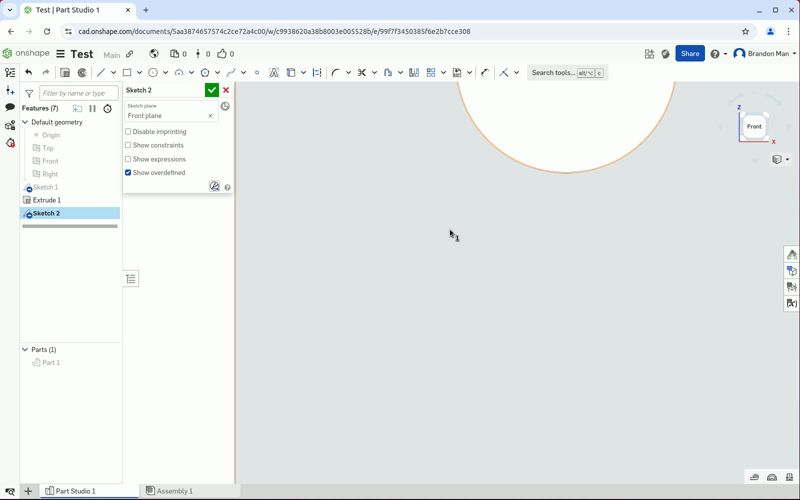
scroll(-6)
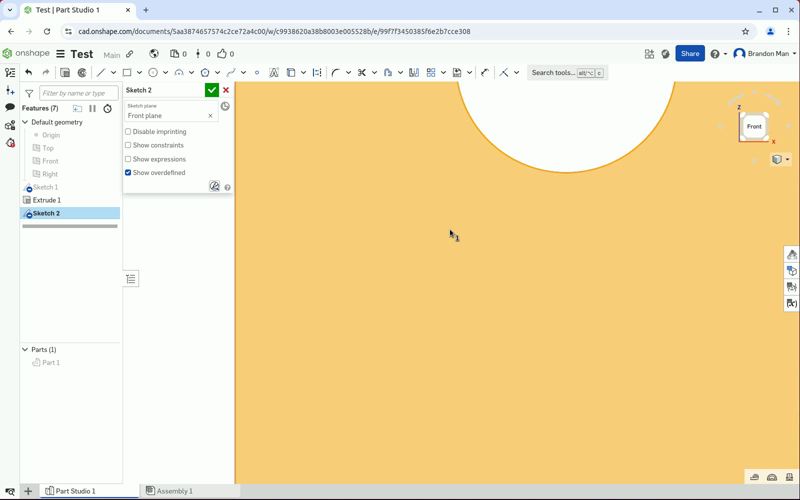
scroll(-6)
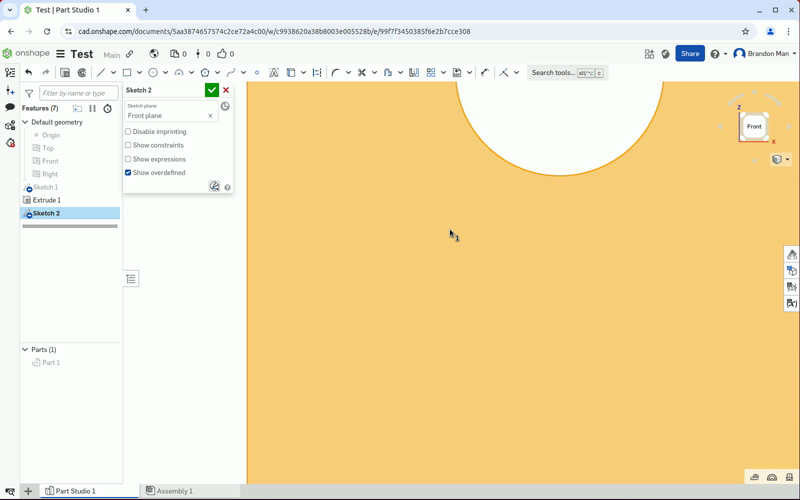
scroll(-6)
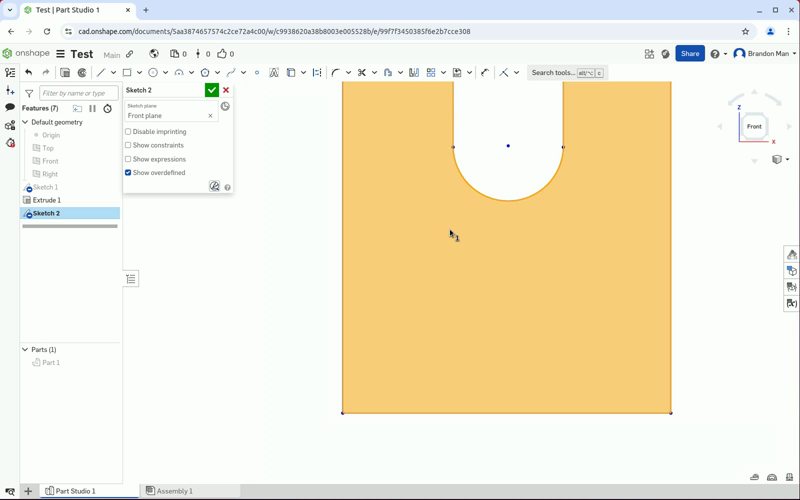
scroll(-6)
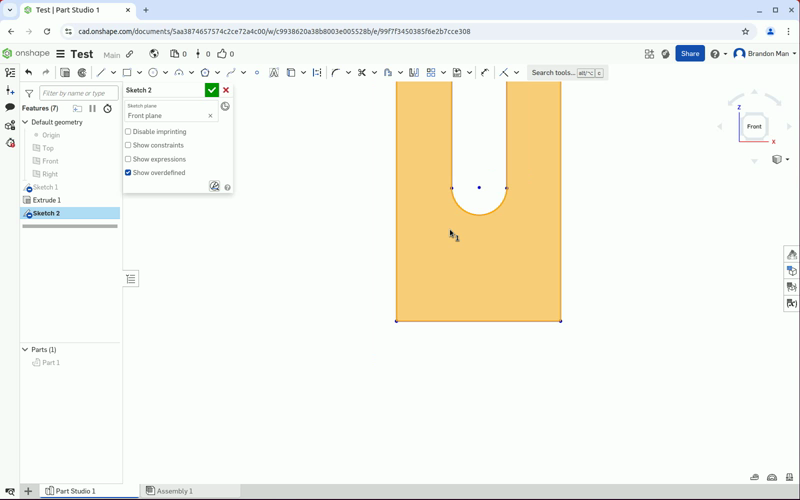
scroll(-6)
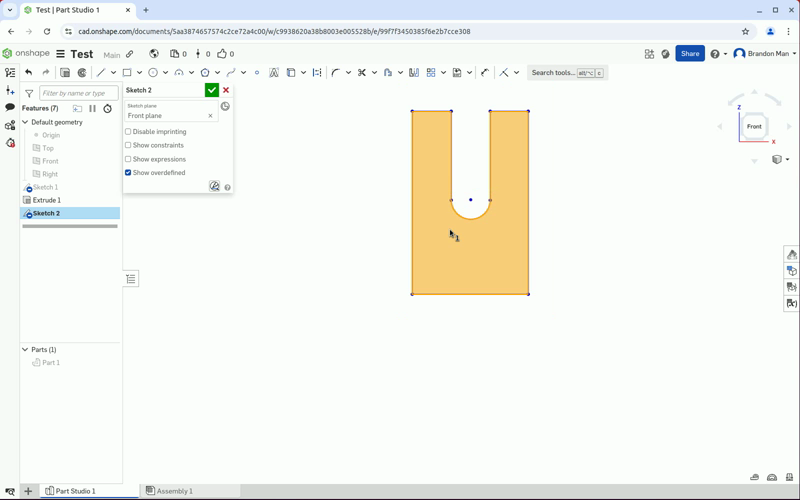
scroll(-6)
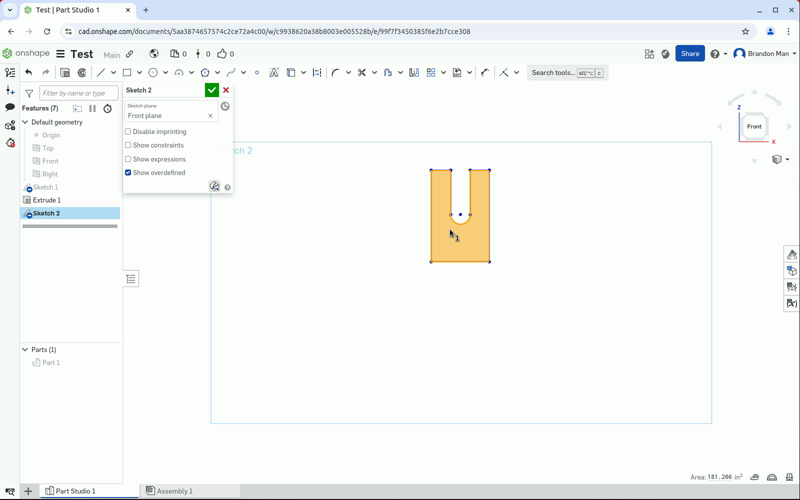
mouse_move(73, 352)
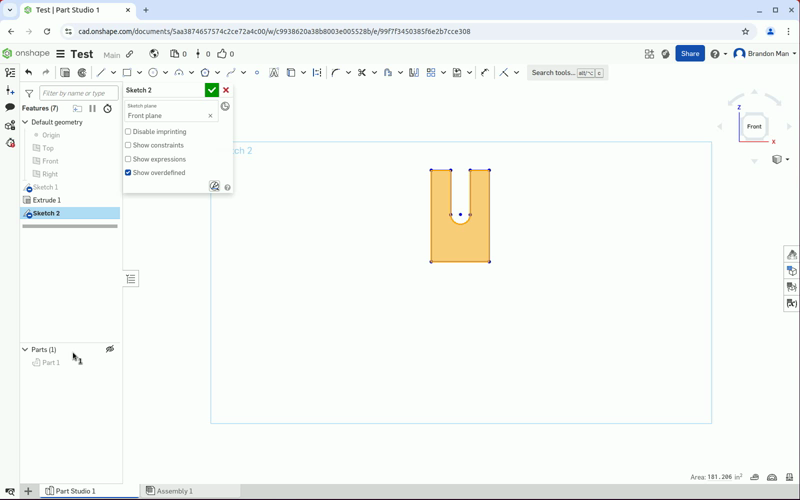
key(shift+y)
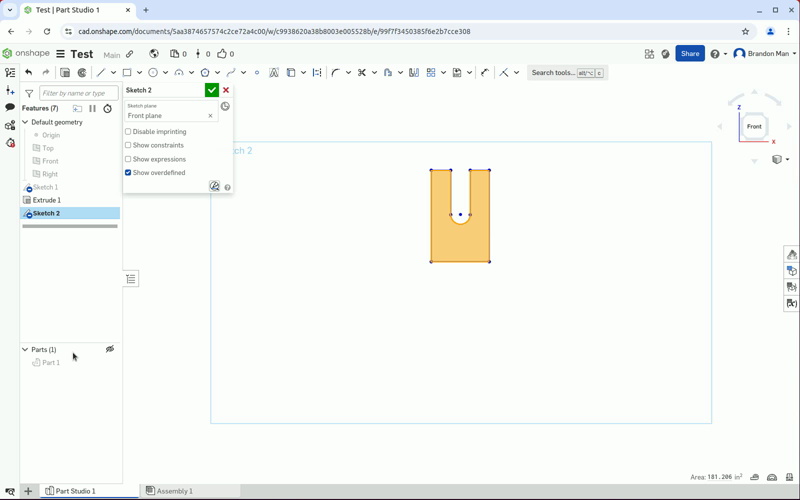
key(shift+e)
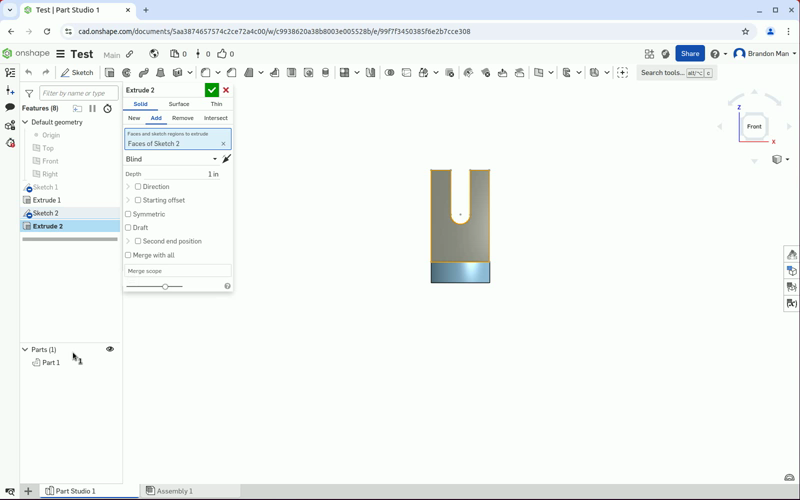
mouse_move(143, 106)
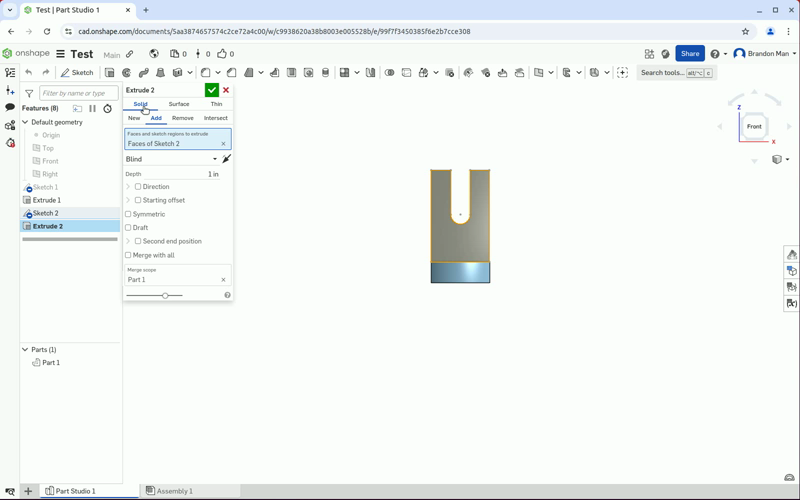
click(143, 106)
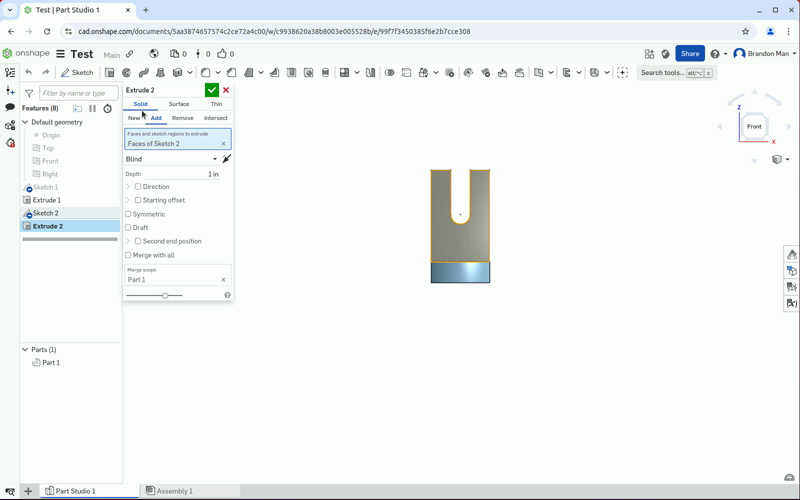
mouse_move(137, 120)
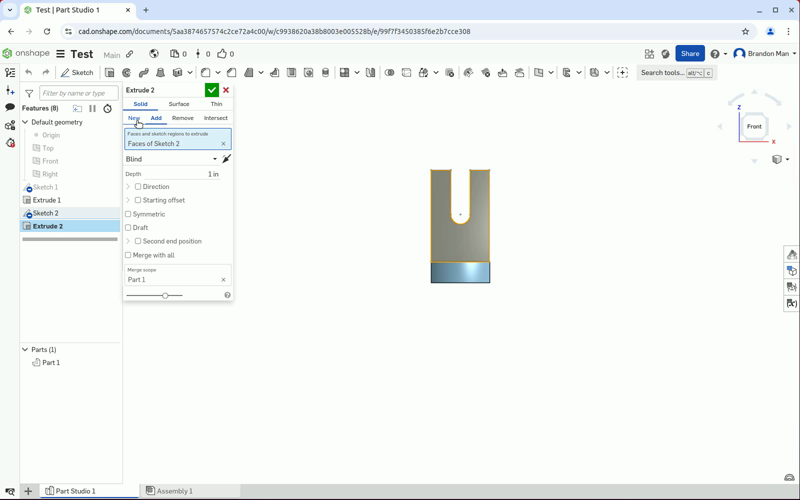
click(137, 120)
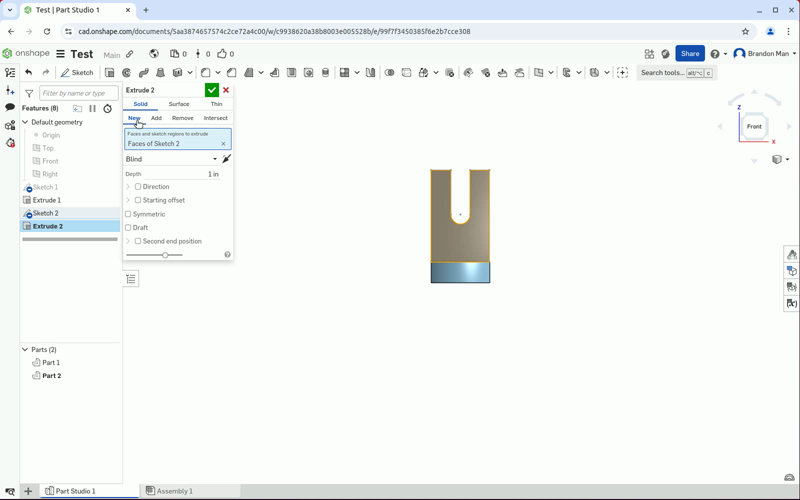
key(tab, 4)
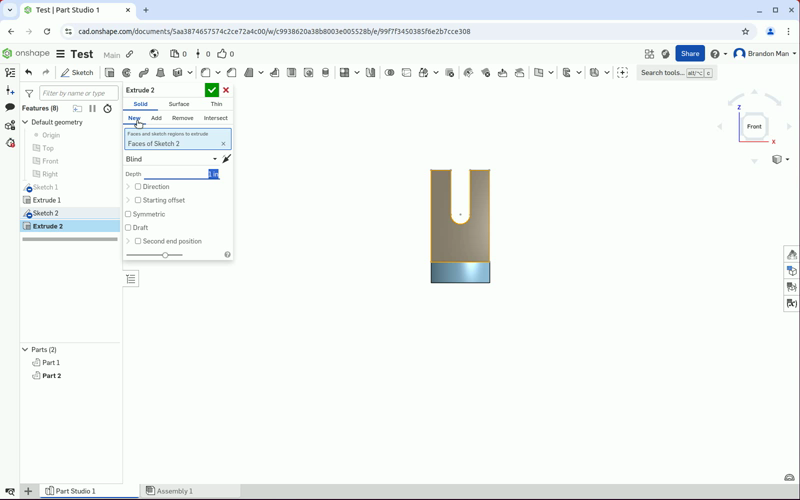
text(2.648)
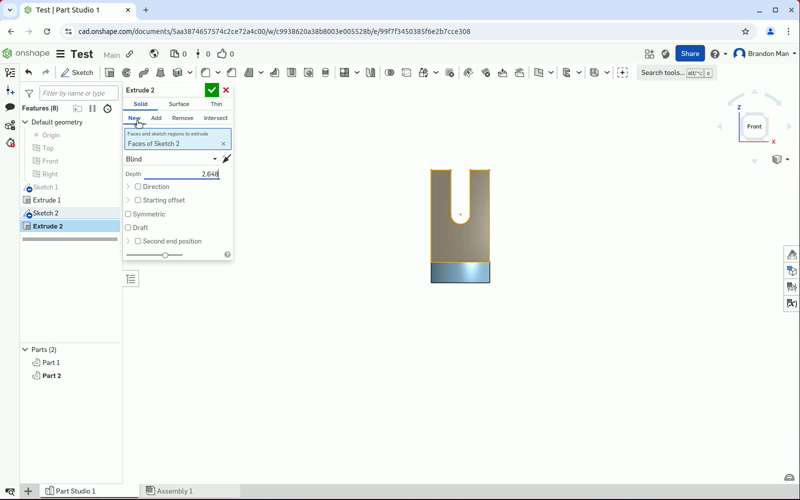
key(enter)
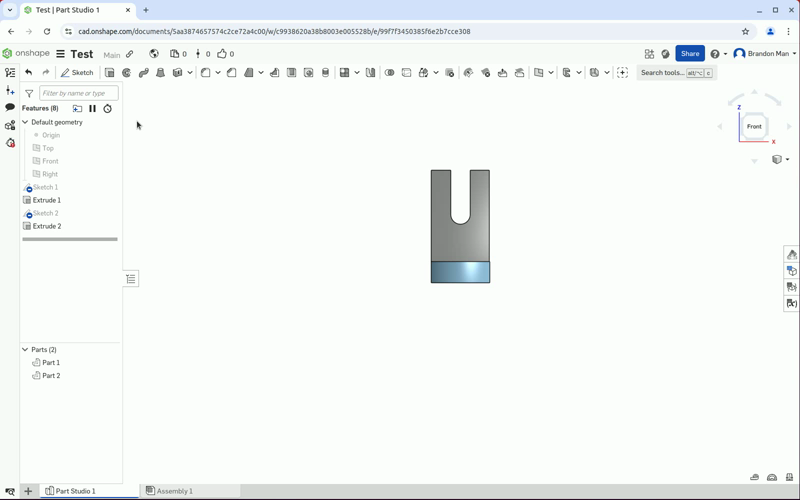
key(shift+h)
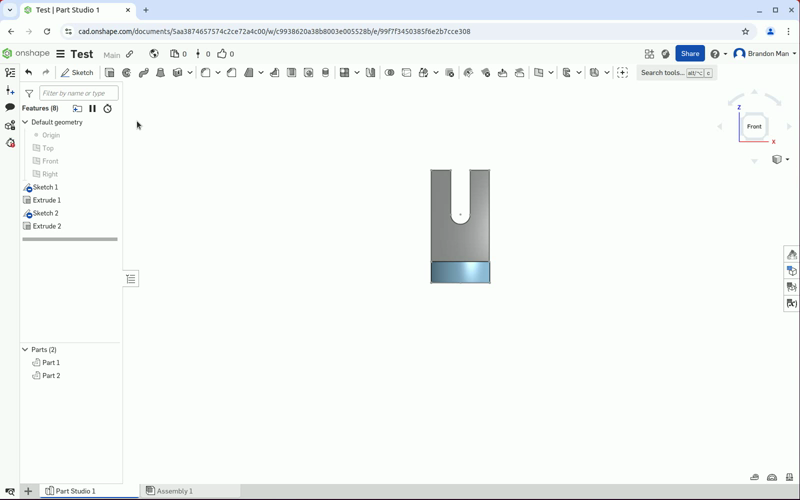
key(shift+h)
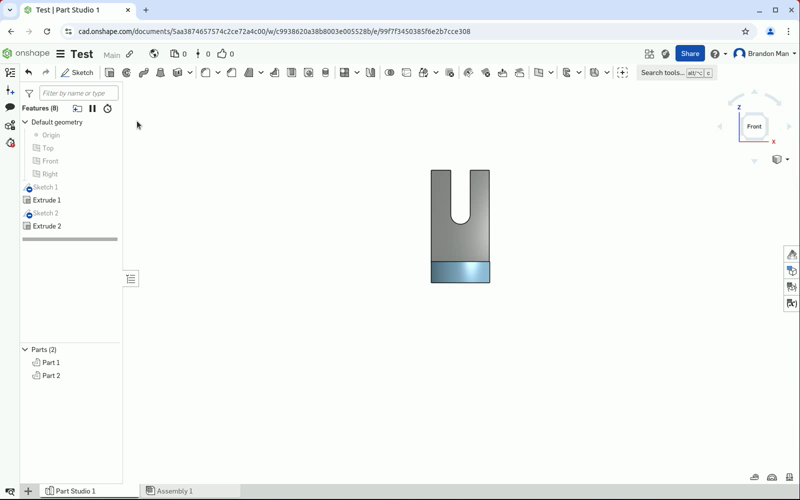
mouse_move(73, 189)
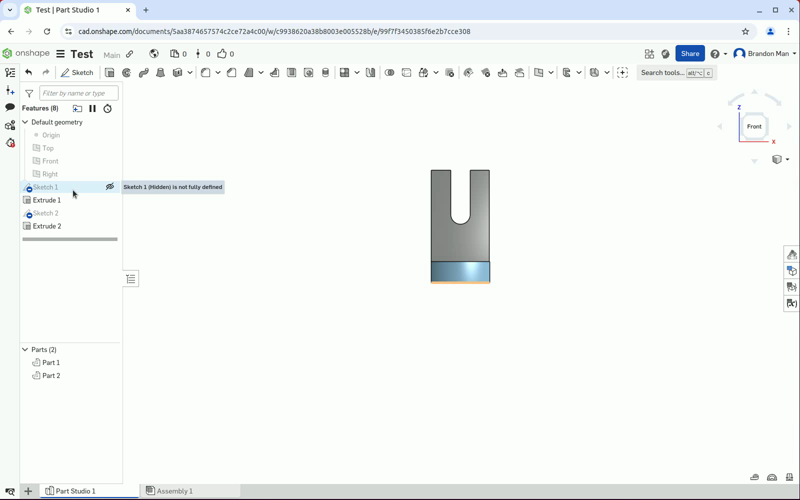
click(73, 189)
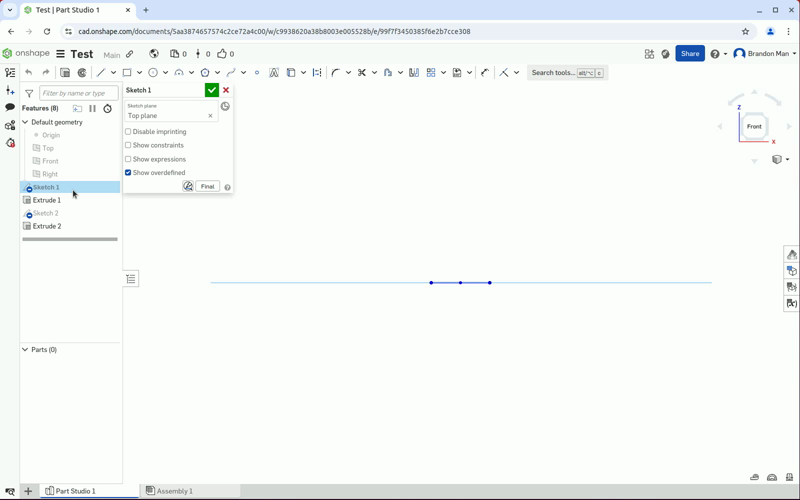
mouse_move(229, 92)
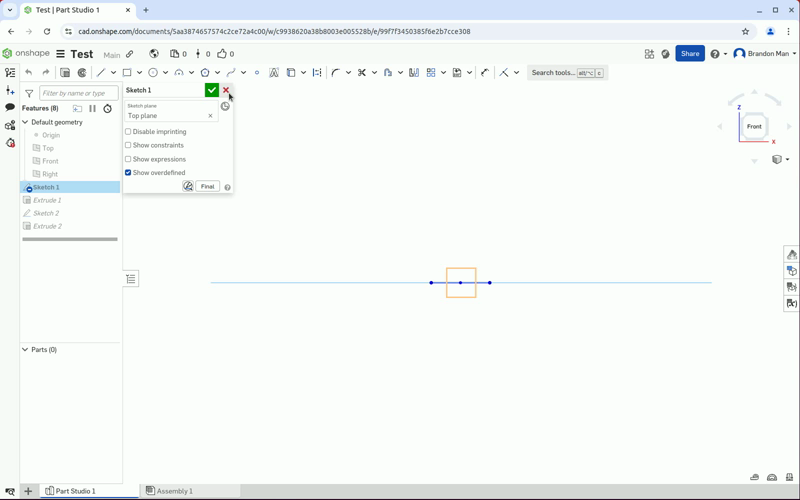
click(229, 92)
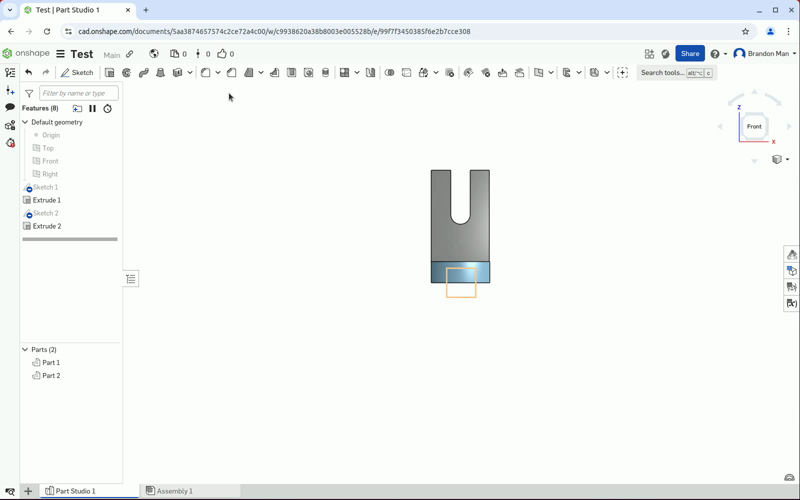
mouse_move(73, 352)
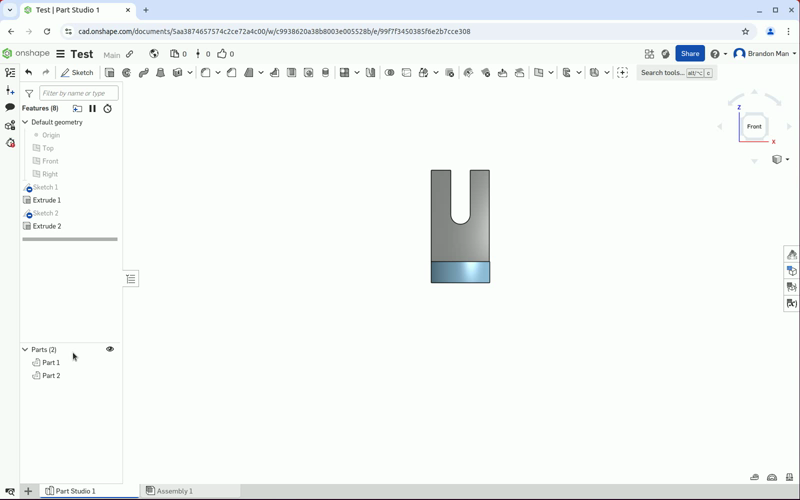
key(y)
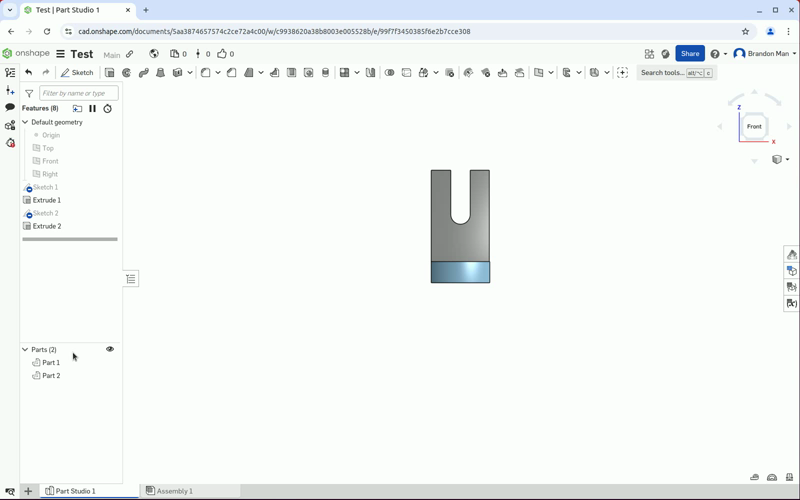
key(shift+p)
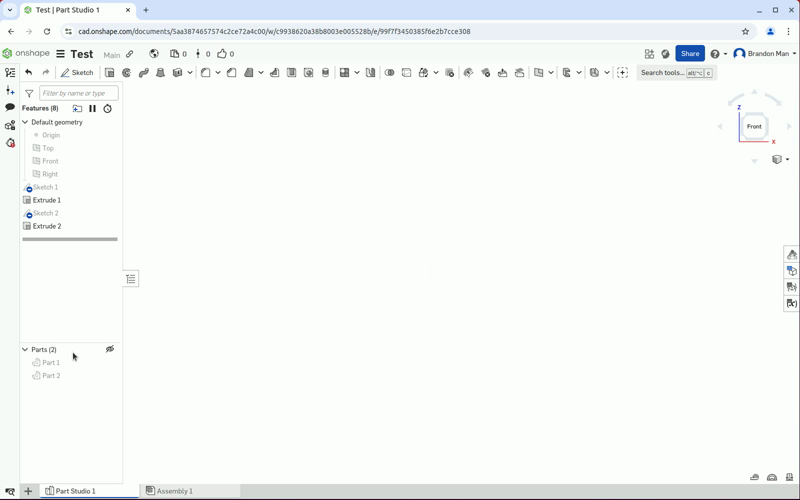
key(space)
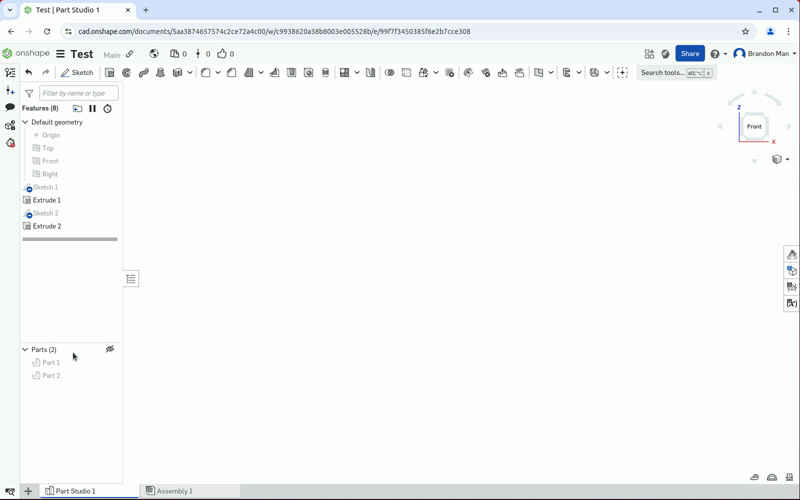
key_down(shift)
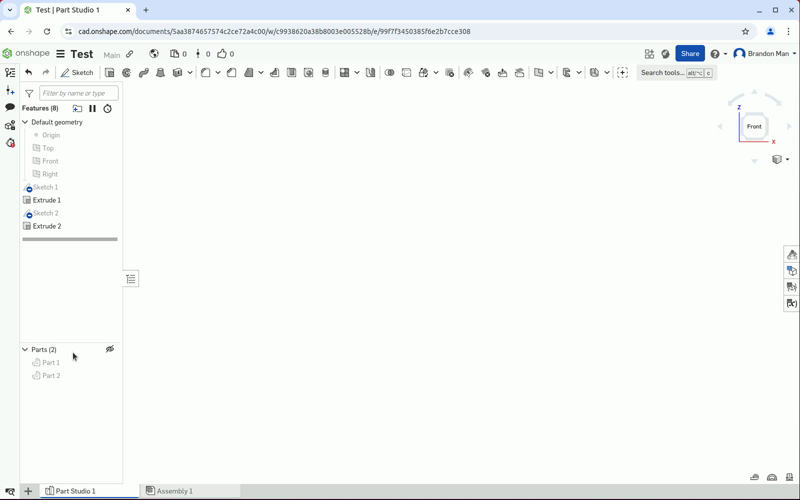
key(left)
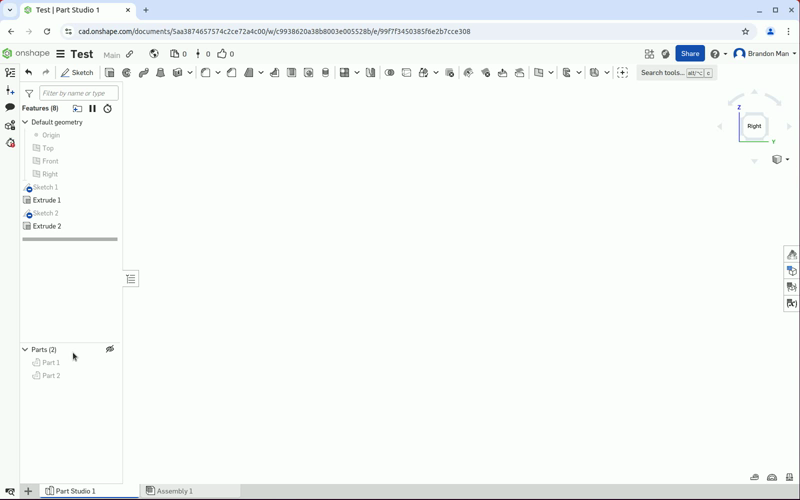
key_up(shift)
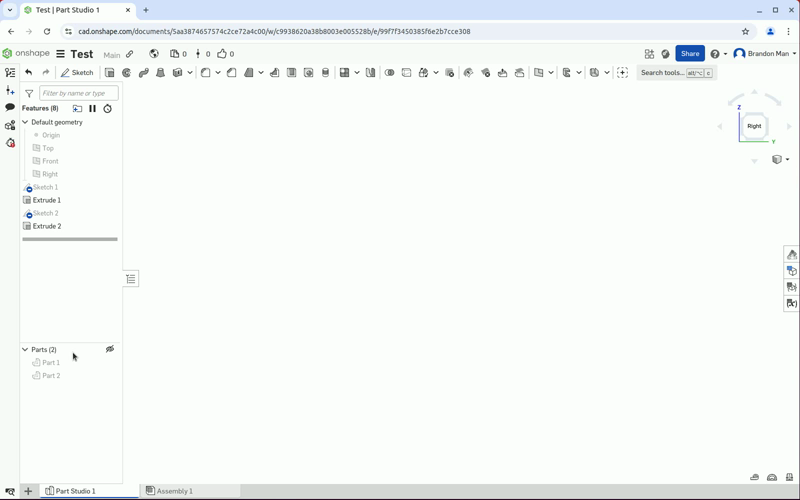
mouse_move(73, 352)
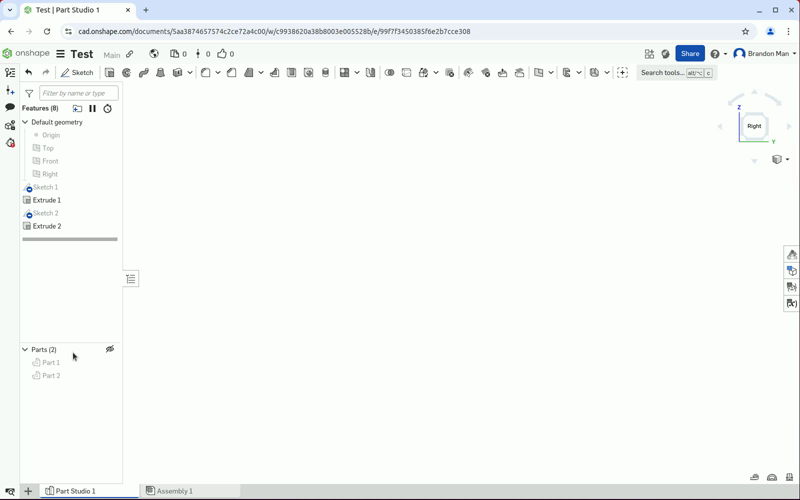
key(shift+y)
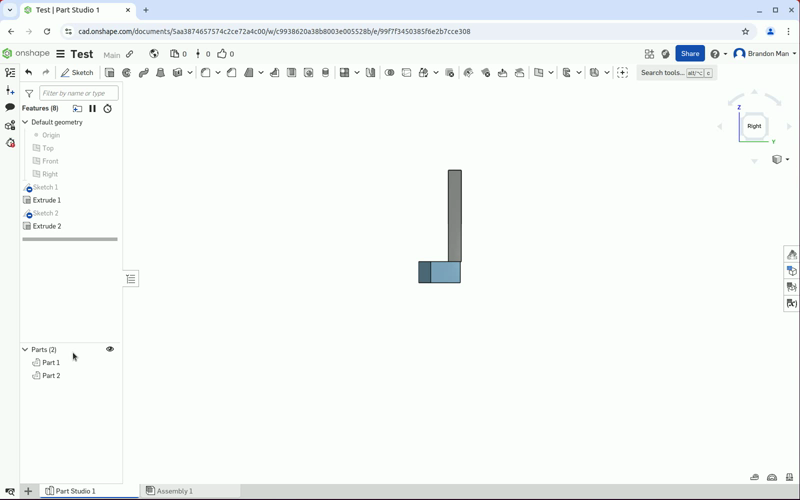
mouse_move(541, 75)
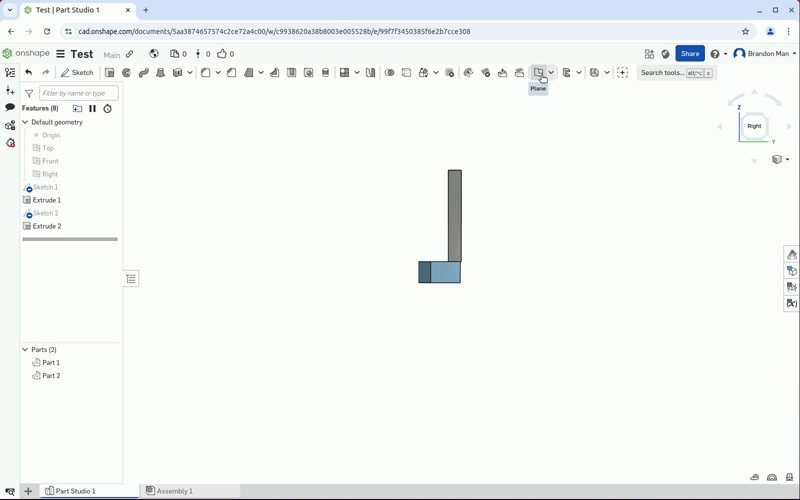
click(541, 75)
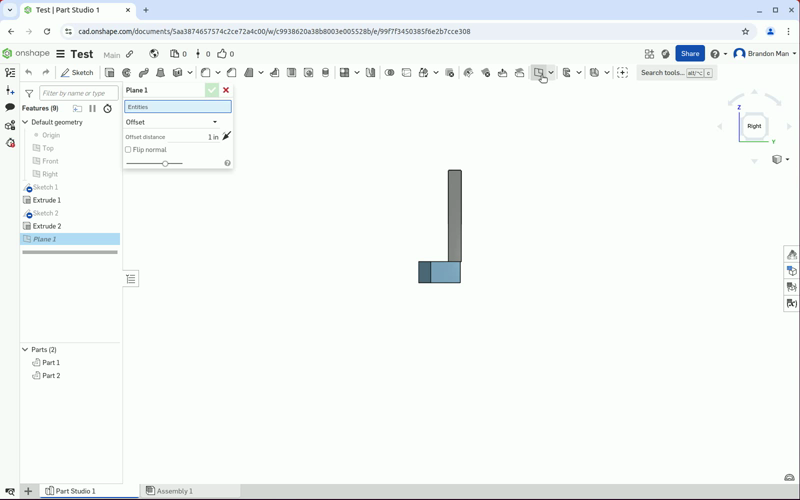
mouse_move(73, 176)
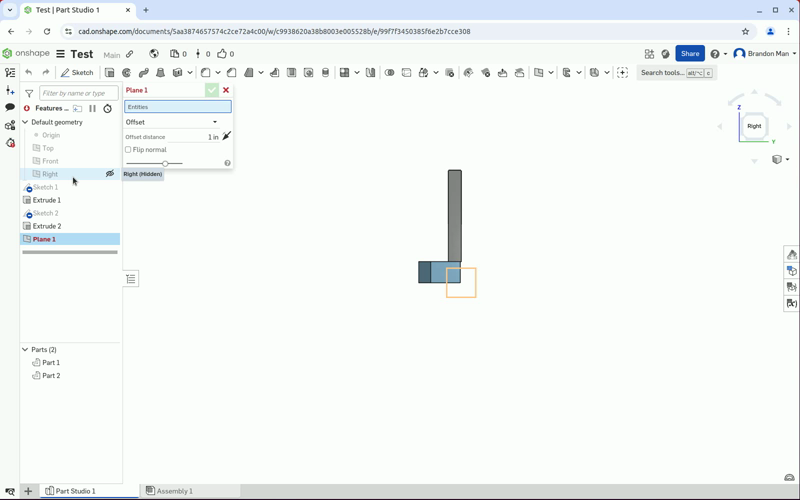
click(73, 176)
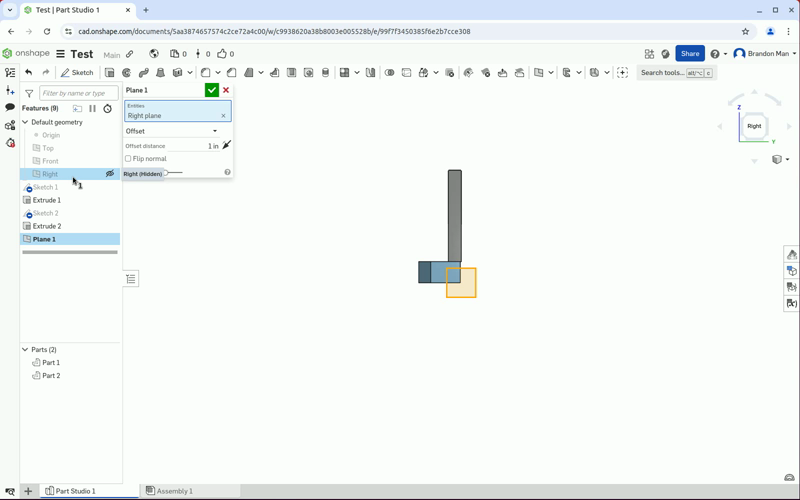
key(tab, 2)
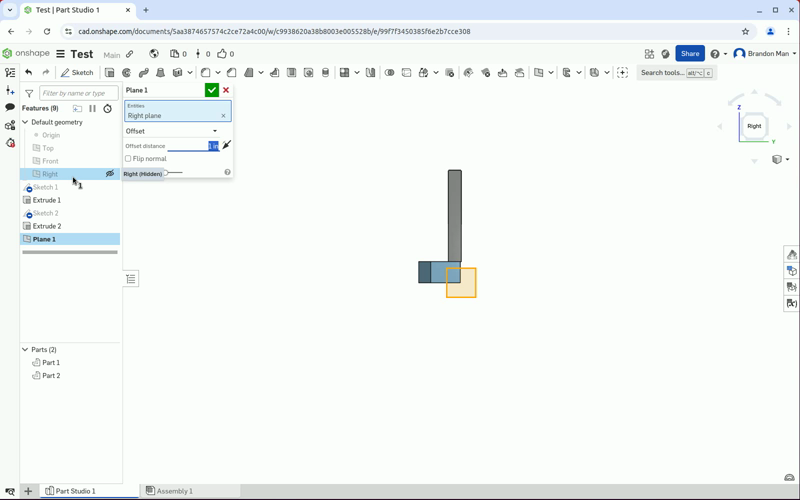
text(6.008)
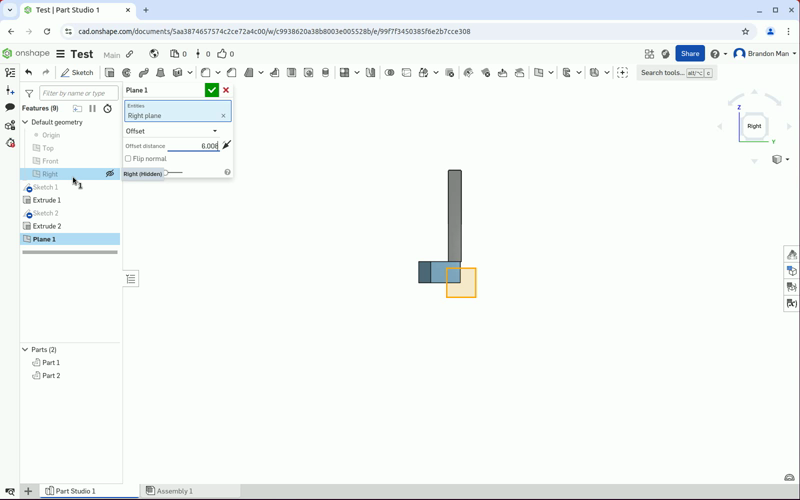
key(enter, 2)
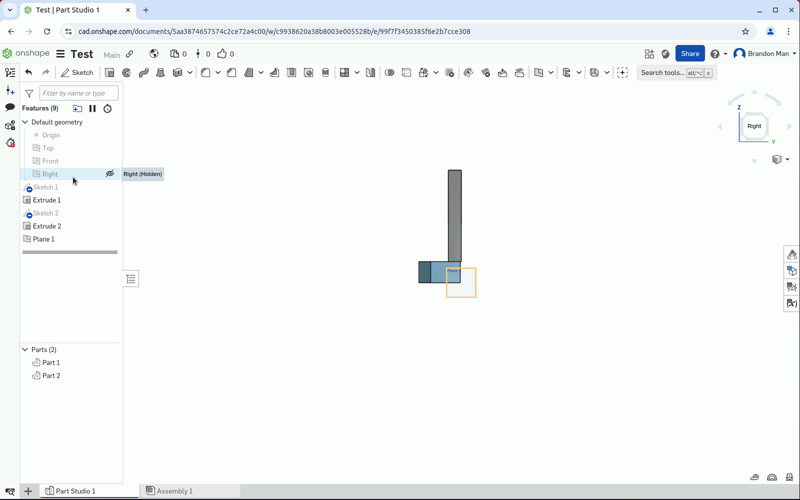
key(shift+s)
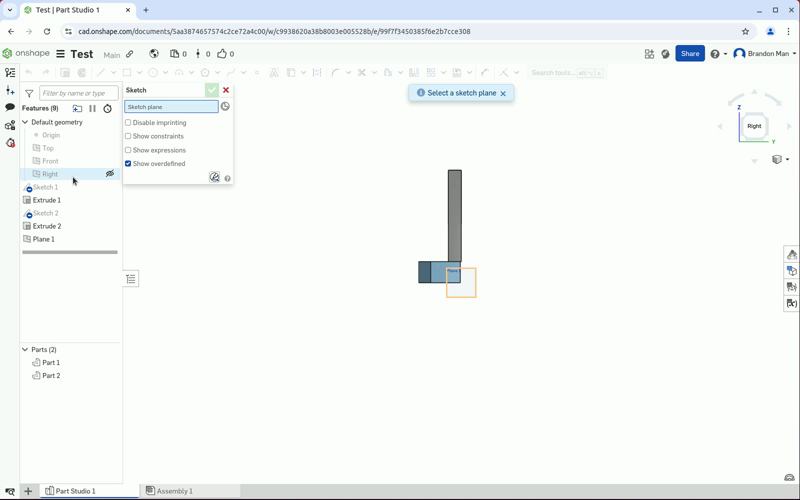
mouse_move(73, 241)
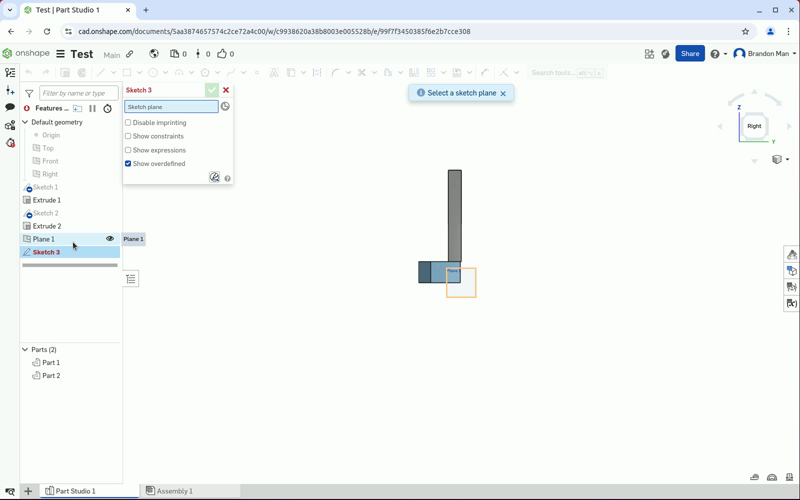
click(73, 241)
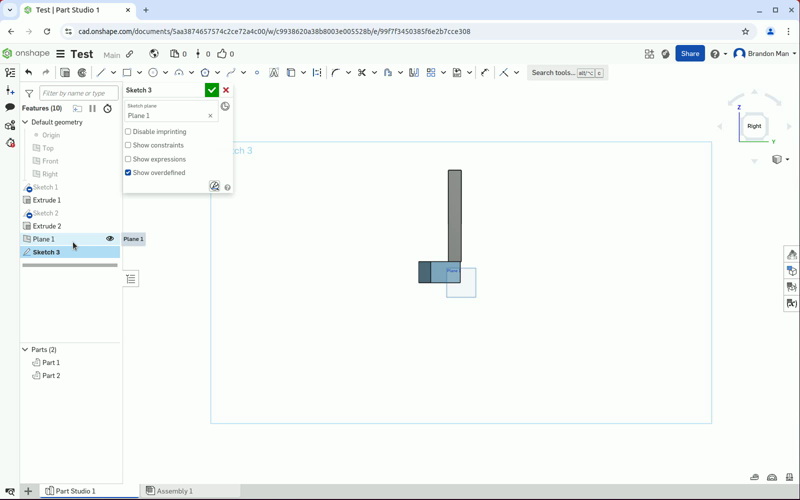
mouse_move(73, 352)
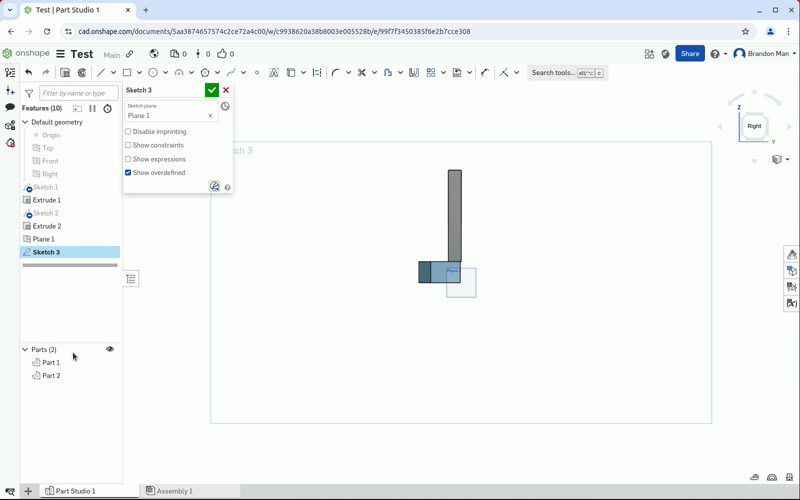
key(y)
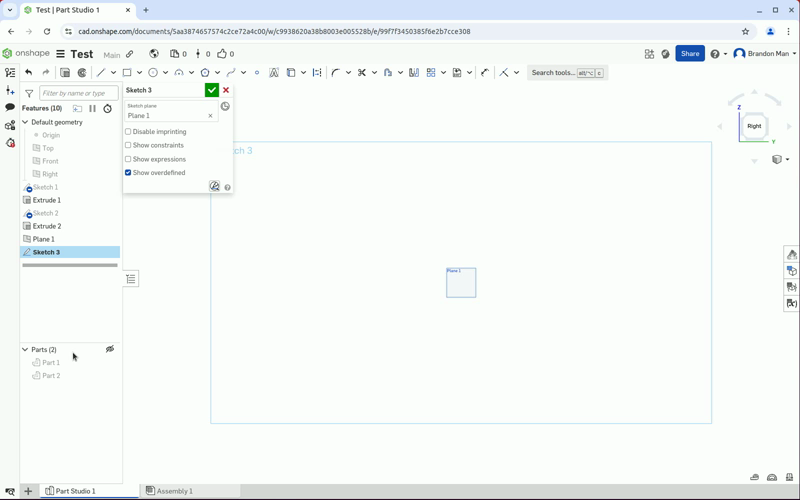
key(l)
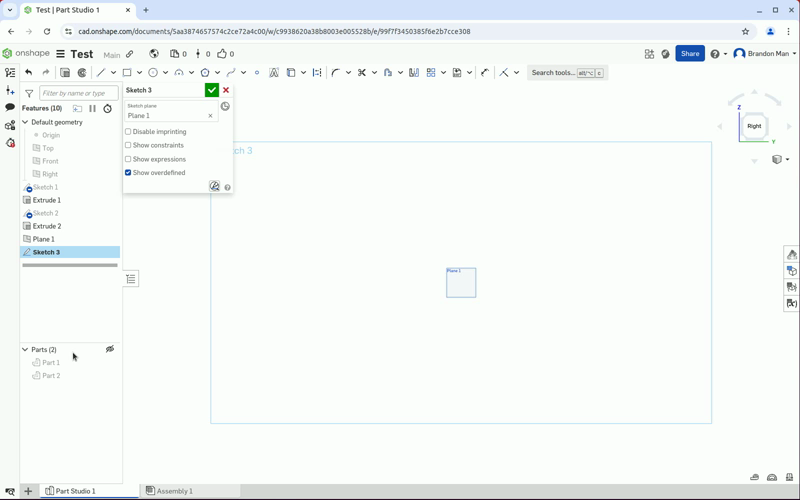
key_down(shift)
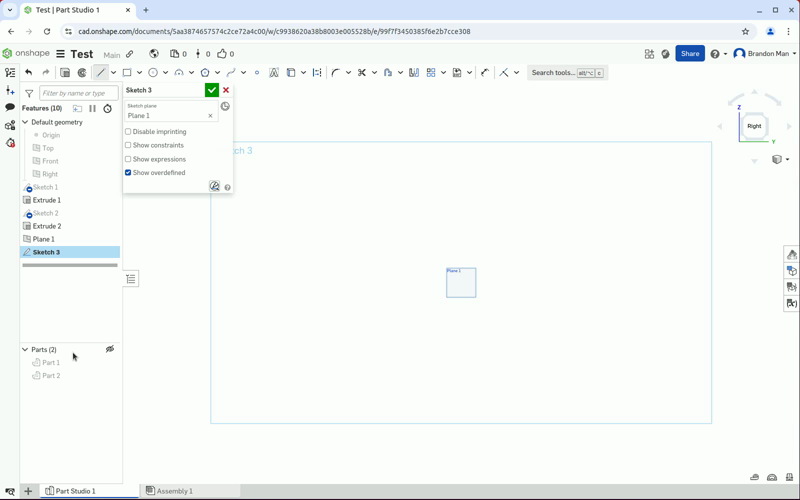
mouse_move(439, 261)
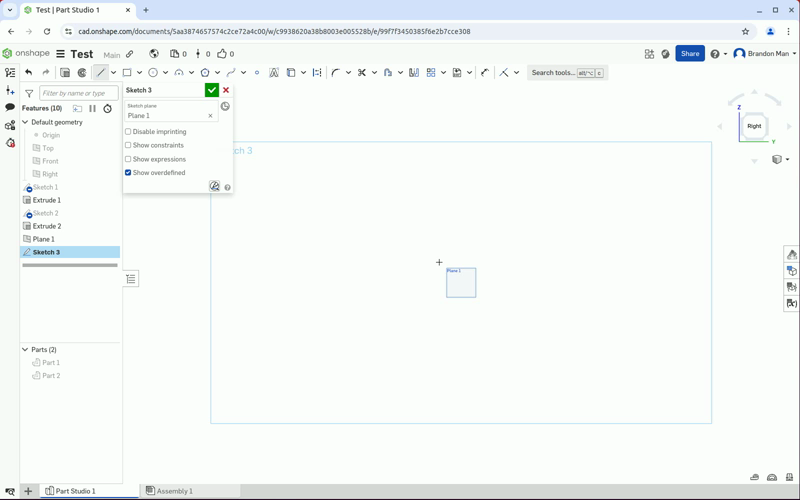
click(439, 261)
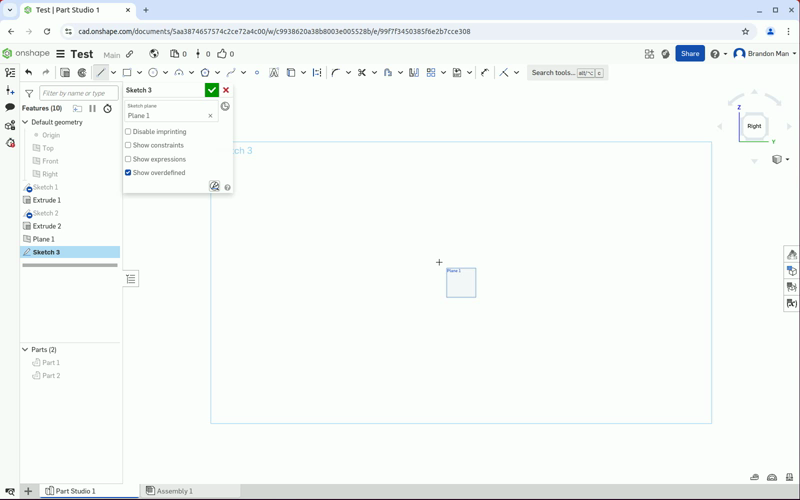
key_up(shift)
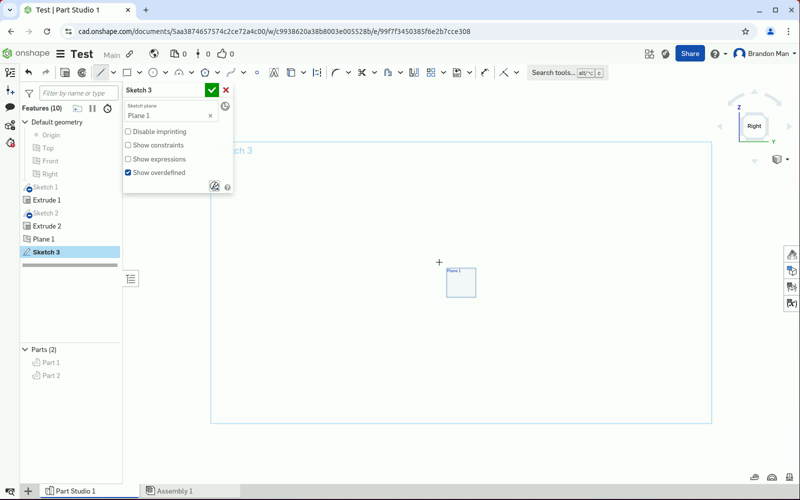
key_down(shift)
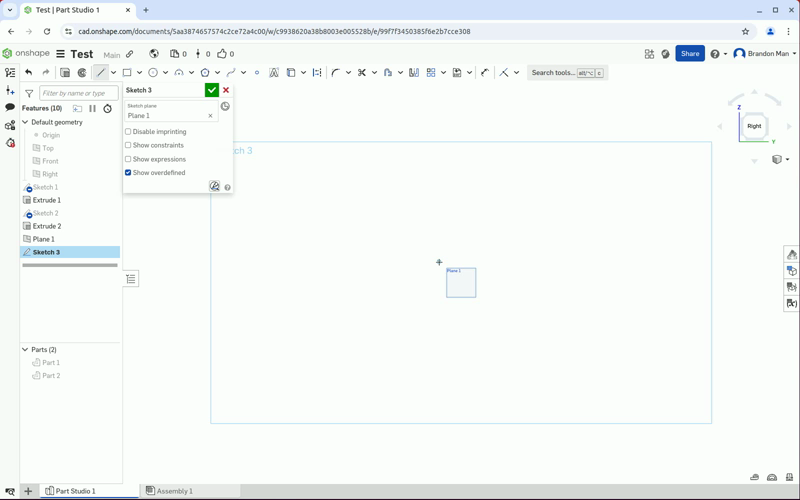
mouse_move(469, 261)
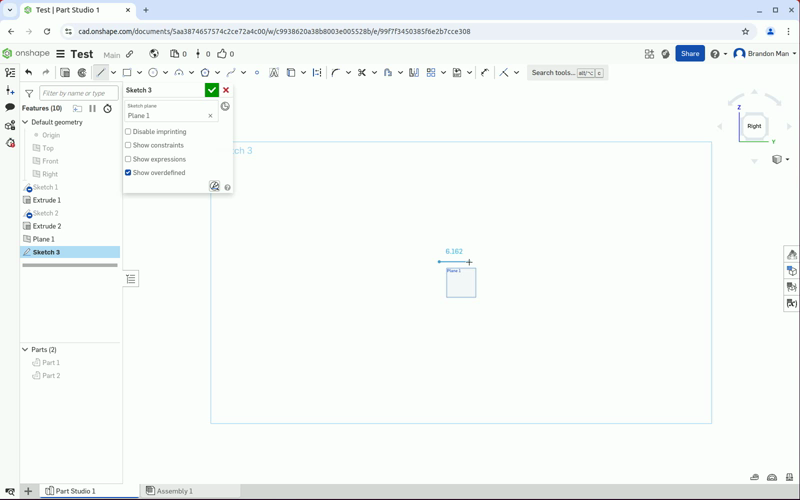
mouse_move(448, 261)
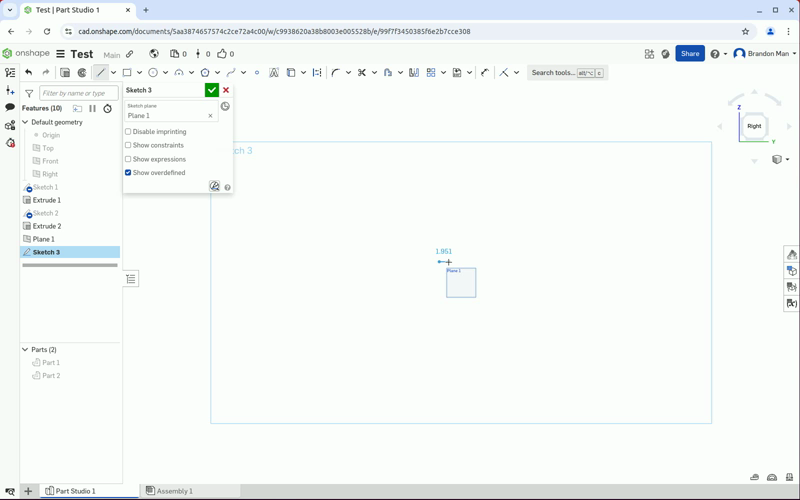
click(448, 261)
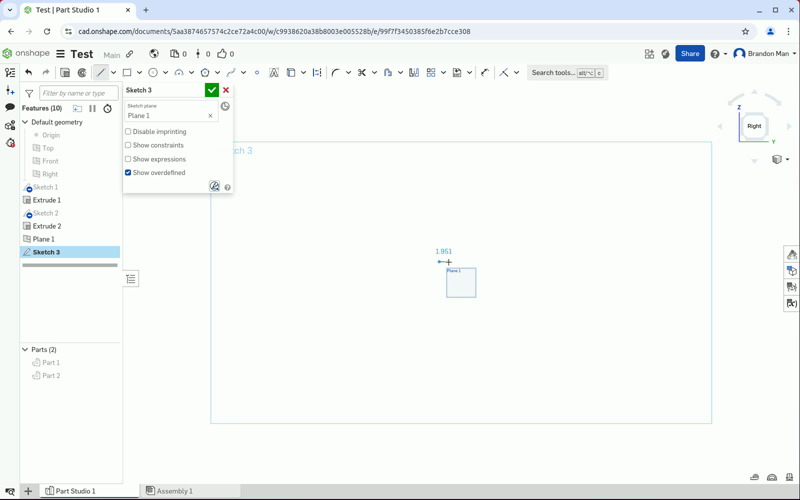
key_up(shift)
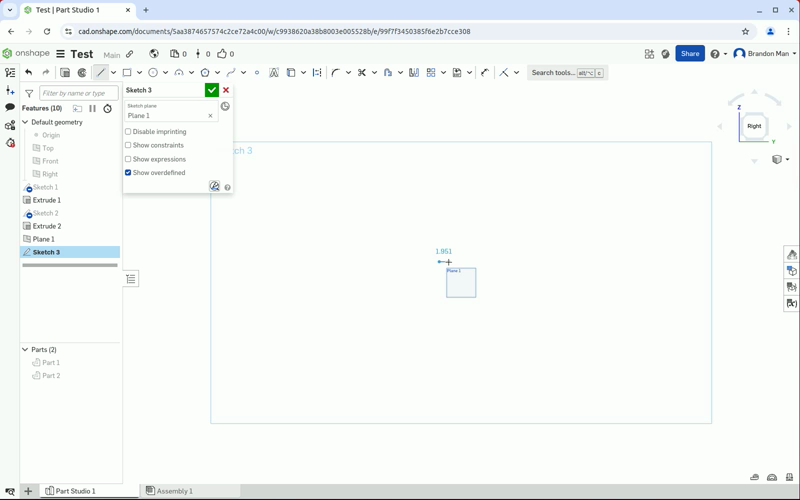
key_down(shift)
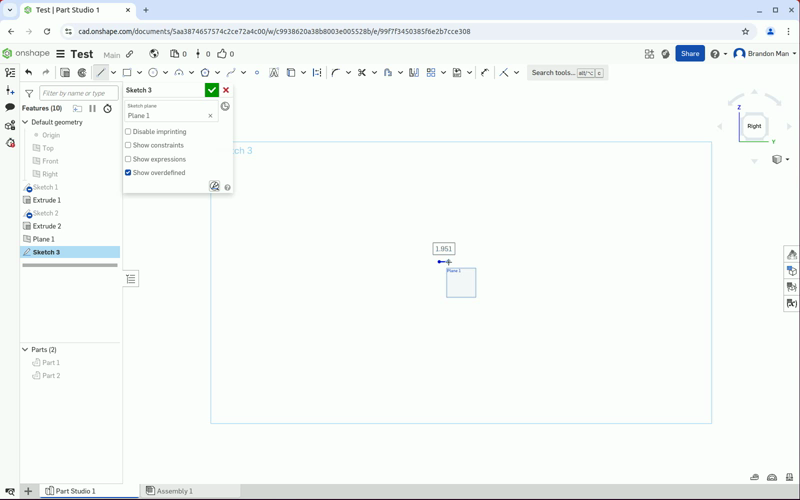
mouse_move(478, 261)
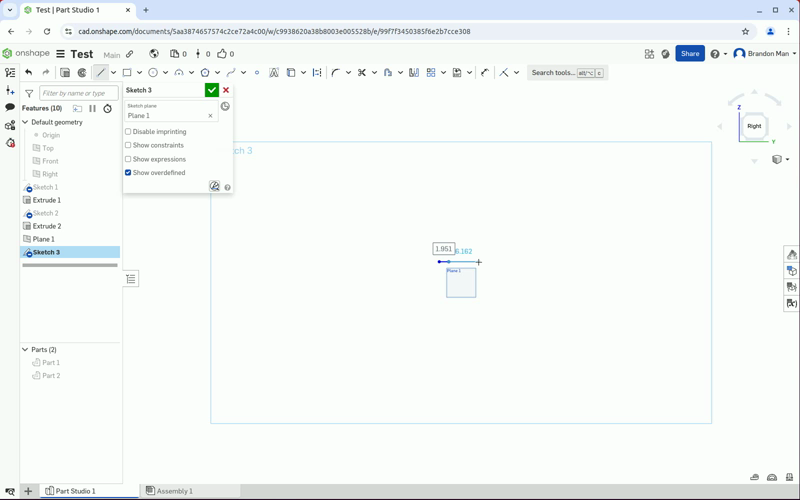
mouse_move(448, 246)
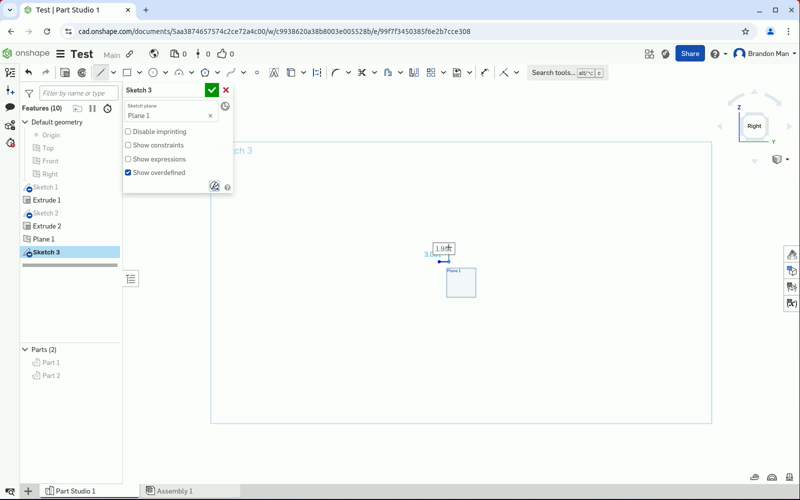
click(448, 246)
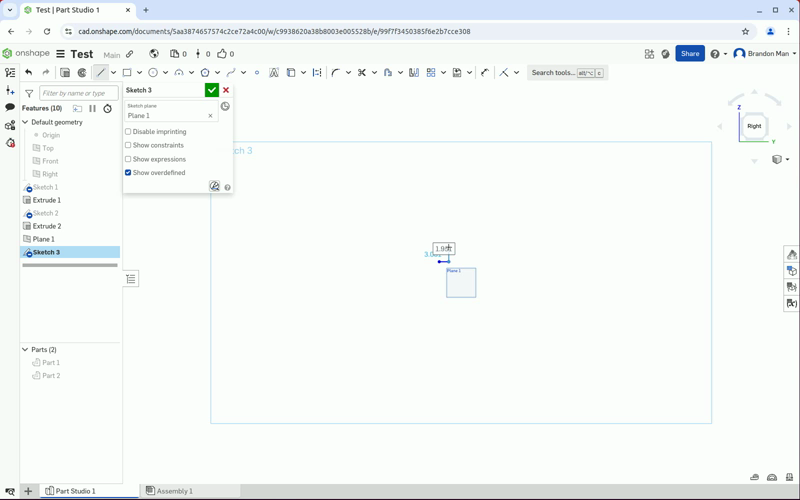
key_up(shift)
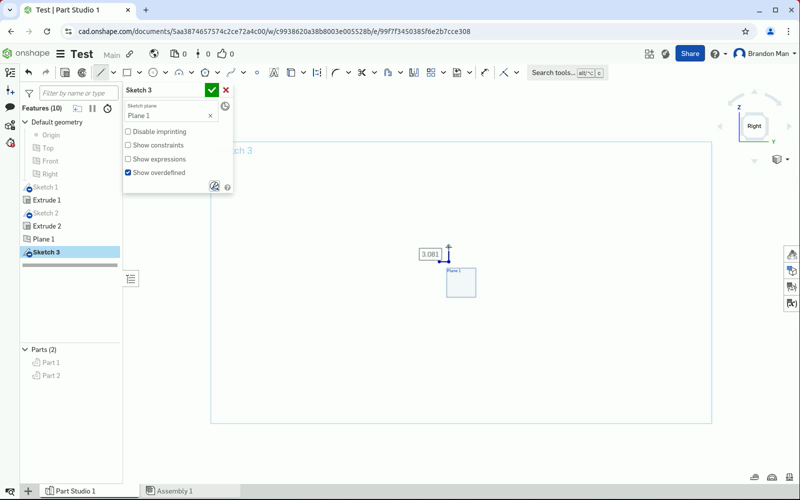
key_down(shift)
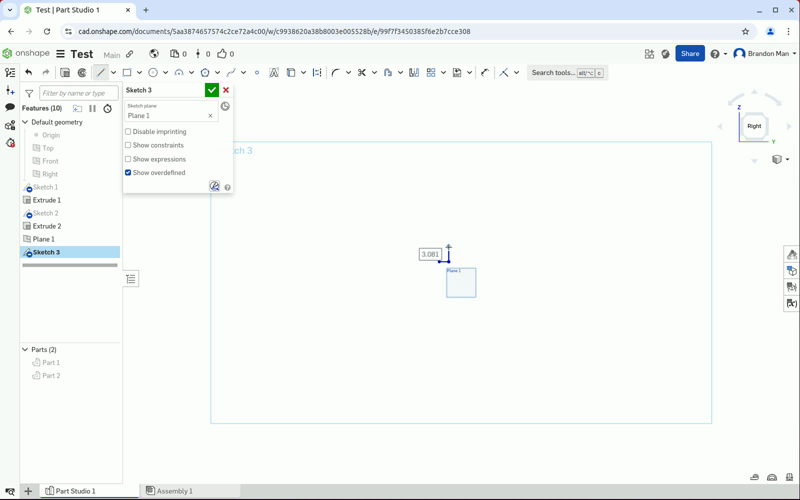
mouse_move(478, 246)
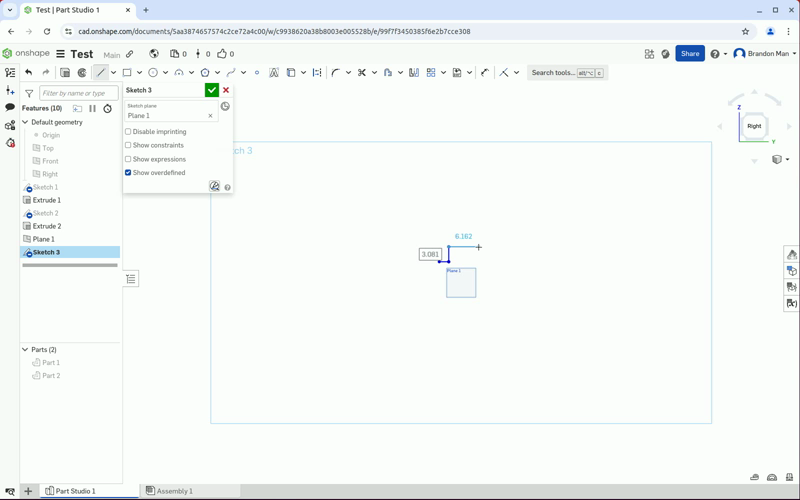
mouse_move(439, 246)
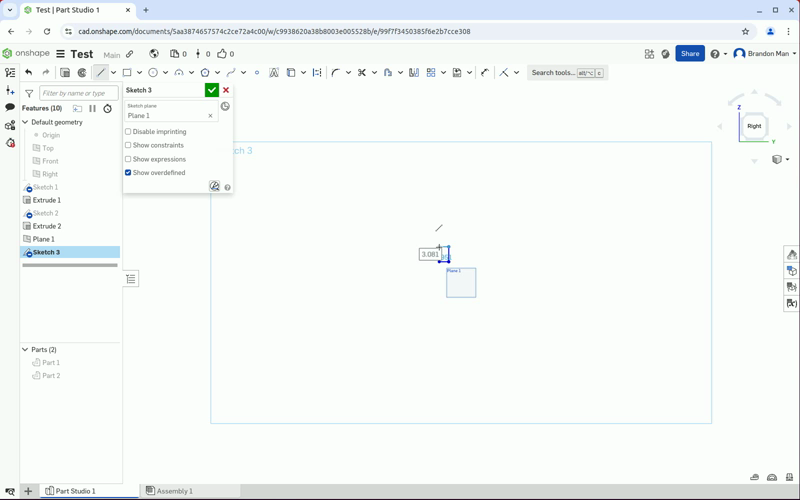
click(439, 246)
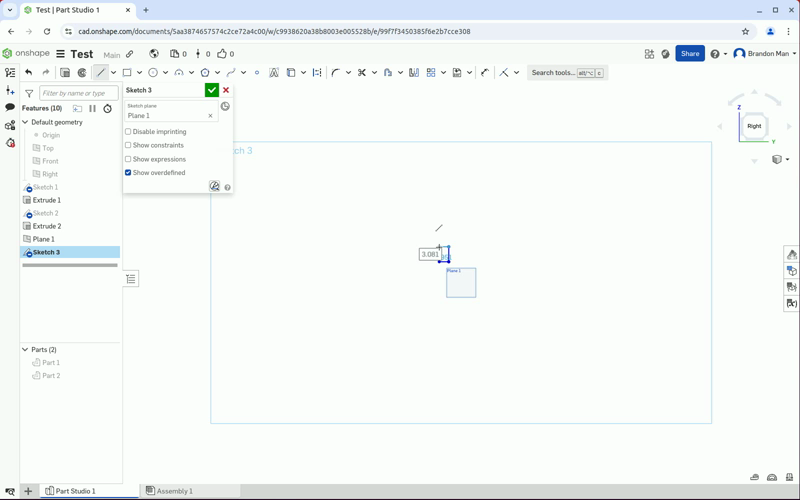
key_up(shift)
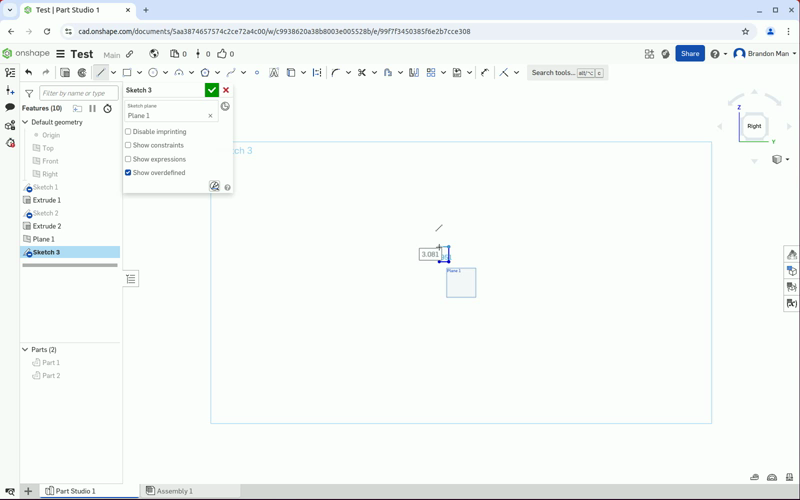
mouse_move(469, 246)
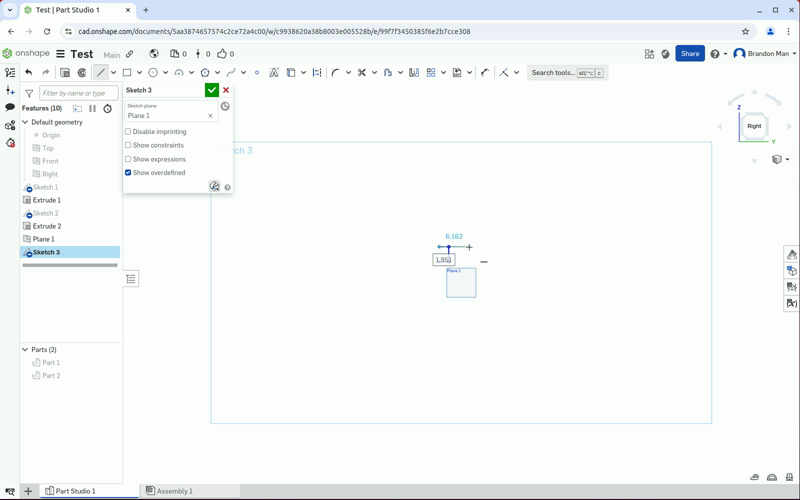
key_down(shift)
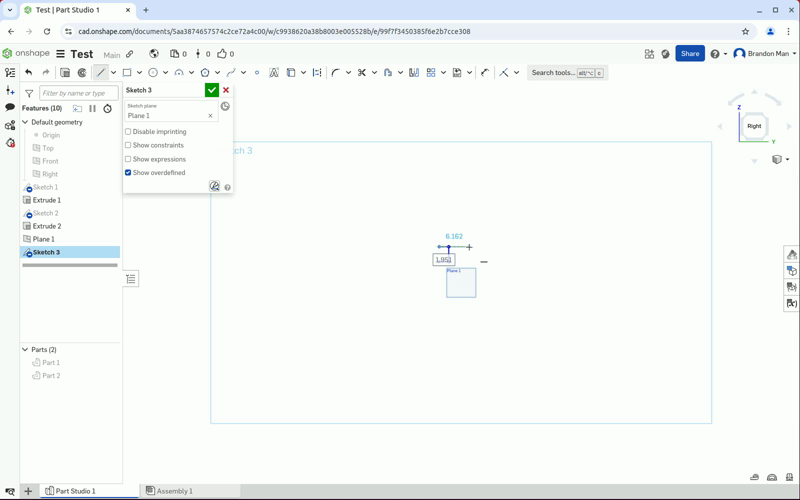
mouse_move(439, 261)
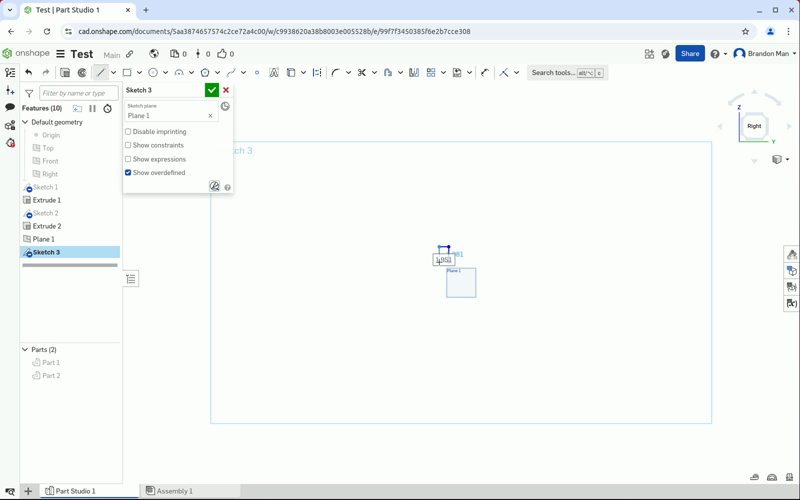
key_up(shift)
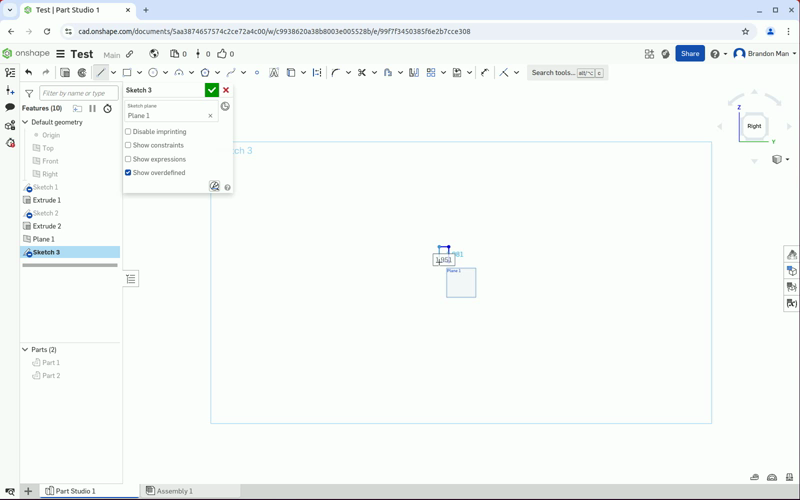
click(439, 261)
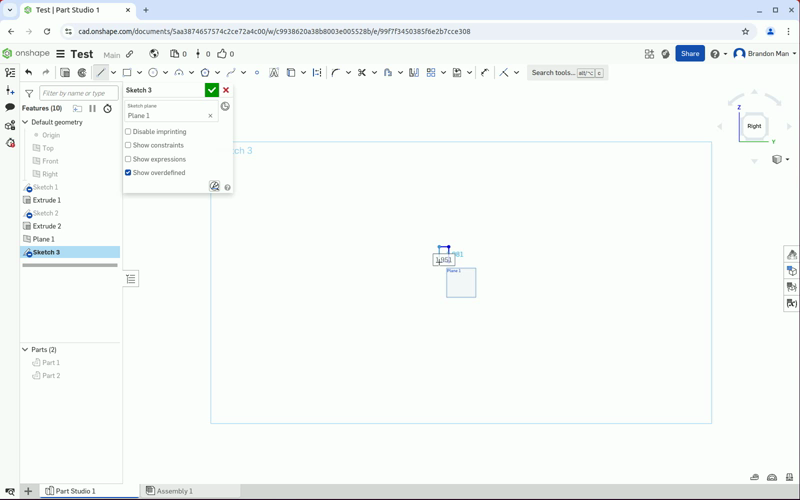
key(esc)
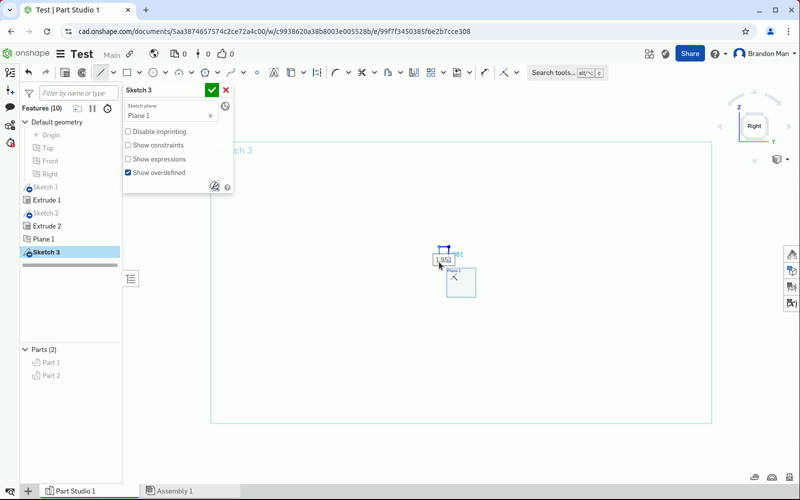
mouse_move(448, 250)
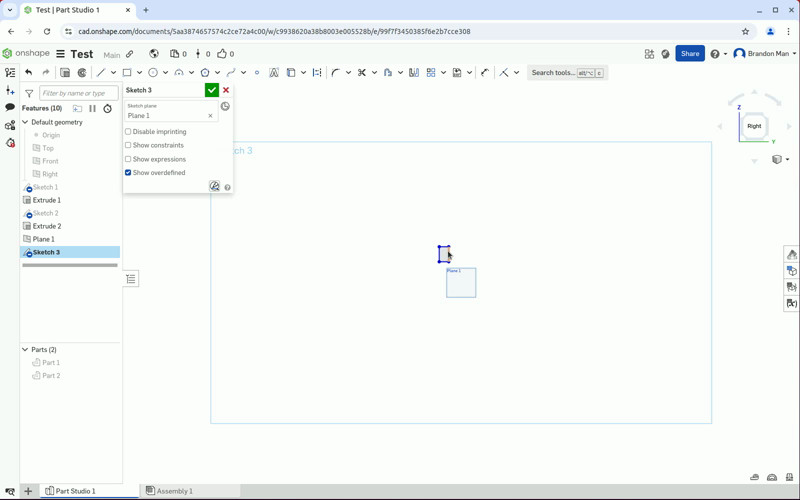
scroll(6)
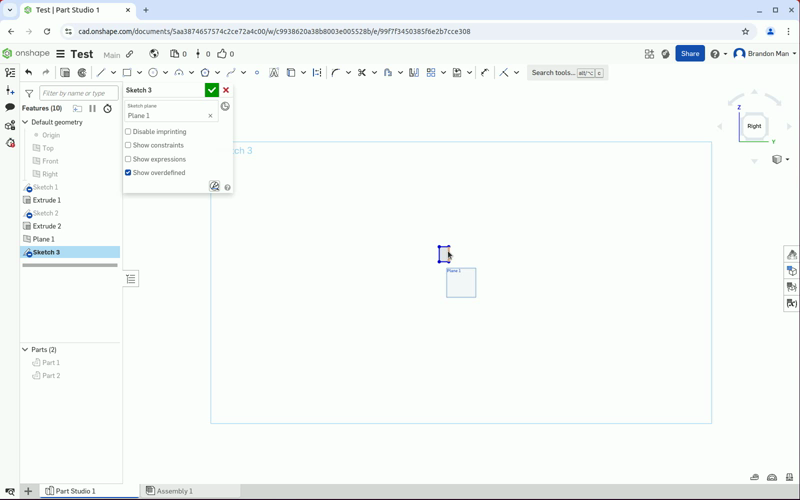
scroll(6)
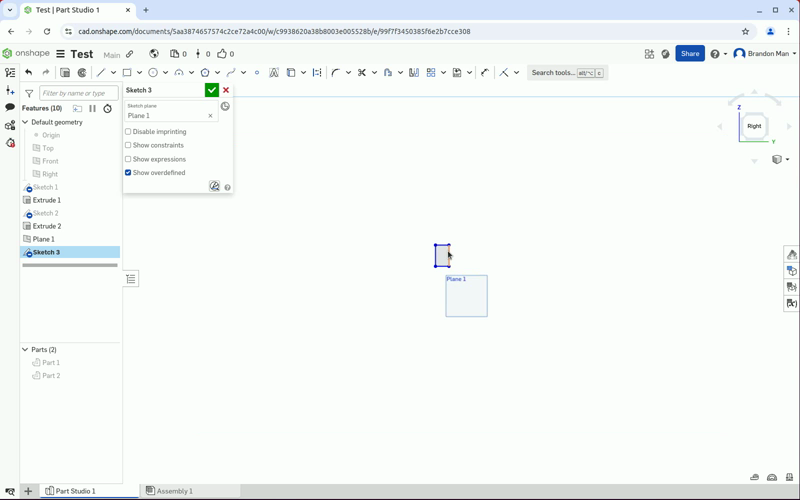
scroll(6)
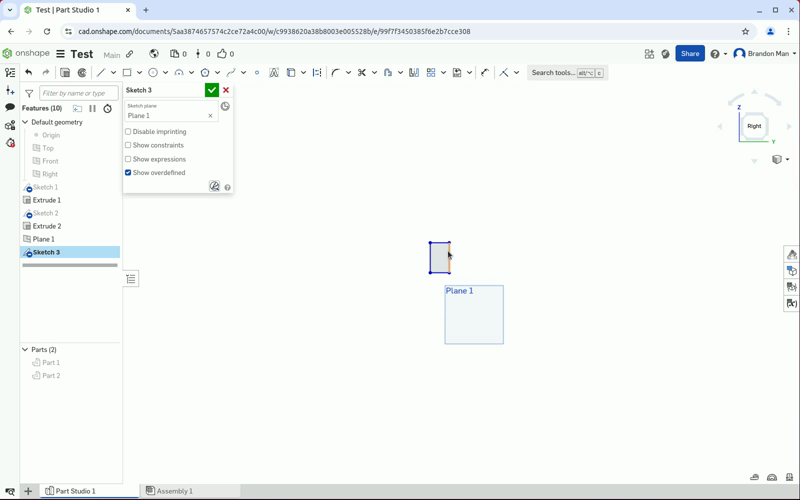
scroll(6)
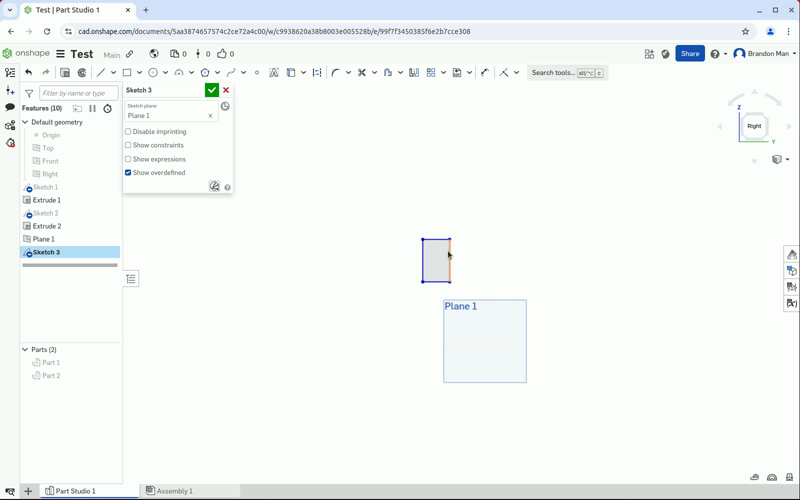
scroll(6)
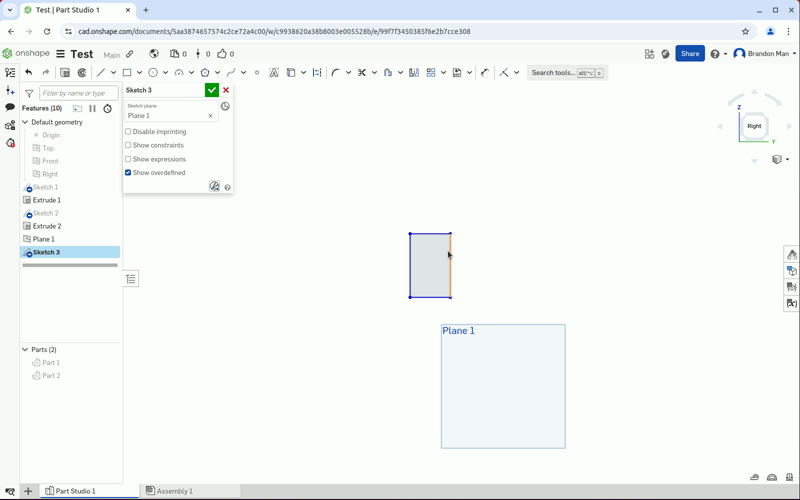
scroll(6)
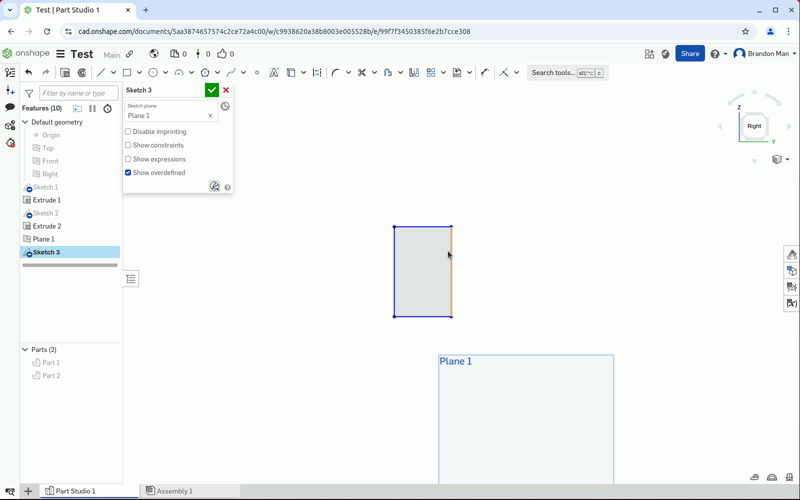
scroll(6)
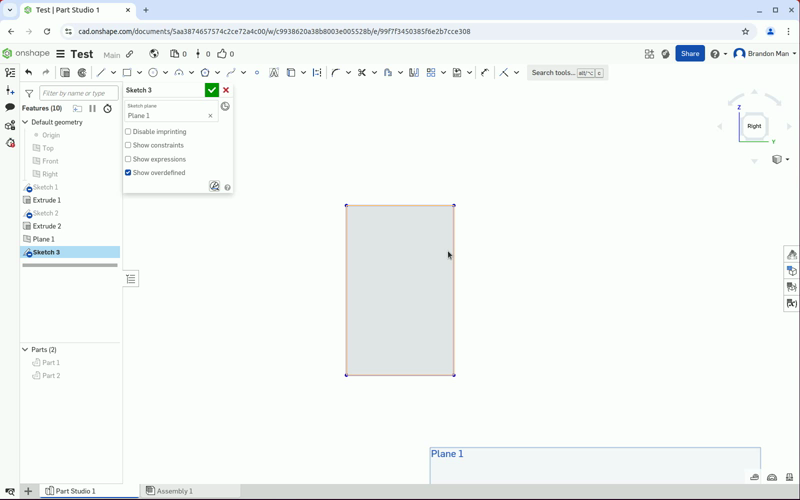
click(448, 250)
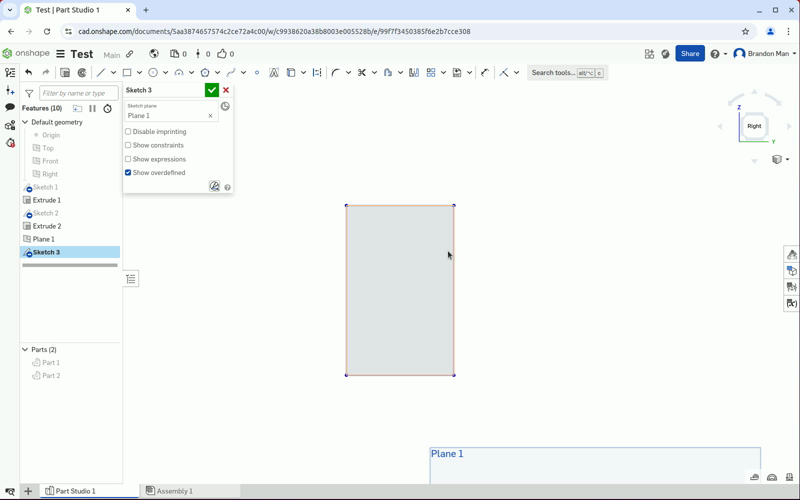
scroll(-6)
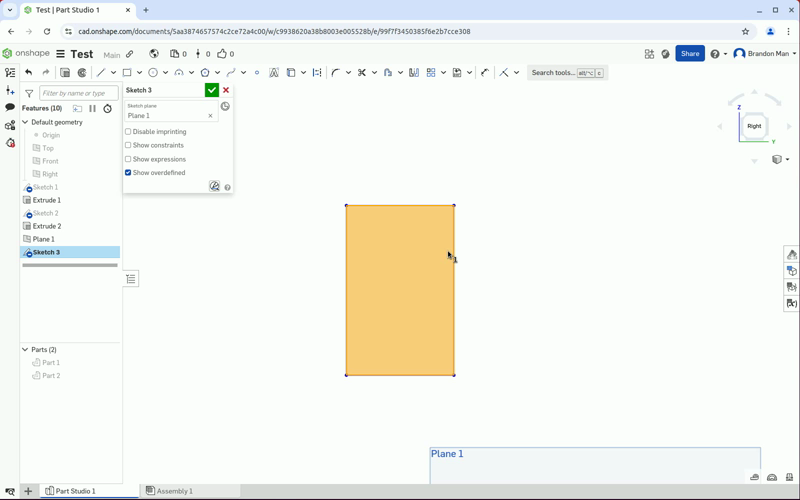
scroll(-6)
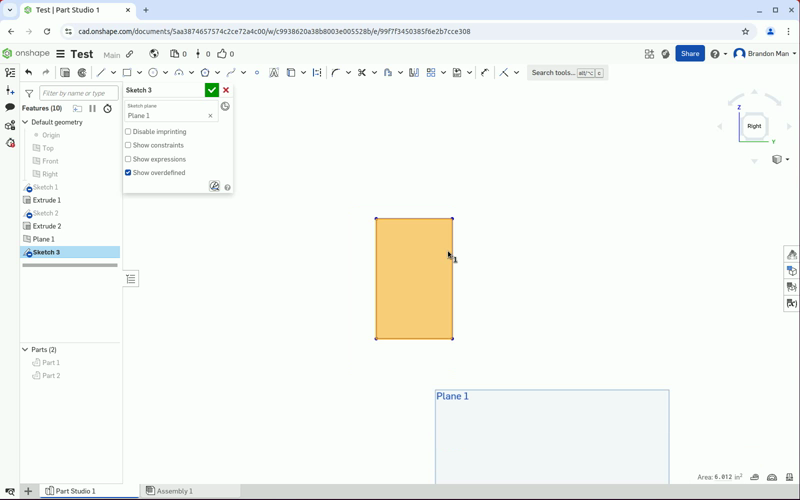
scroll(-6)
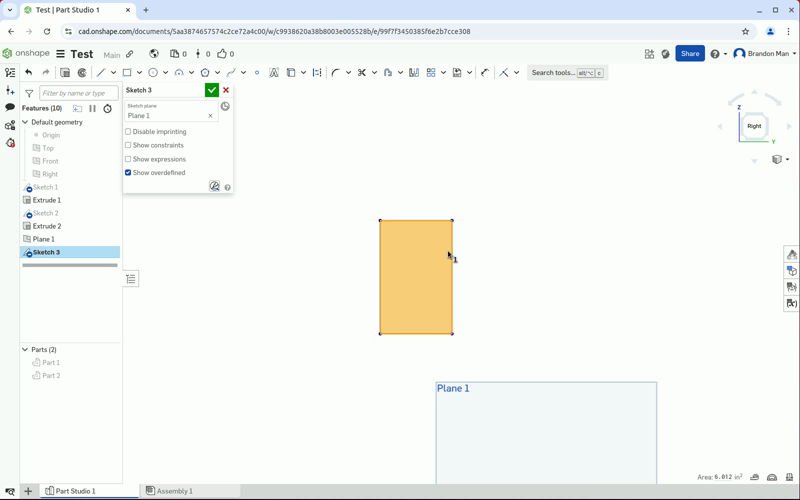
scroll(-6)
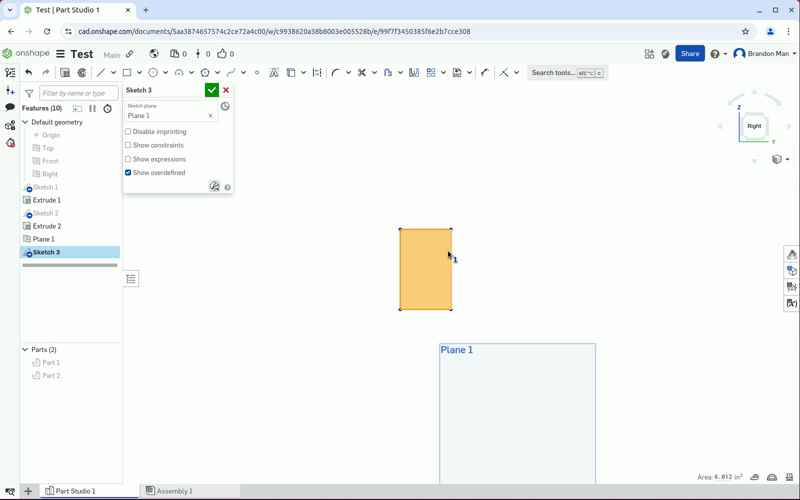
scroll(-6)
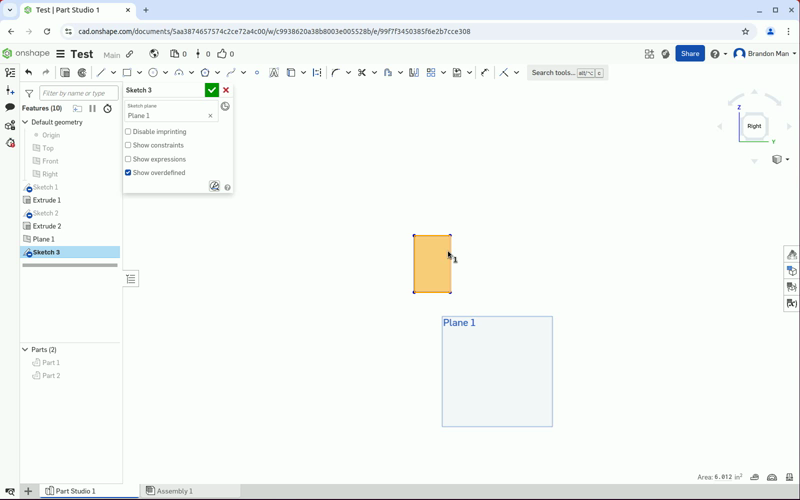
scroll(-6)
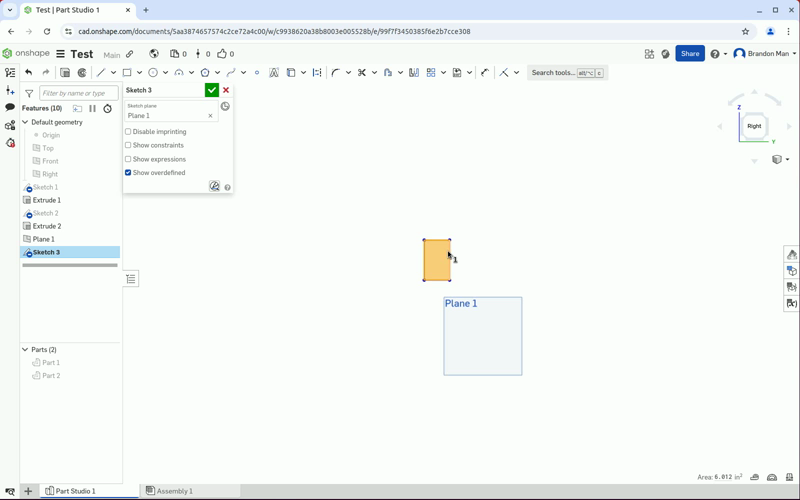
scroll(-6)
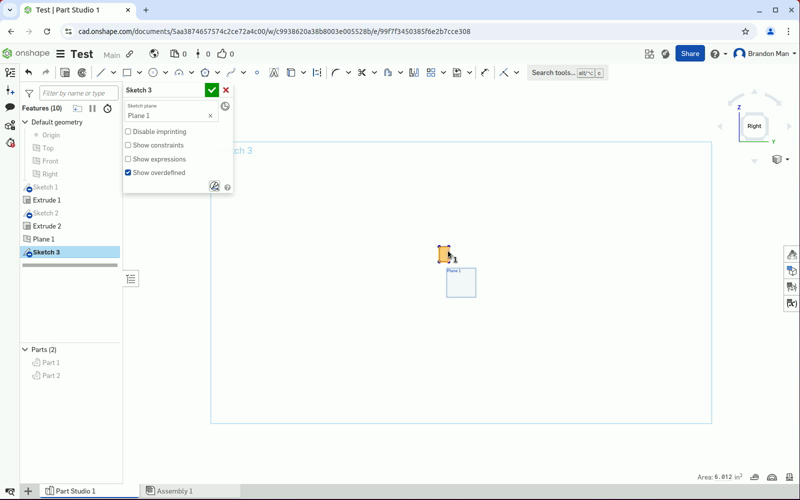
mouse_move(73, 352)
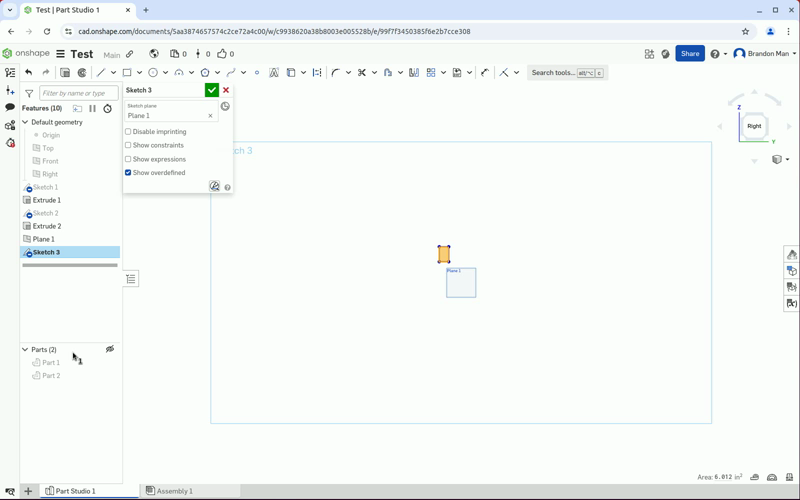
key(shift+y)
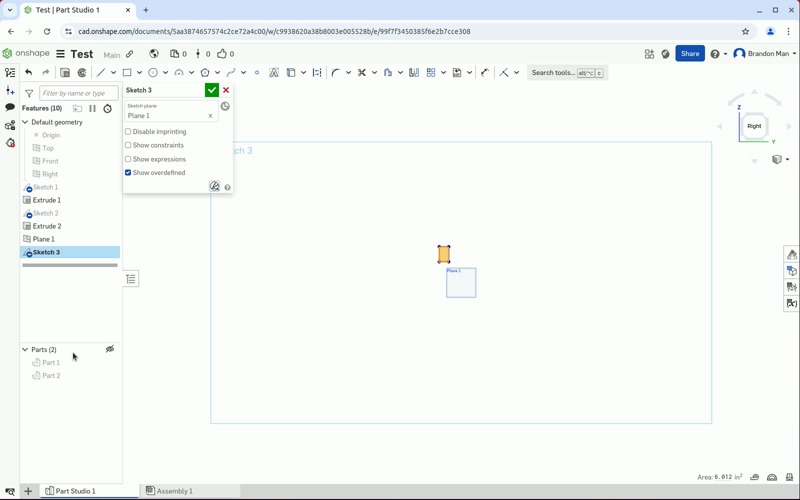
key(shift+e)
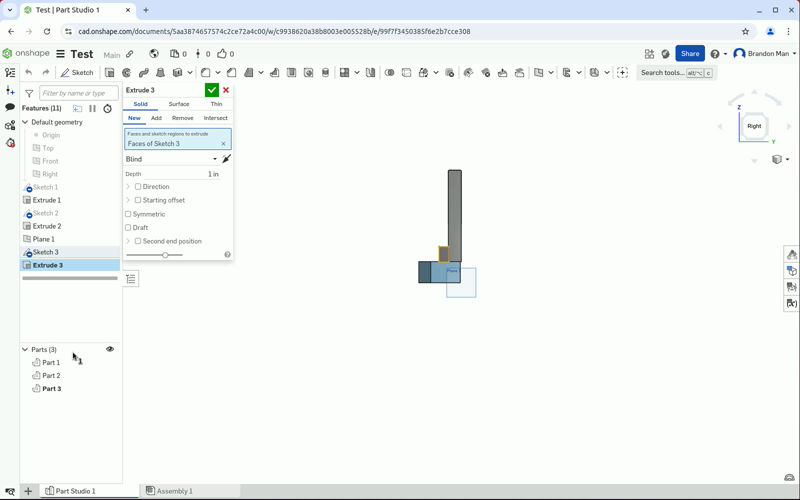
mouse_move(143, 106)
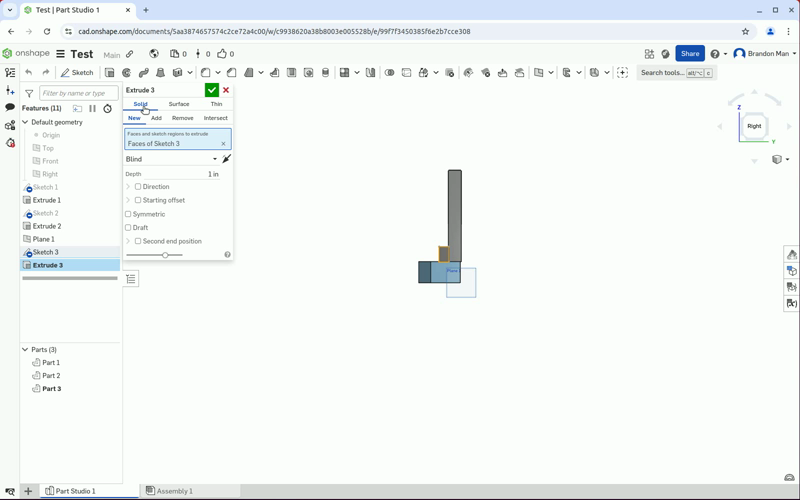
click(143, 106)
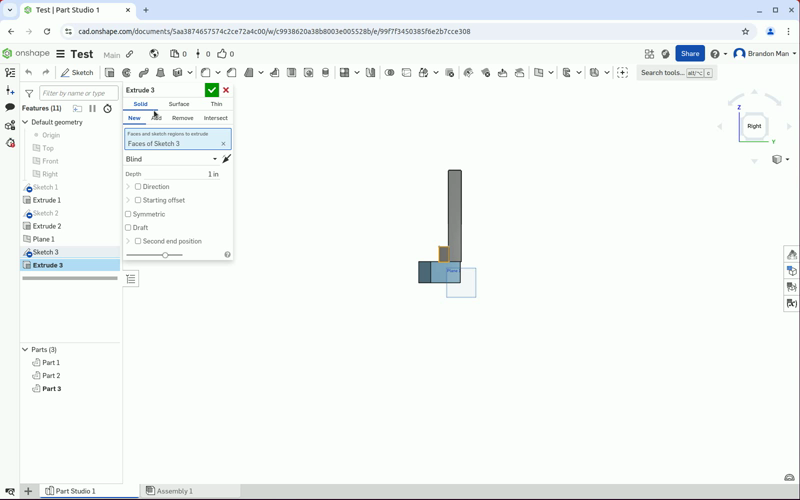
mouse_move(186, 120)
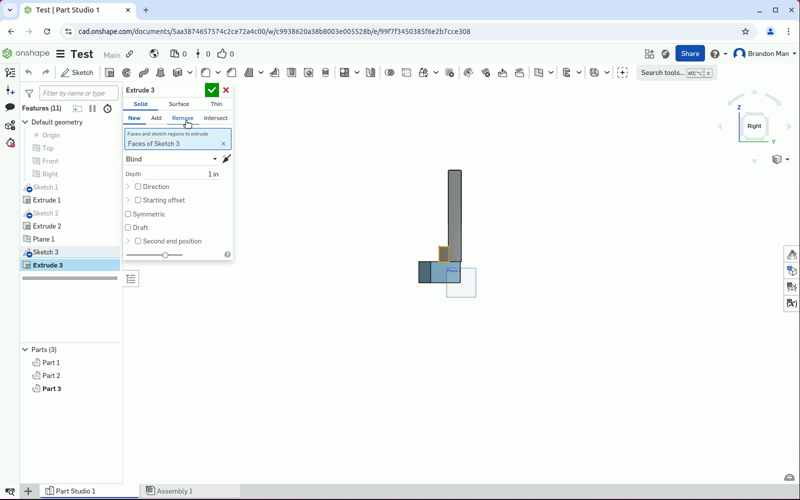
click(186, 120)
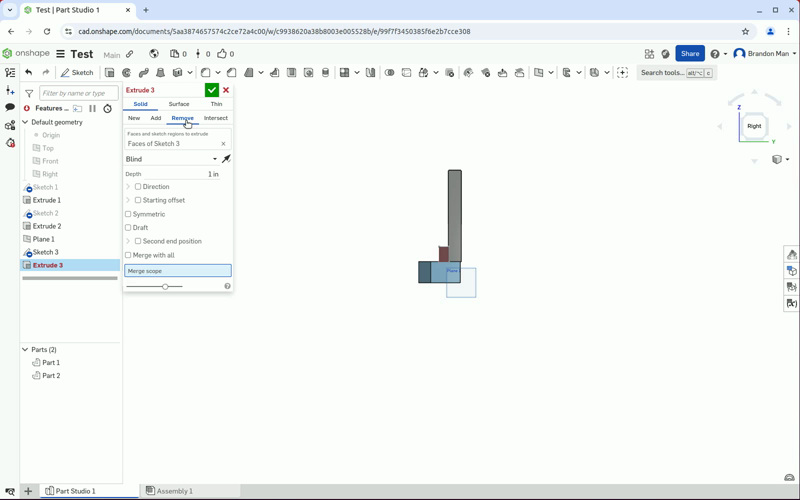
key(tab, 4)
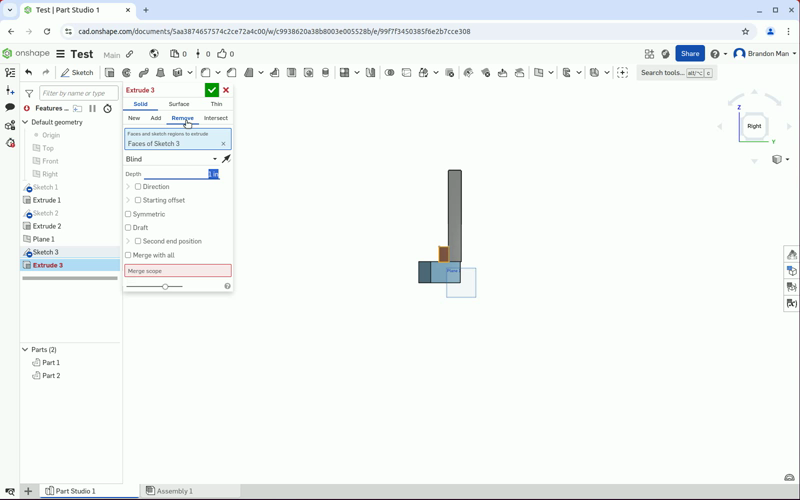
text(1.685)
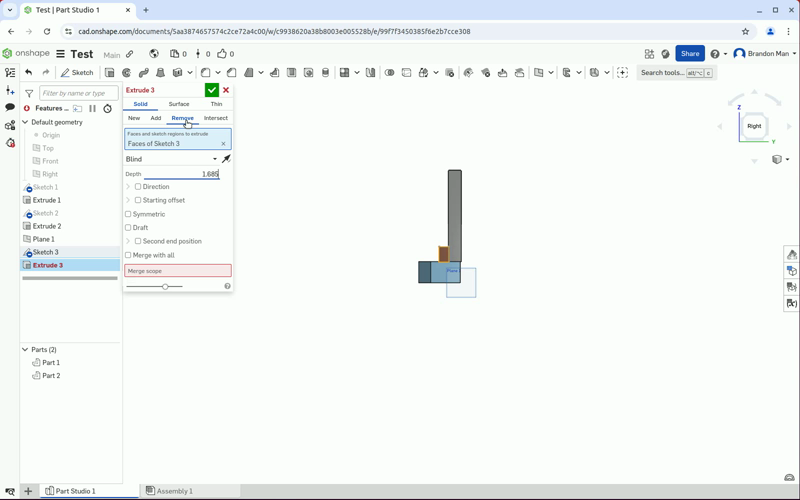
key(tab, 6)
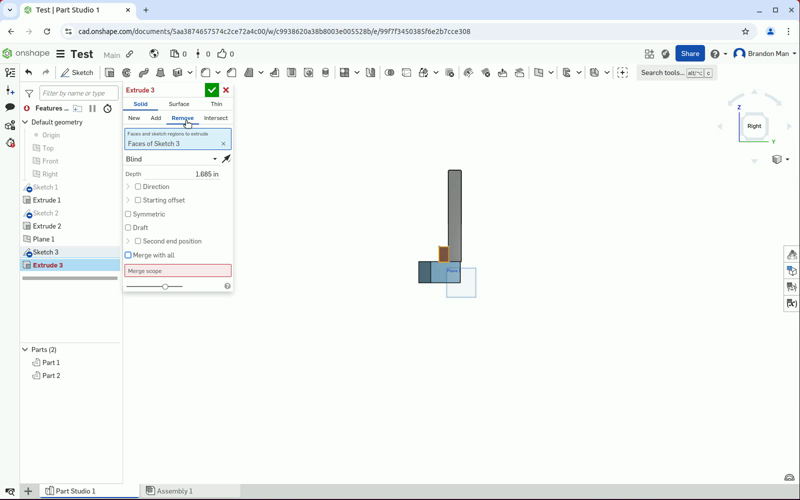
key(space)
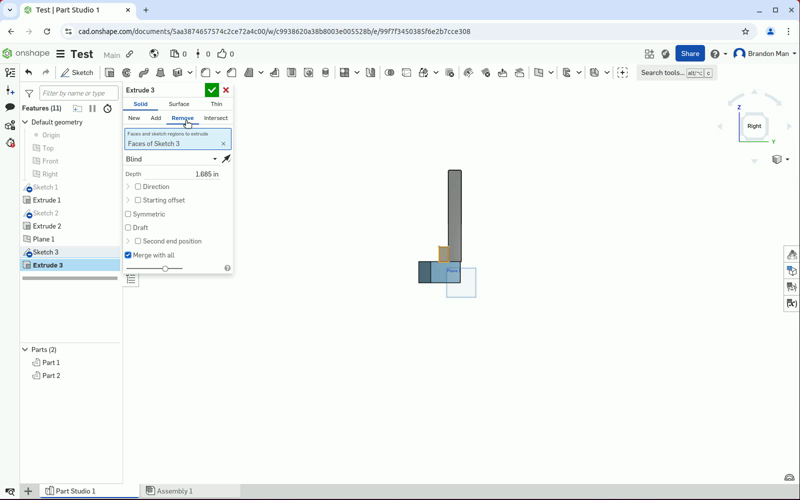
key(enter)
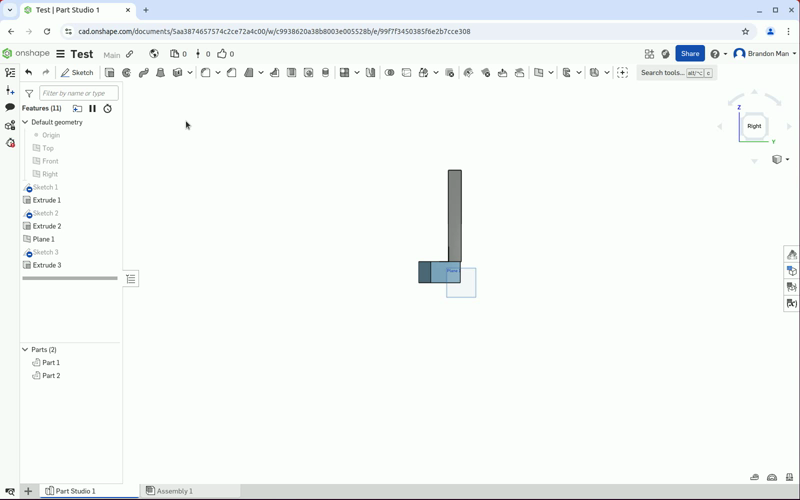
key(shift+h)
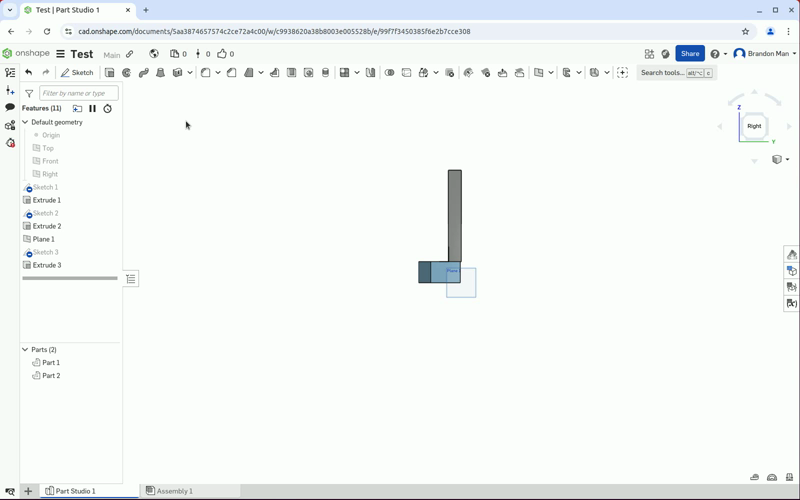
key(shift+h)
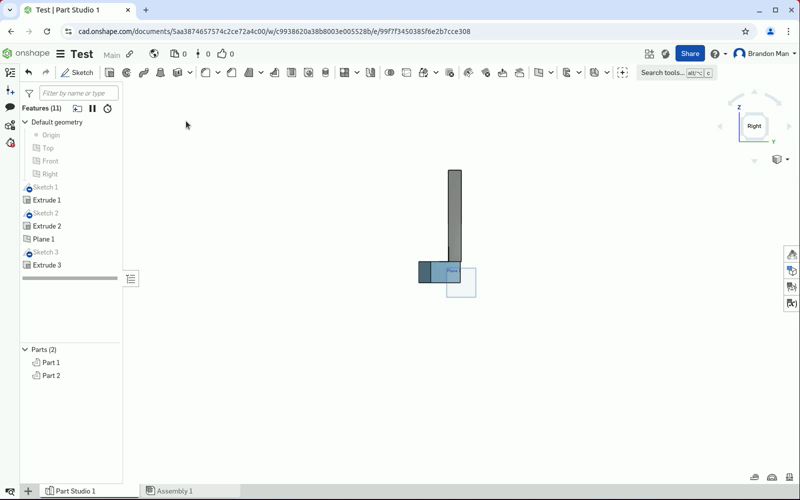
mouse_move(73, 189)
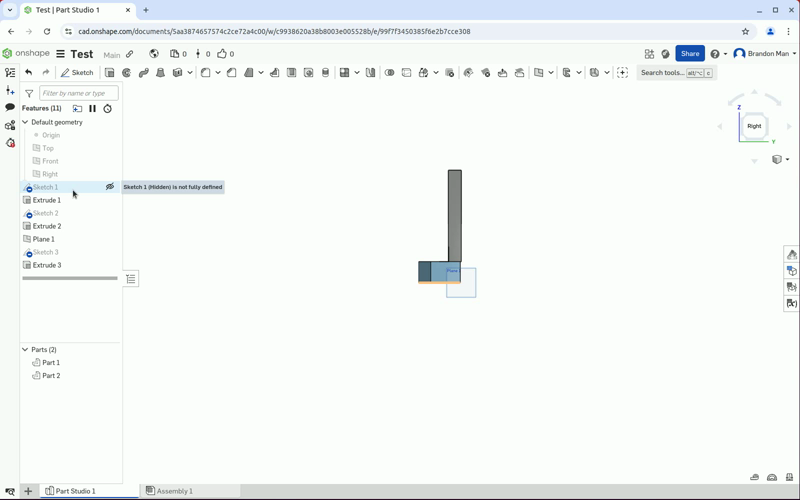
click(73, 189)
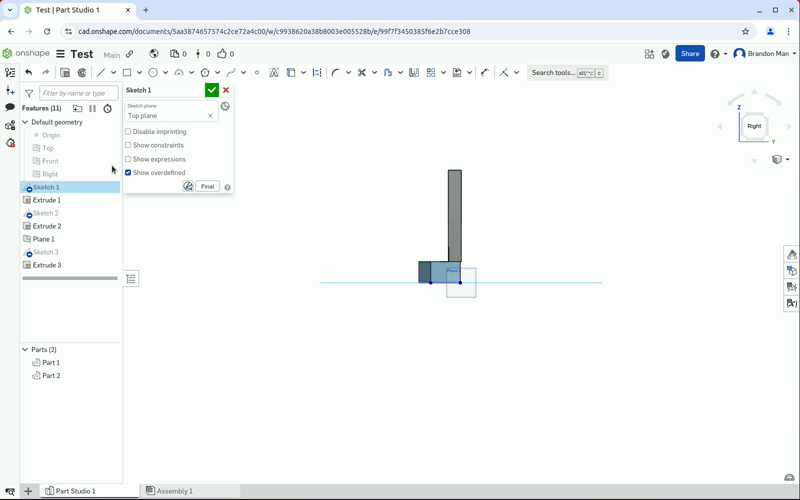
mouse_move(229, 92)
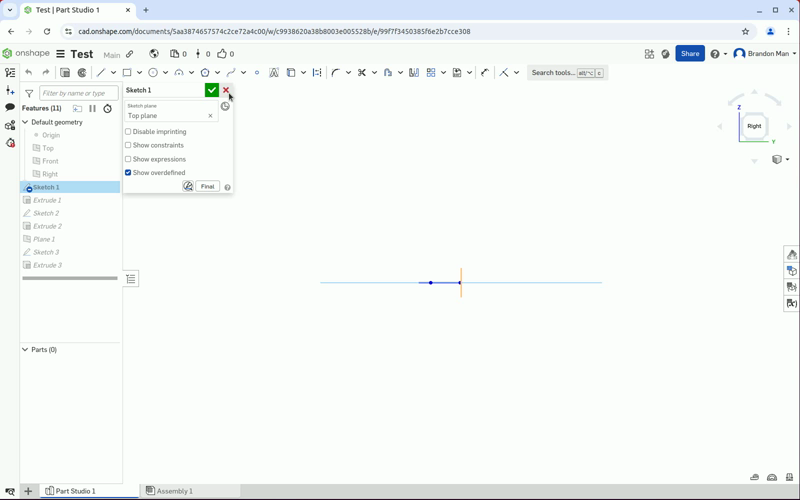
click(229, 92)
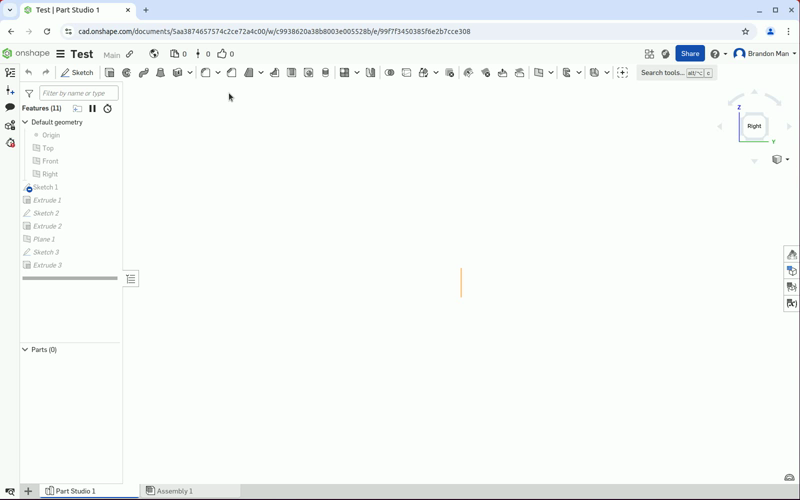
key(shift+s)
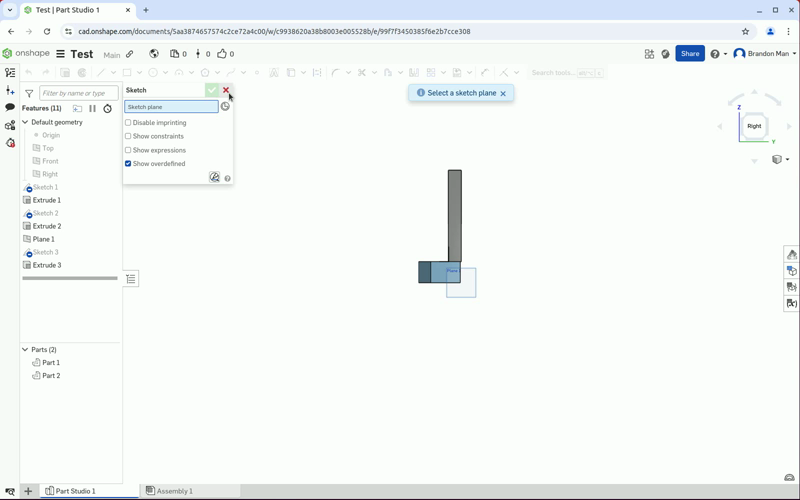
mouse_move(73, 241)
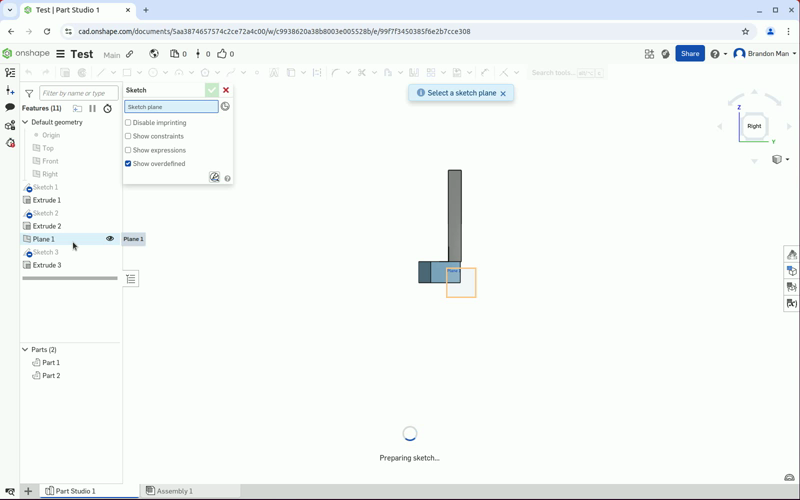
click(73, 241)
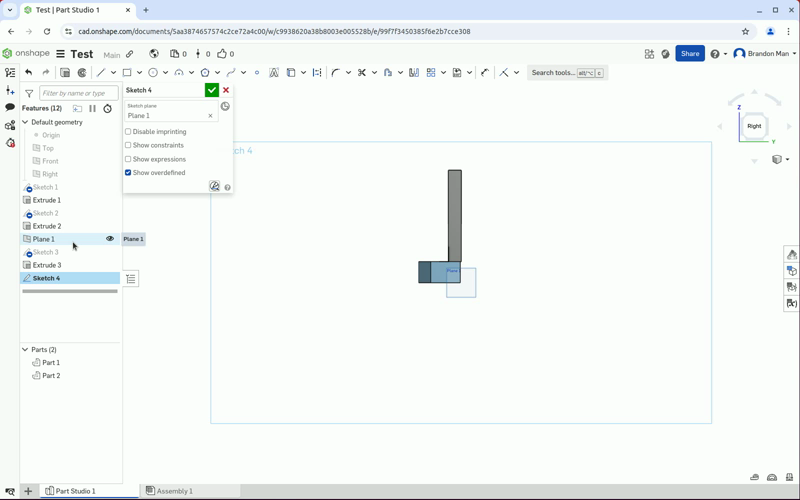
mouse_move(73, 352)
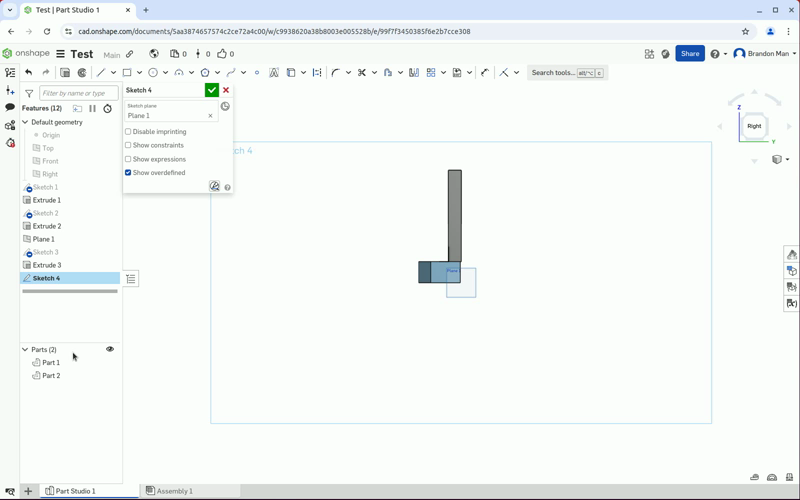
key(y)
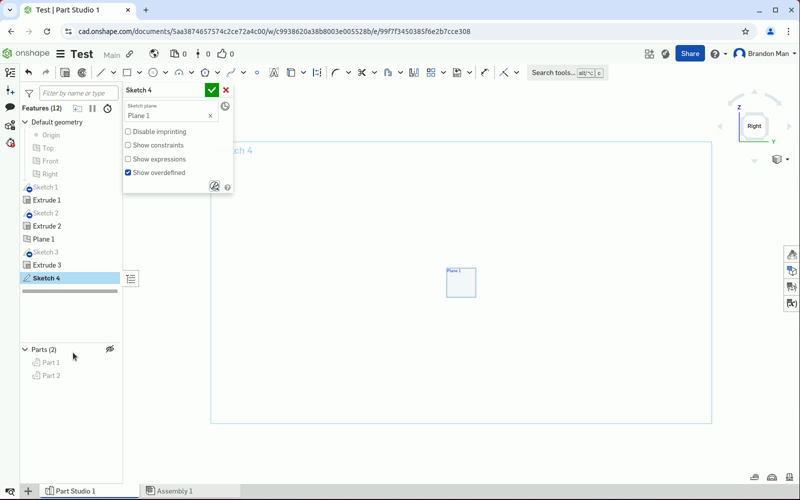
key(l)
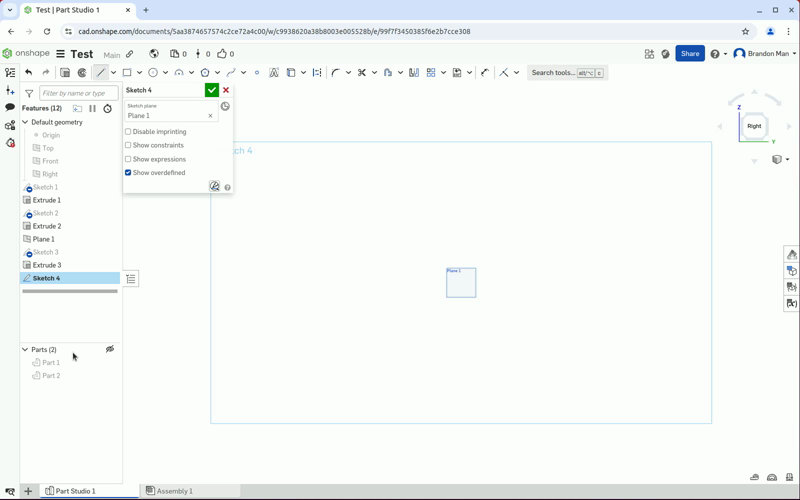
key_down(shift)
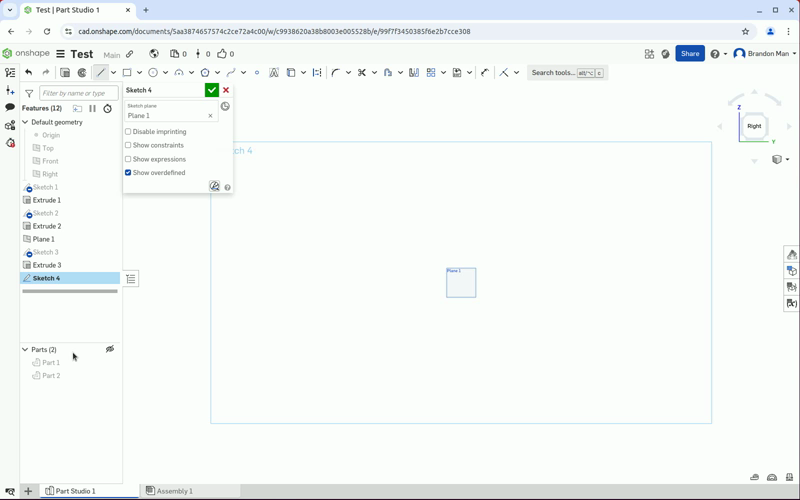
mouse_move(439, 282)
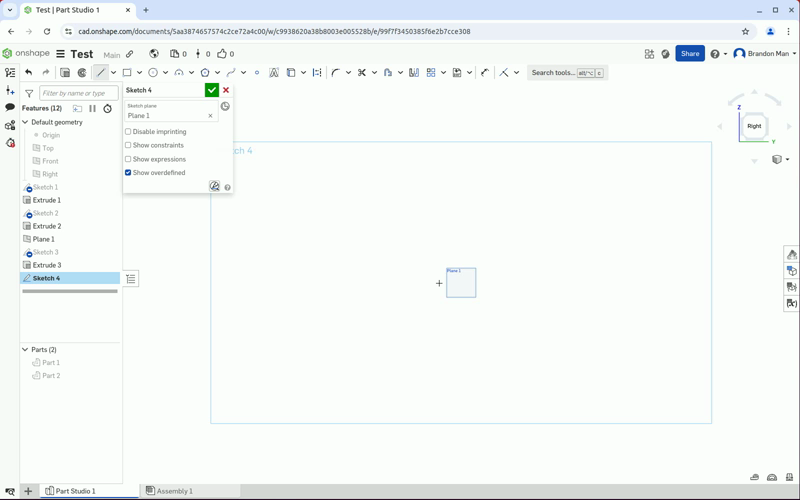
click(439, 282)
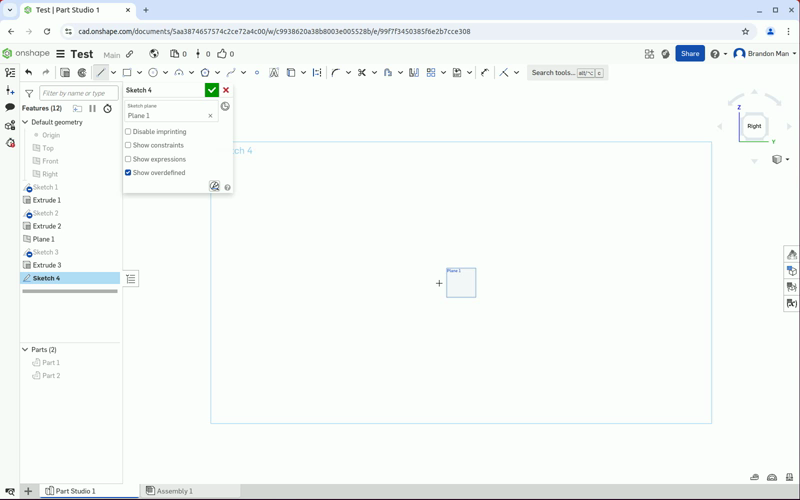
key_up(shift)
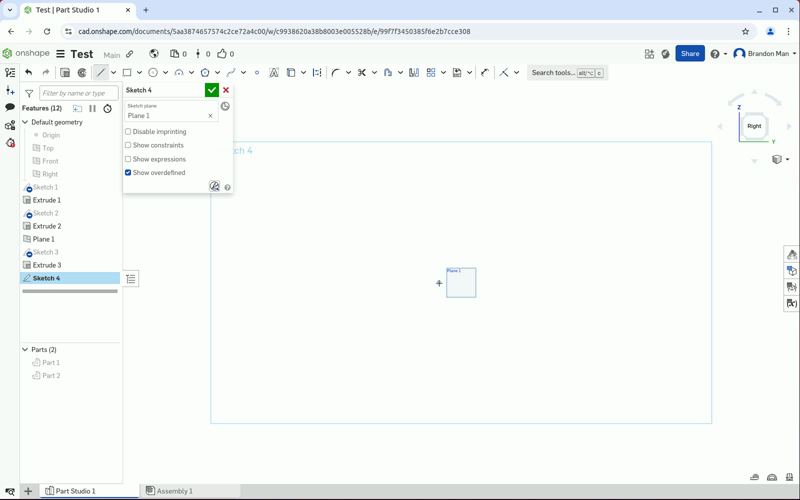
key_down(shift)
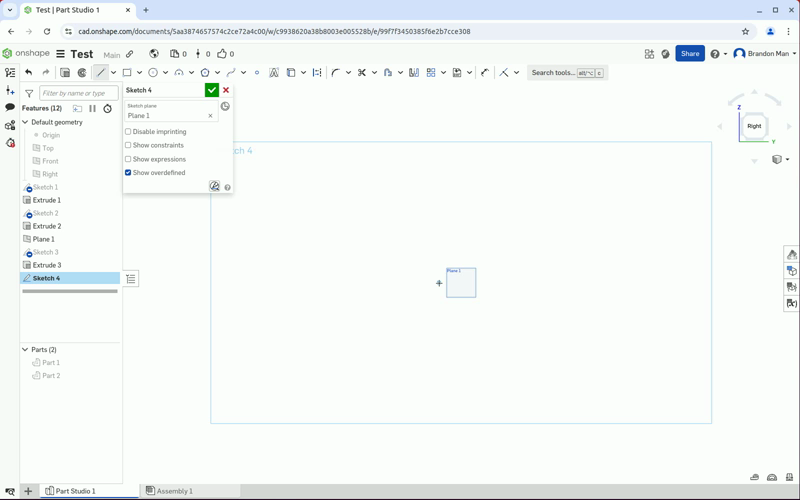
mouse_move(469, 282)
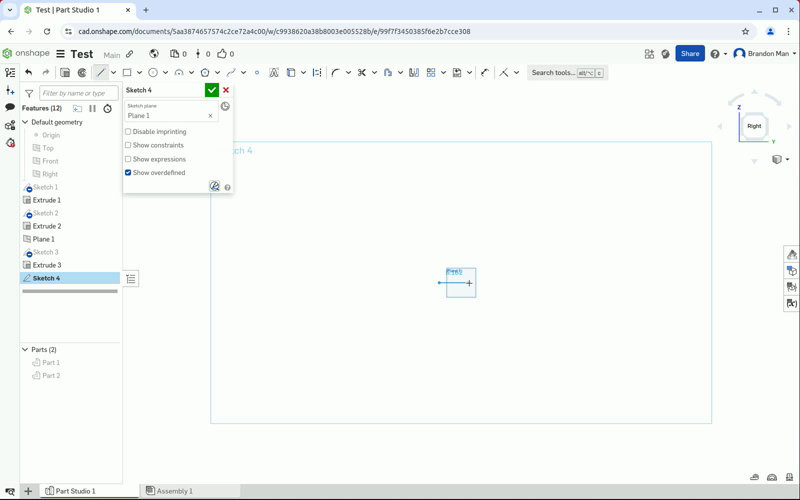
mouse_move(461, 282)
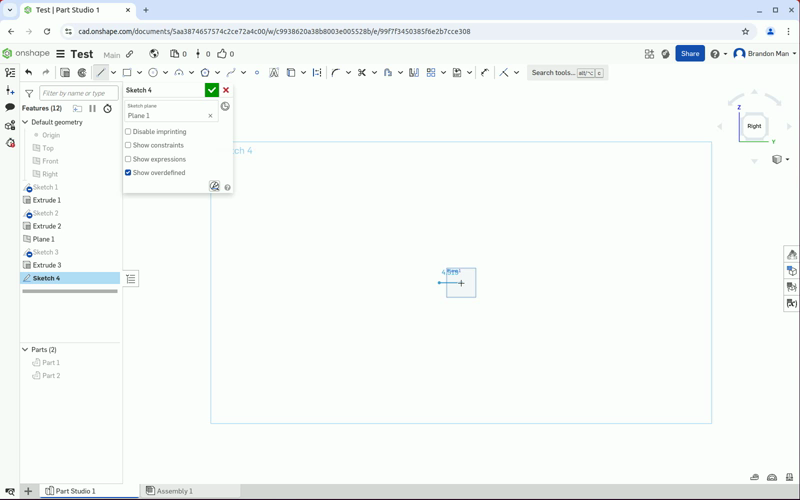
click(461, 282)
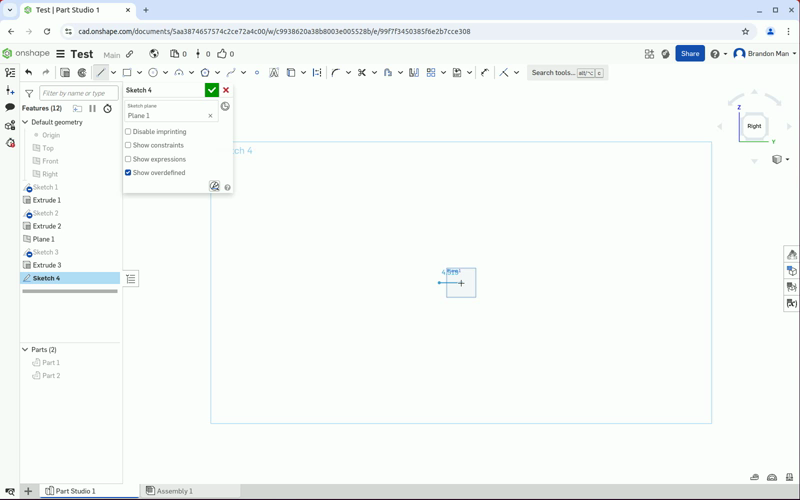
key_up(shift)
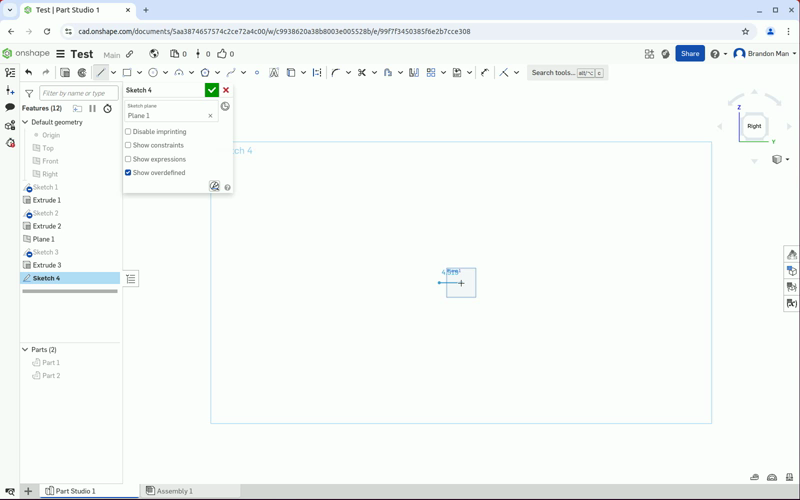
key_down(shift)
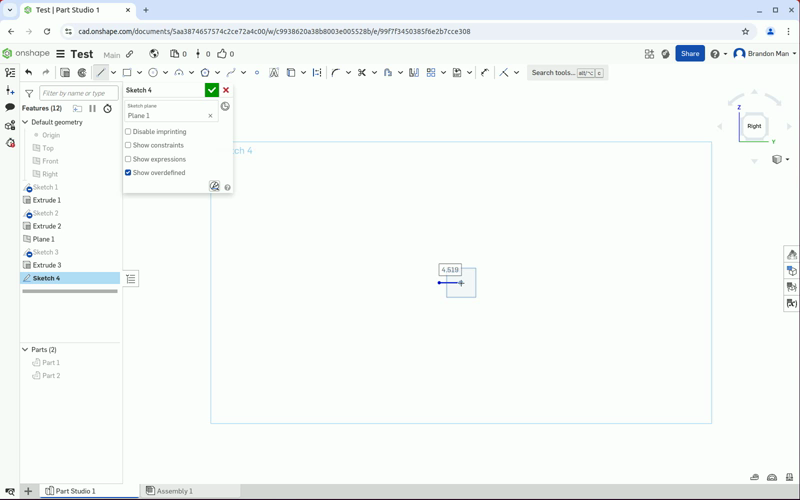
mouse_move(491, 282)
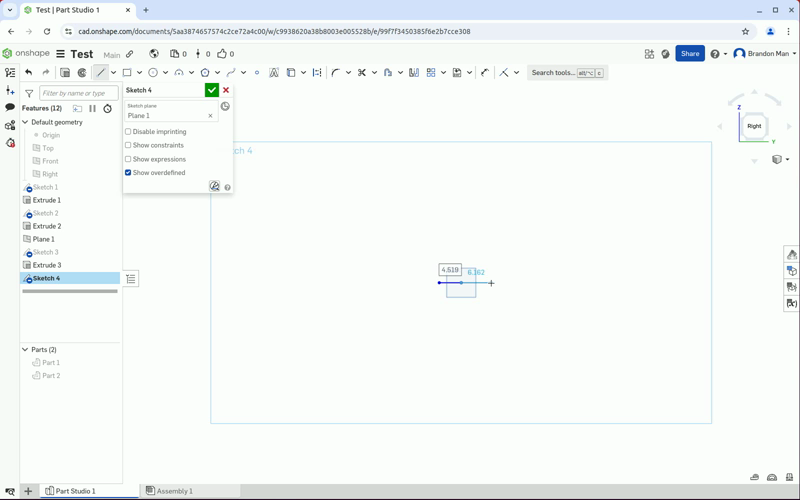
mouse_move(461, 246)
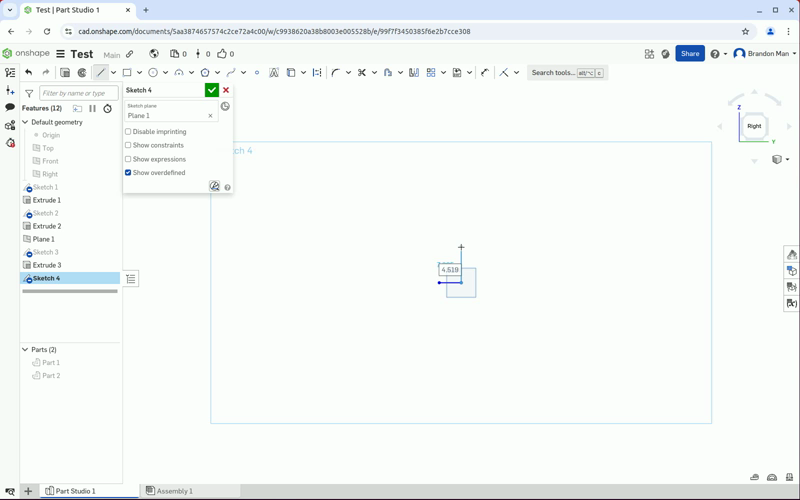
click(461, 246)
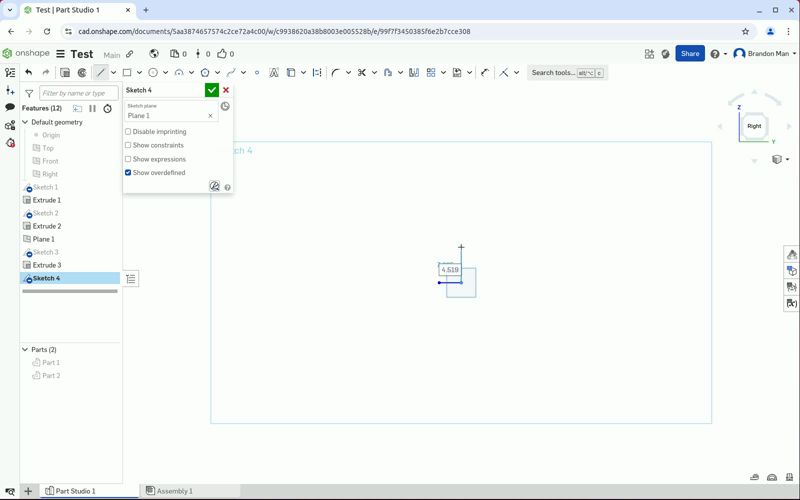
key_up(shift)
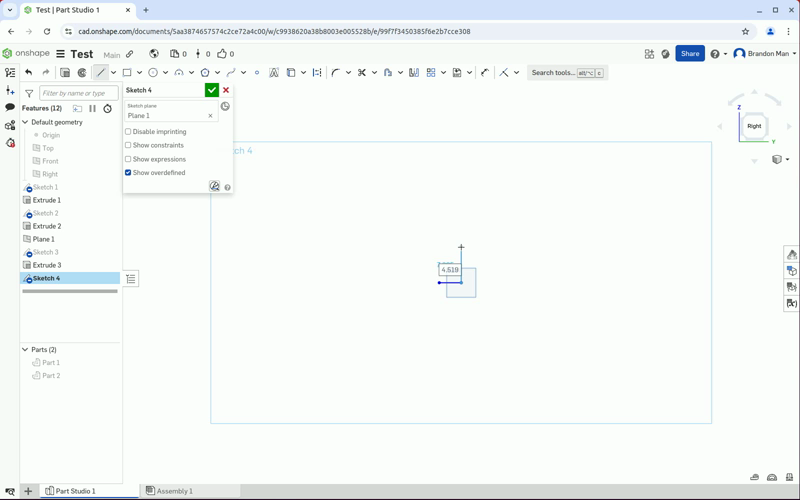
key_down(shift)
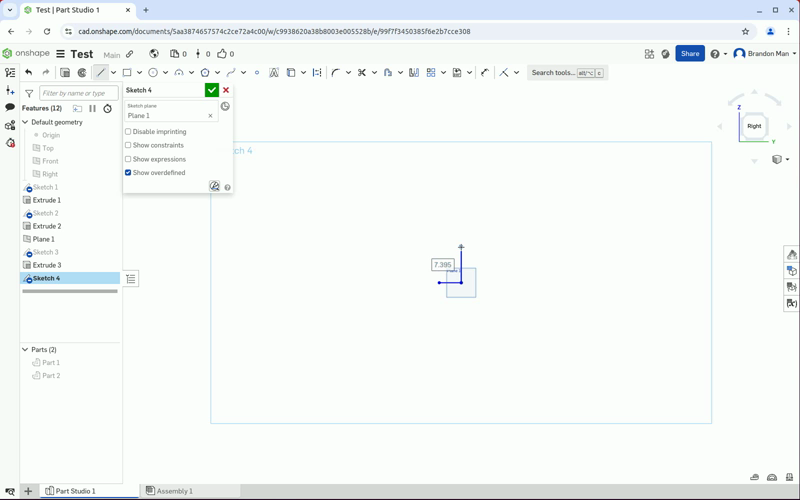
mouse_move(491, 246)
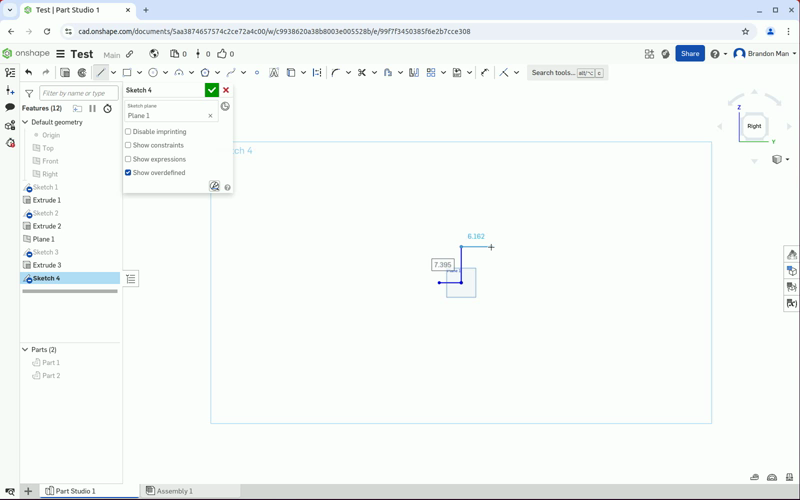
mouse_move(448, 246)
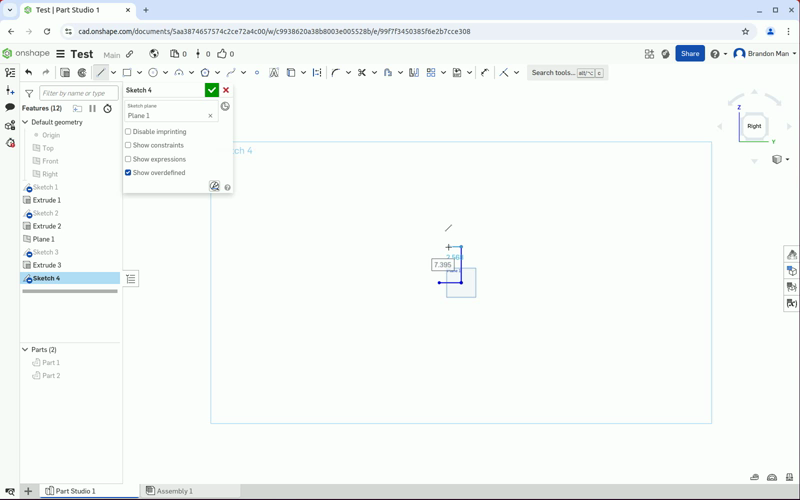
click(448, 246)
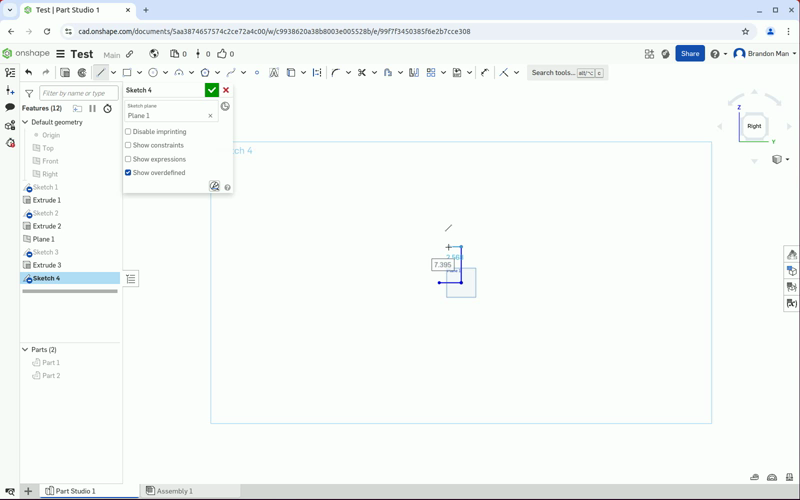
key_up(shift)
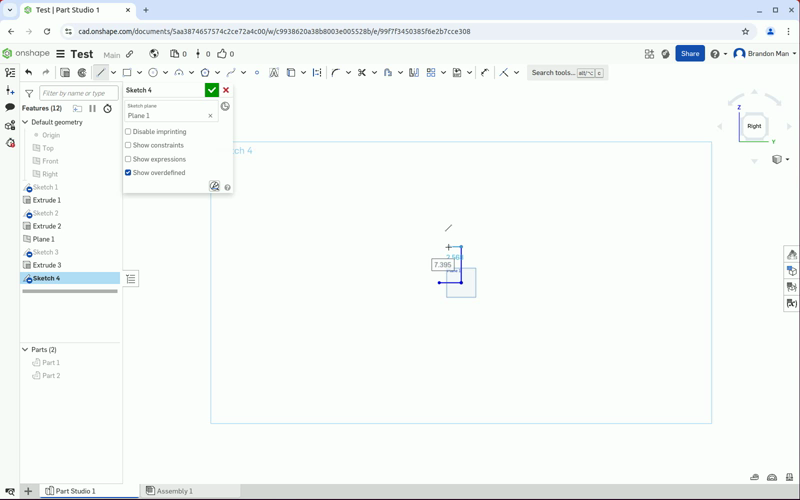
key_down(shift)
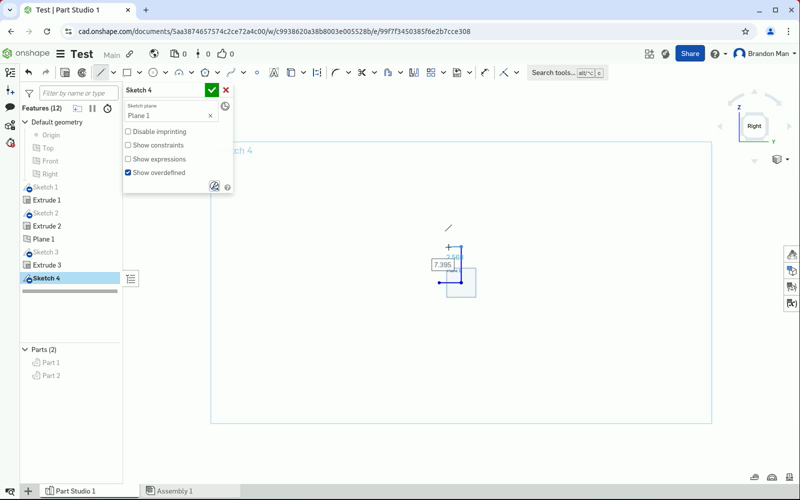
mouse_move(478, 246)
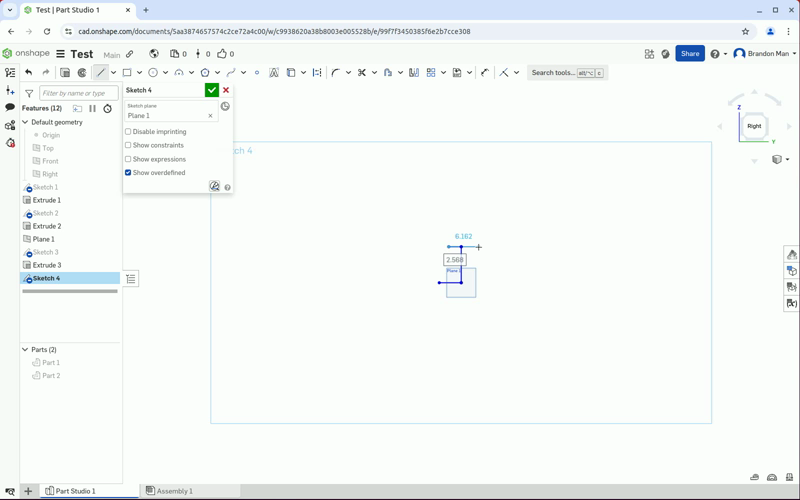
mouse_move(448, 261)
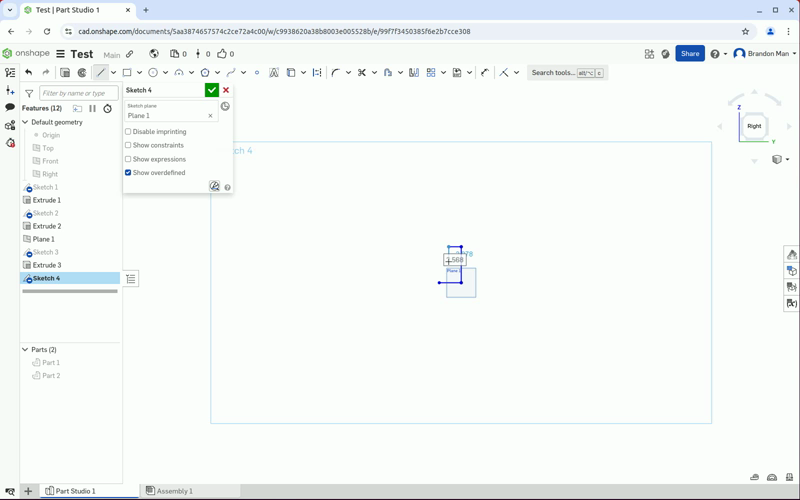
click(448, 261)
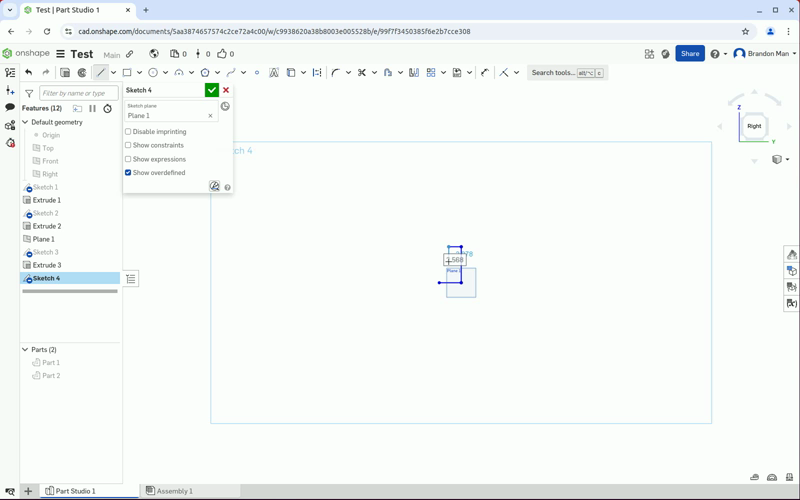
key_up(shift)
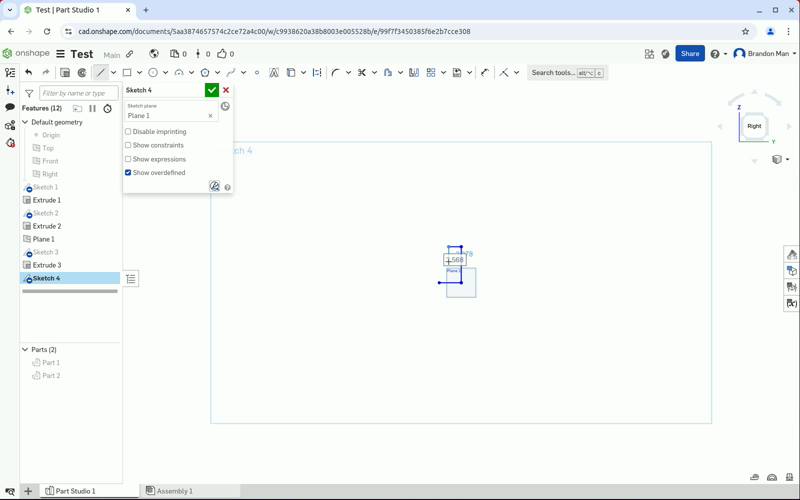
key_down(shift)
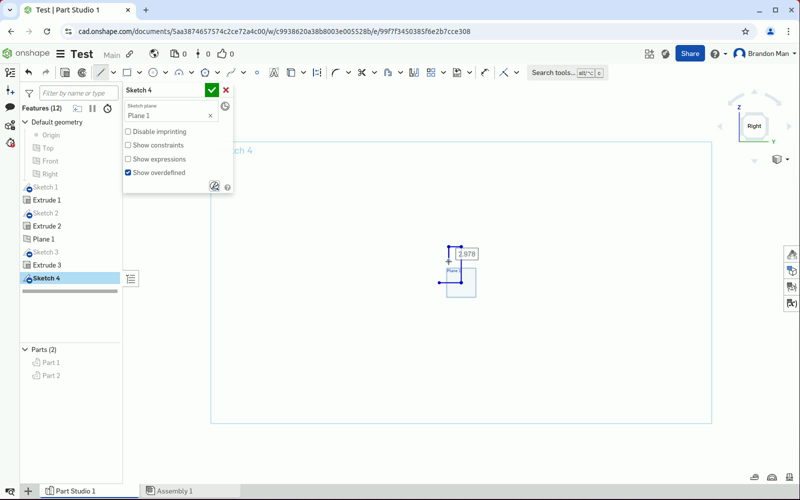
mouse_move(478, 261)
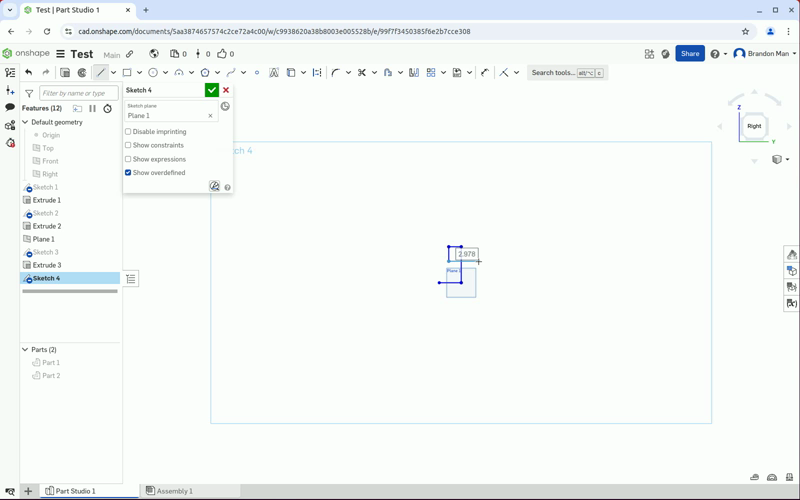
mouse_move(439, 261)
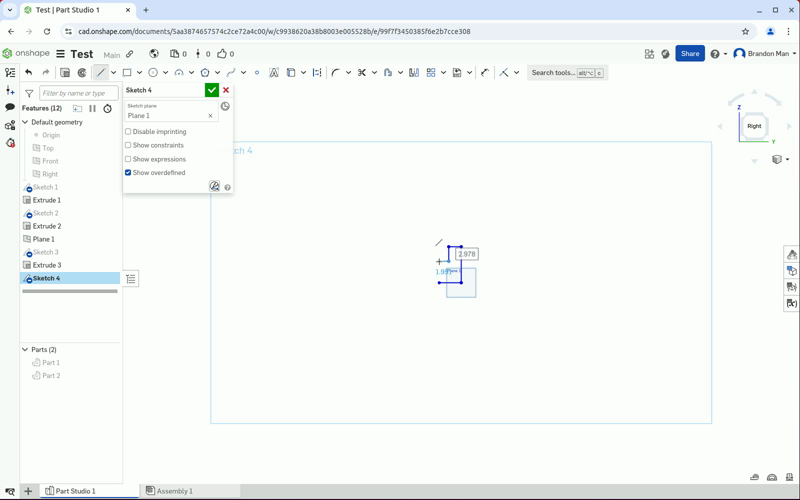
click(439, 261)
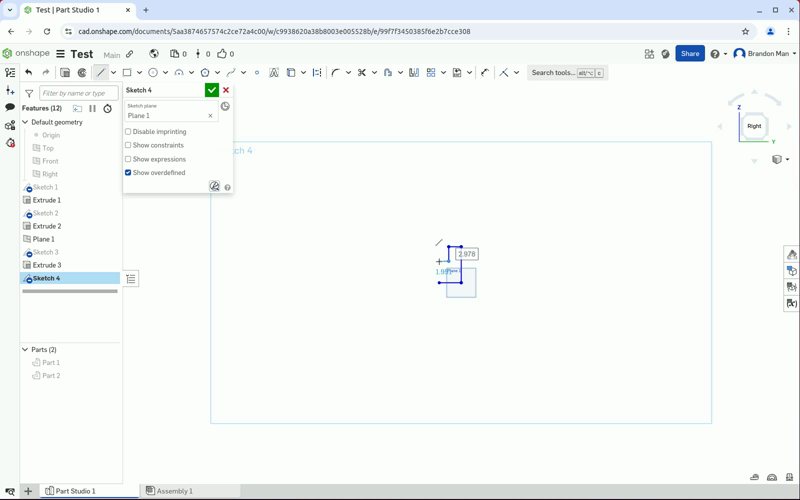
key_up(shift)
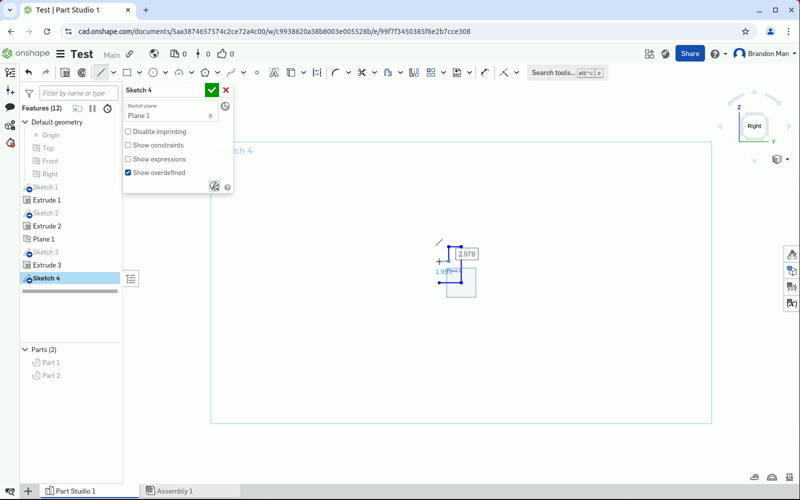
mouse_move(469, 261)
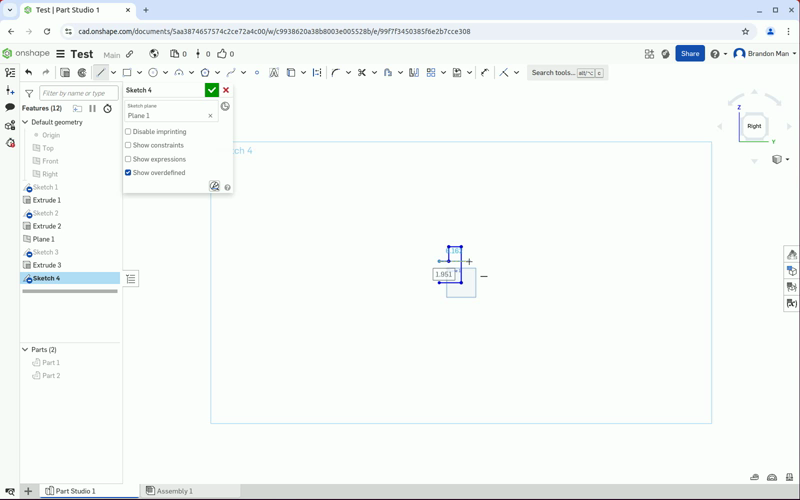
key_down(shift)
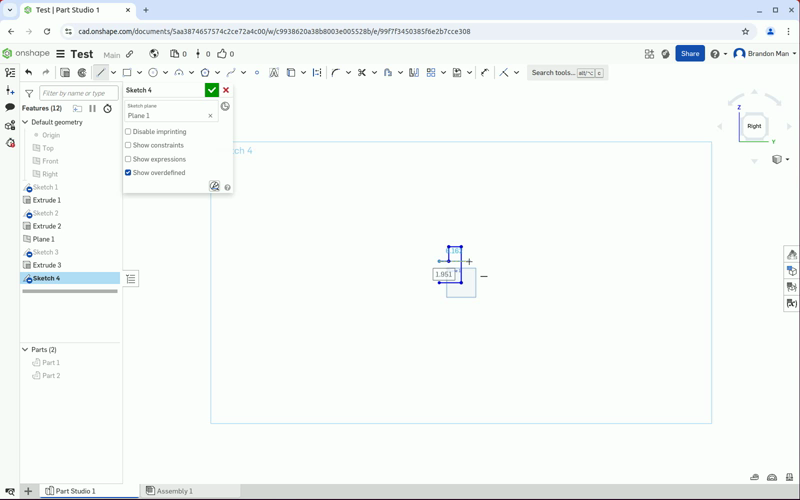
mouse_move(439, 282)
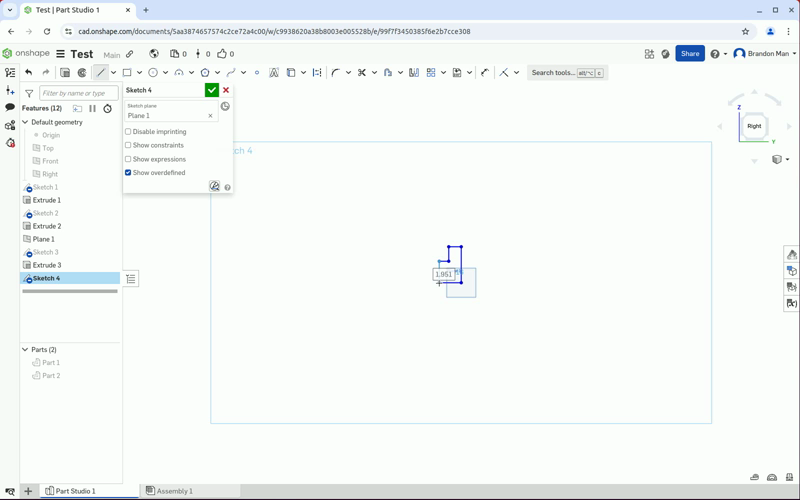
key_up(shift)
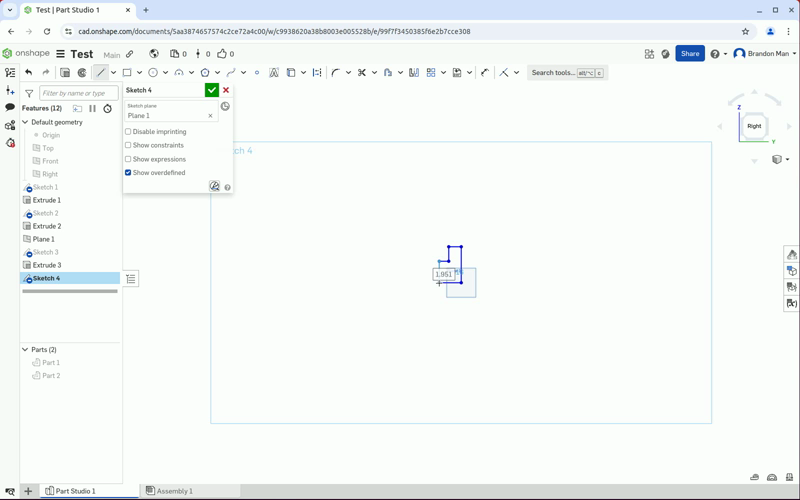
click(439, 282)
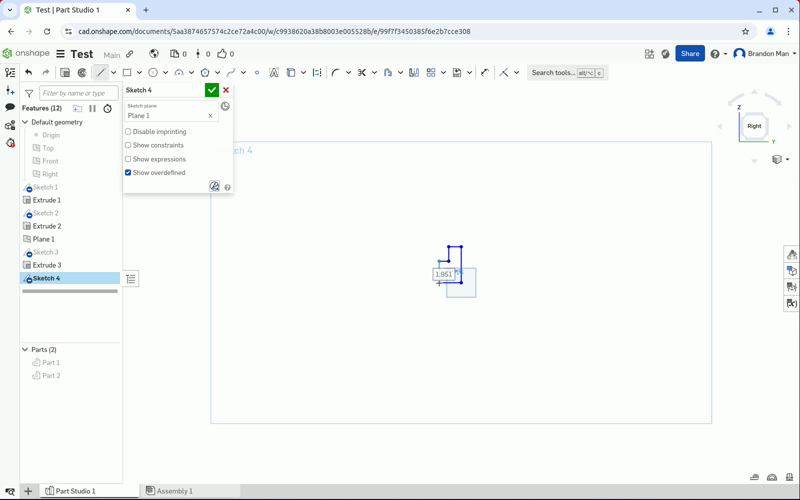
key(esc)
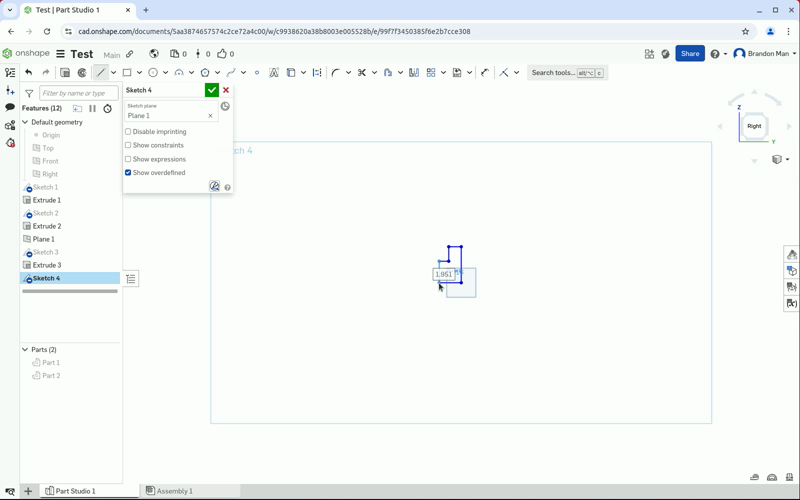
mouse_move(451, 259)
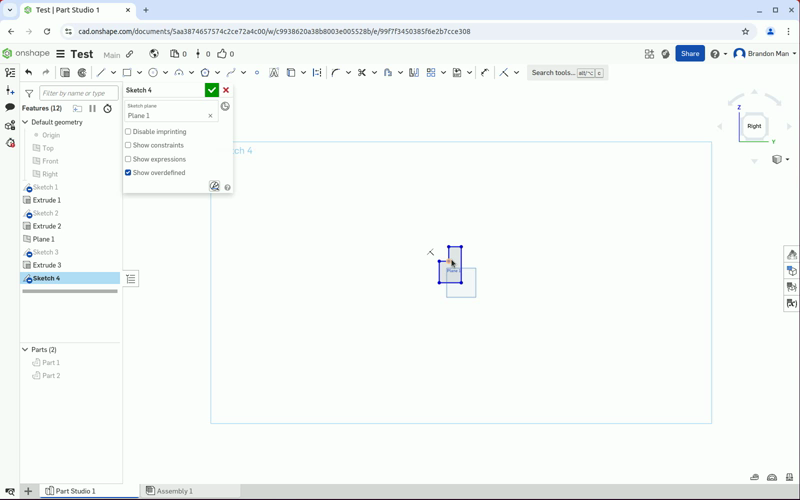
scroll(6)
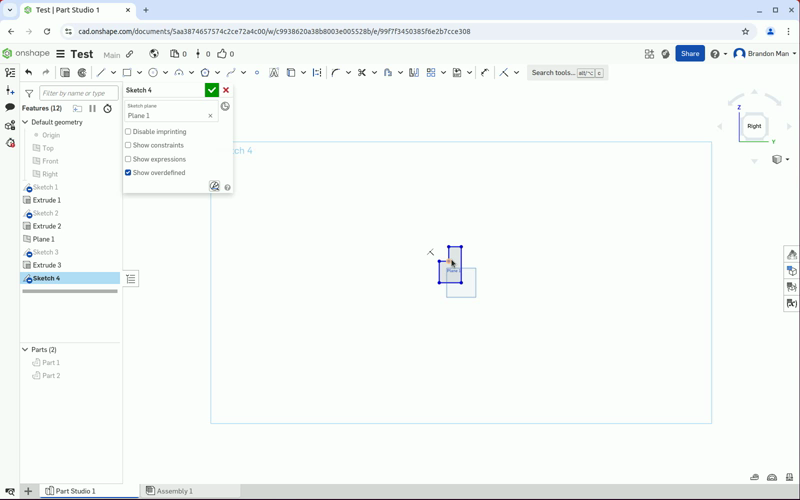
scroll(6)
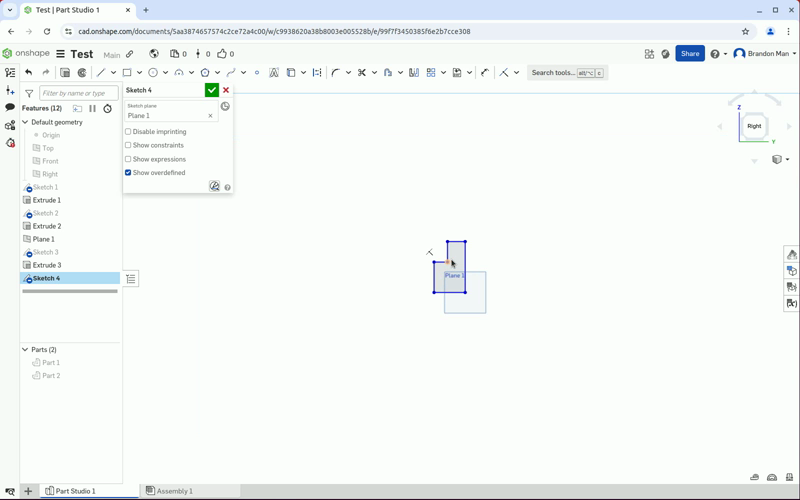
scroll(6)
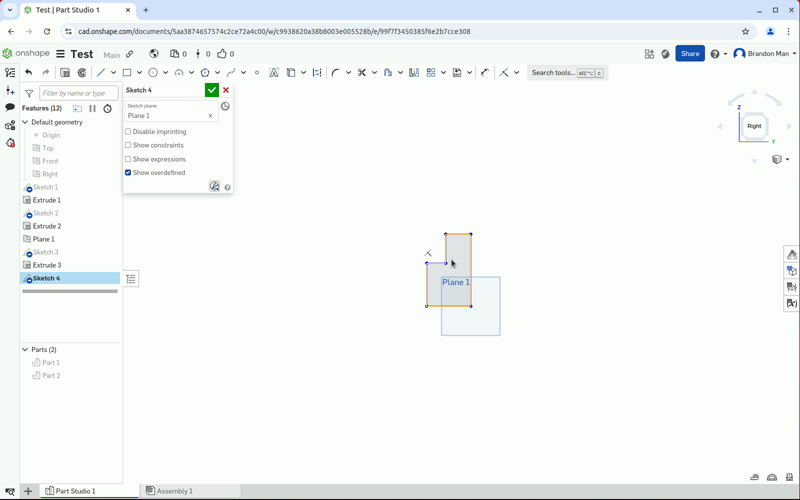
scroll(6)
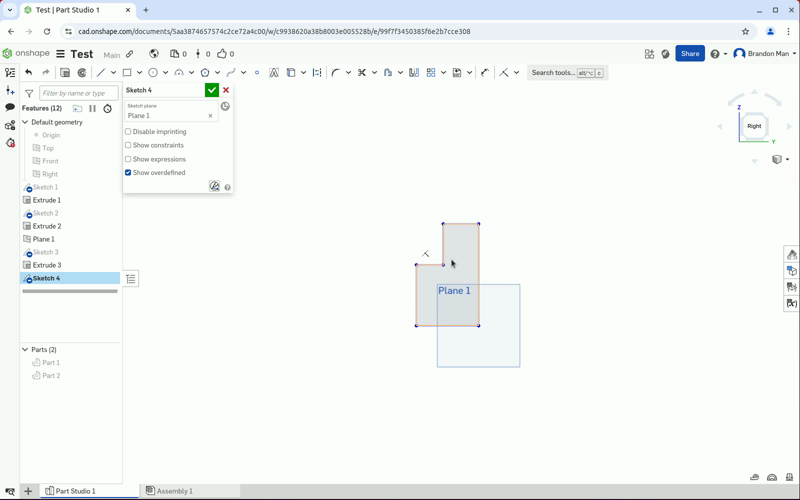
scroll(6)
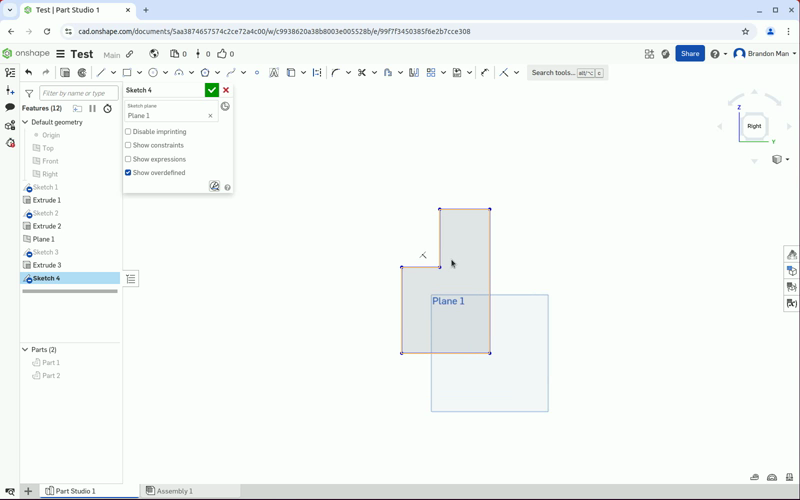
scroll(6)
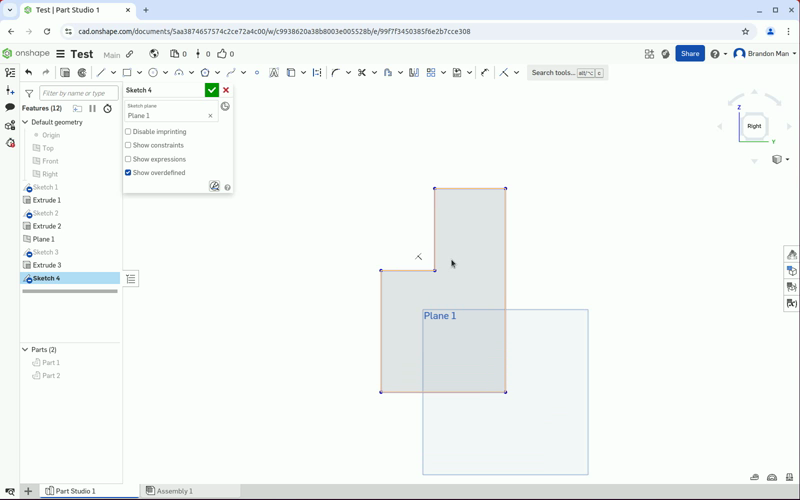
scroll(6)
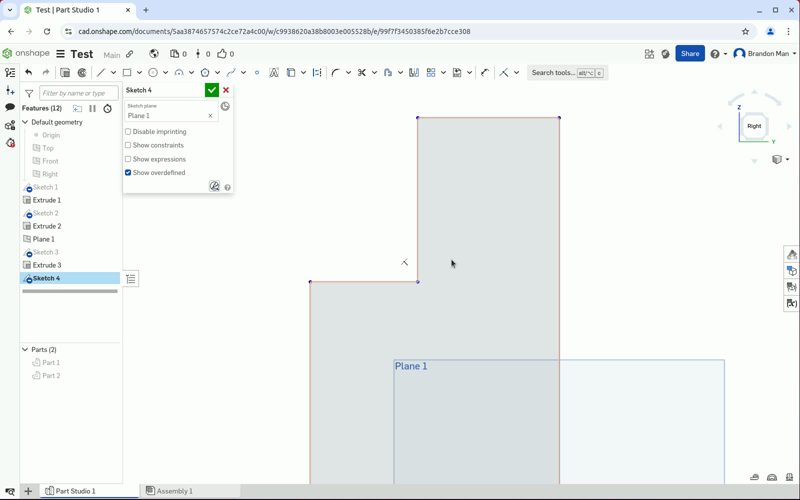
click(451, 259)
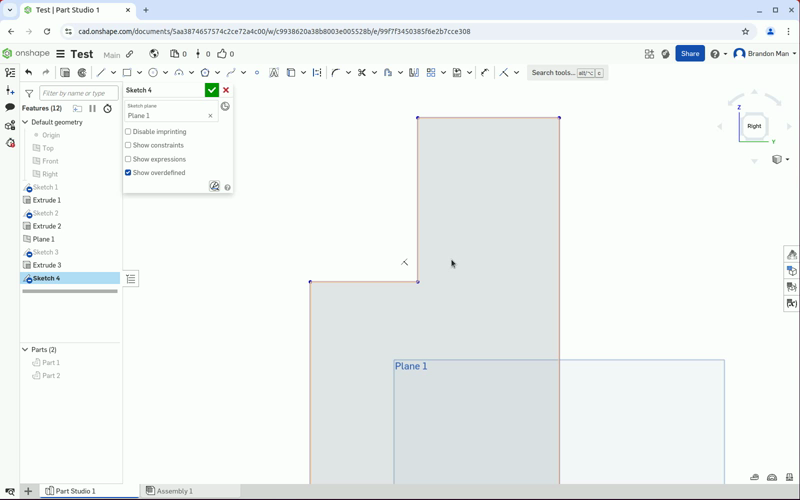
scroll(-6)
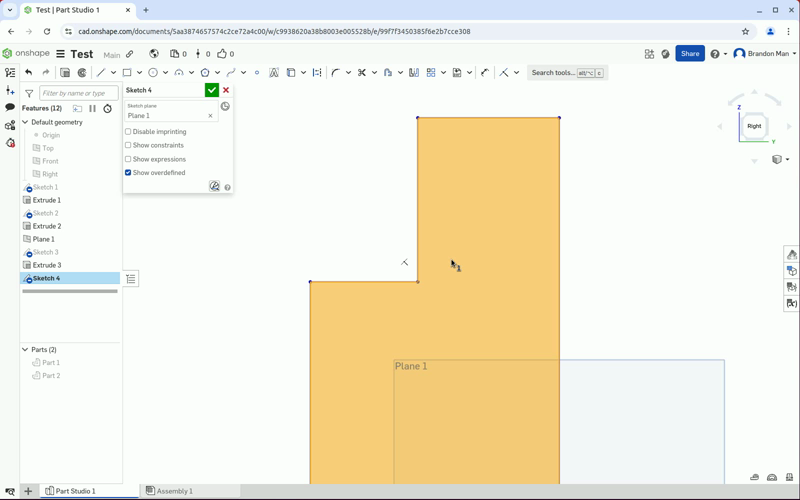
scroll(-6)
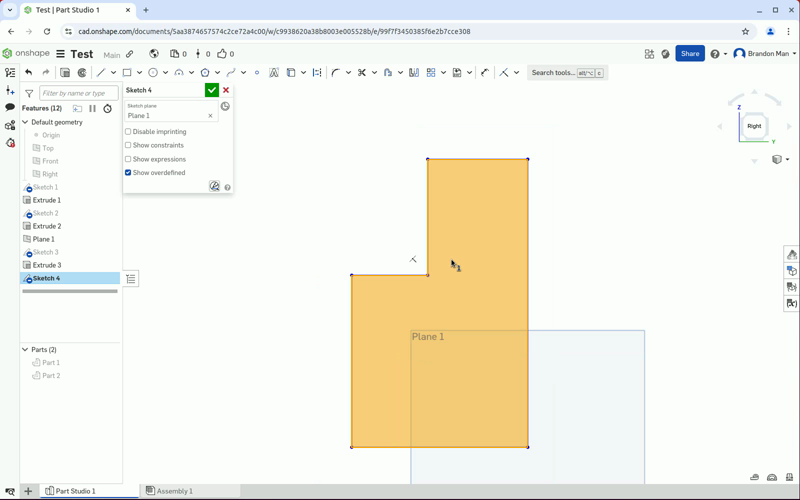
scroll(-6)
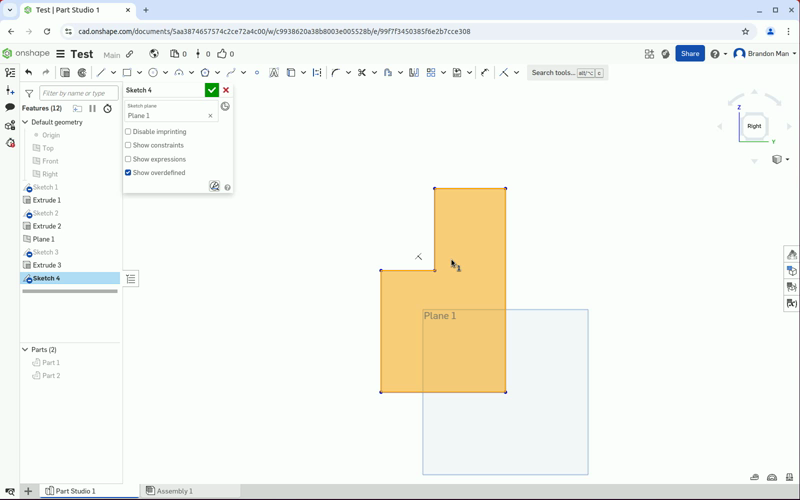
scroll(-6)
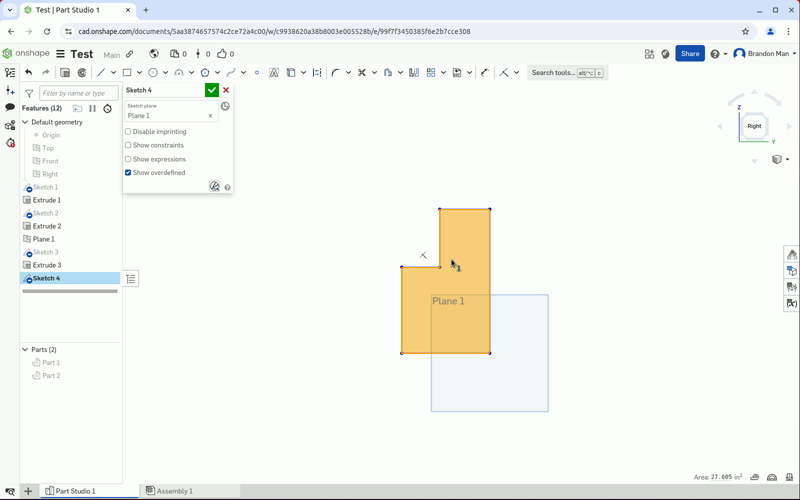
scroll(-6)
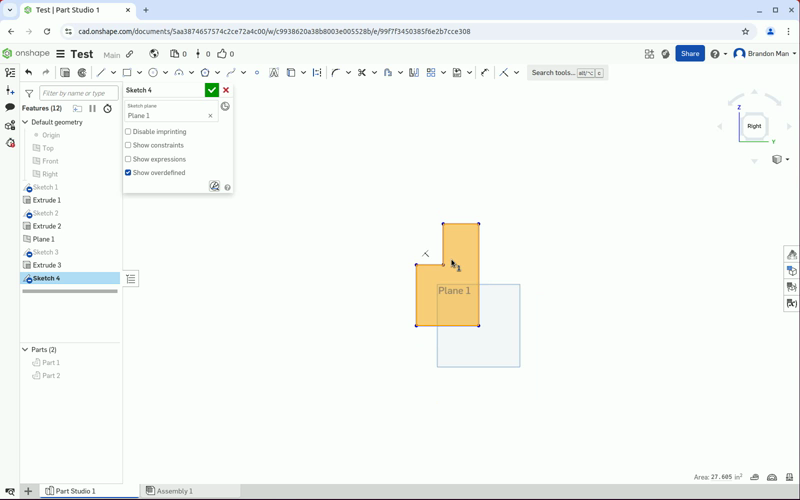
scroll(-6)
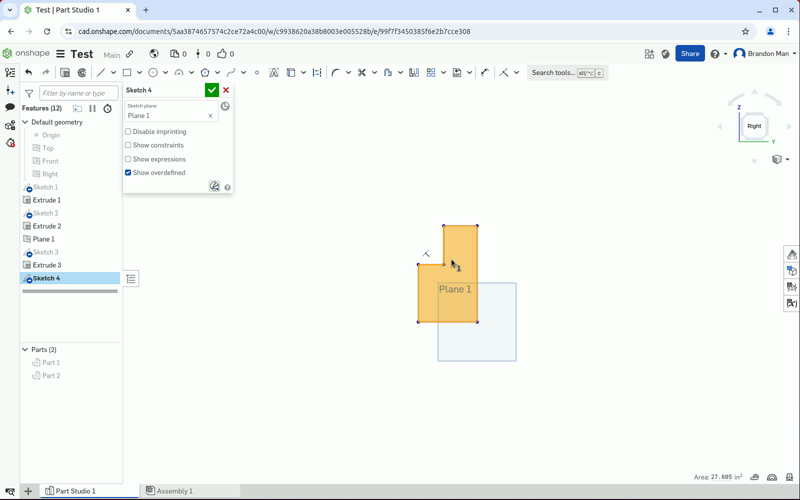
scroll(-6)
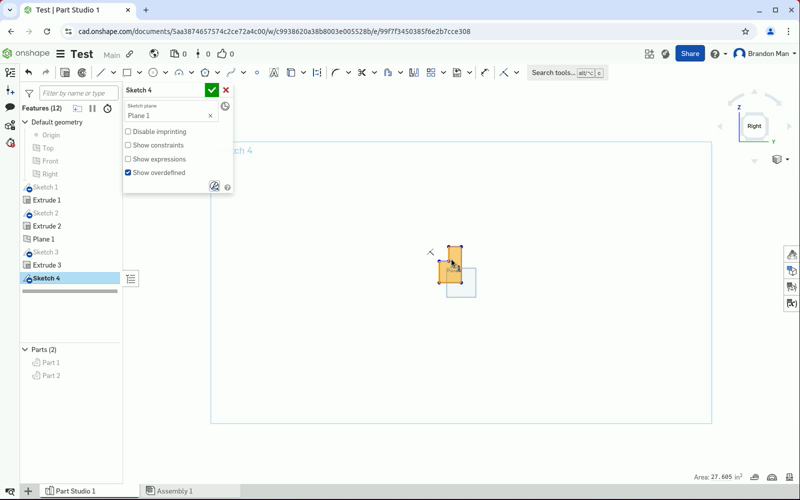
mouse_move(73, 352)
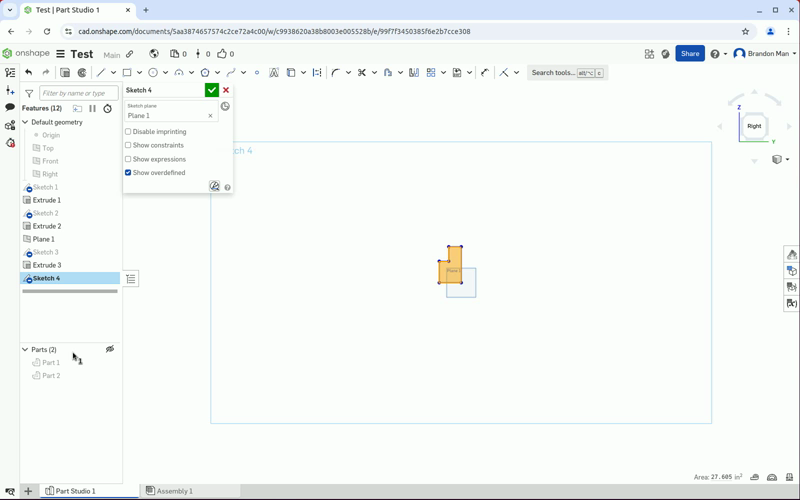
key(shift+y)
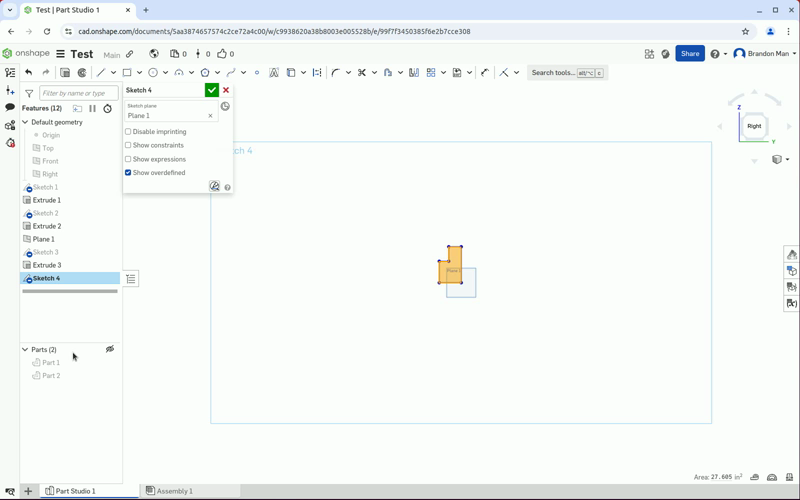
key(shift+e)
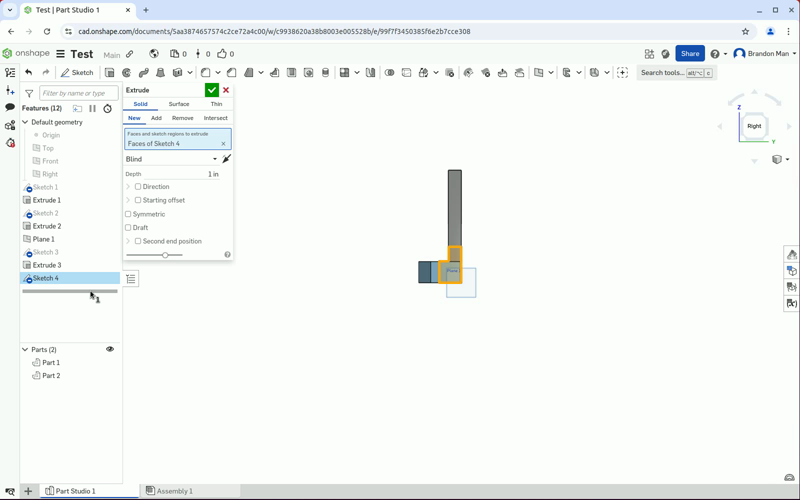
mouse_move(143, 106)
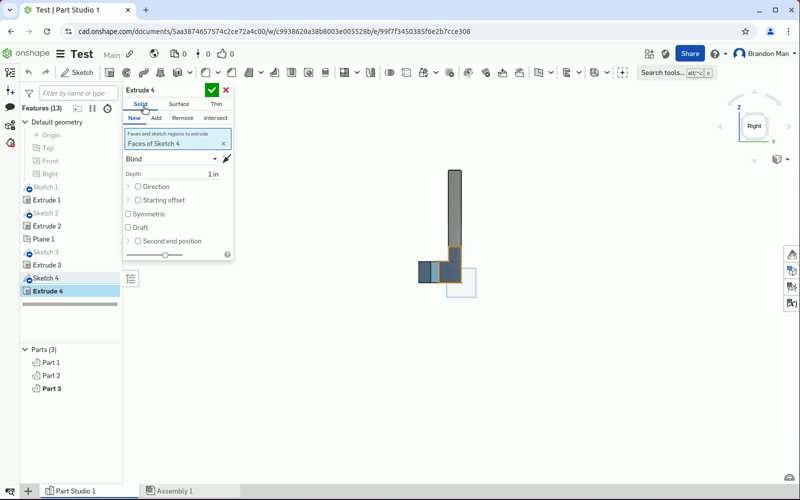
click(143, 106)
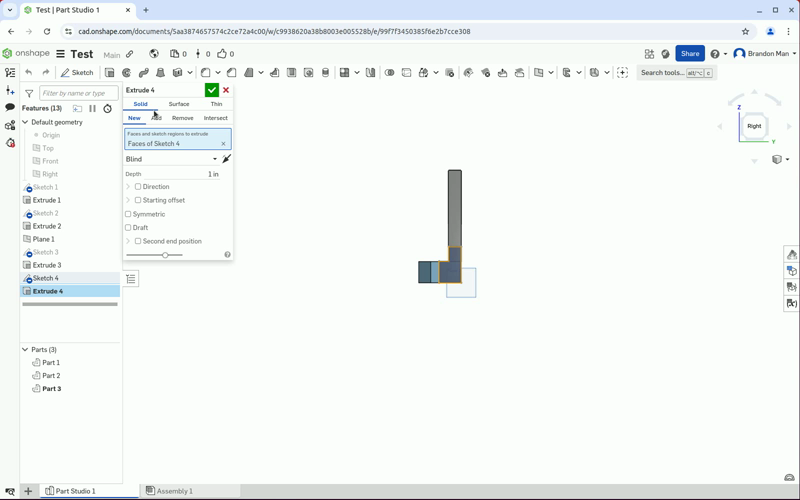
mouse_move(186, 120)
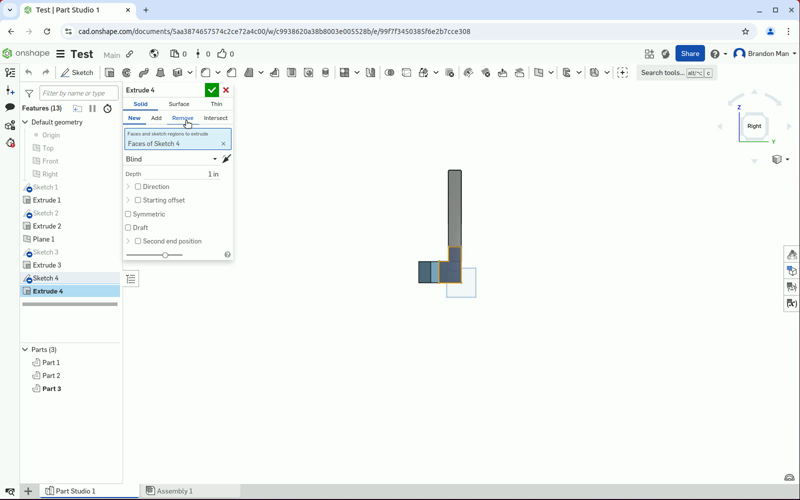
click(186, 120)
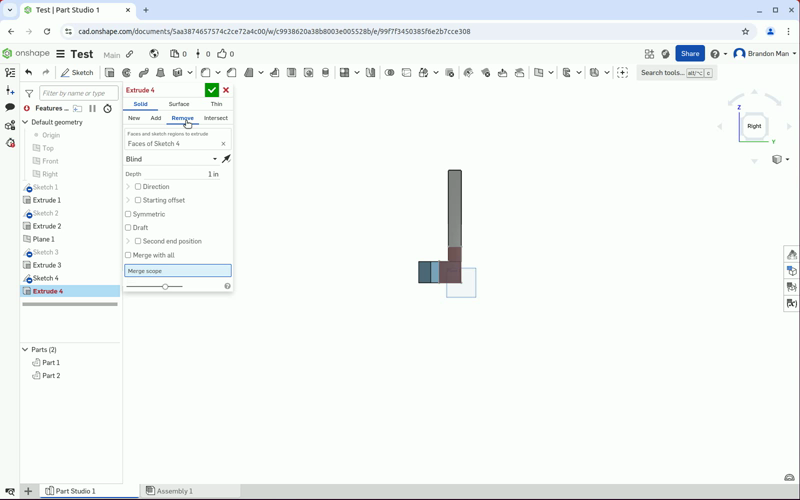
key(tab, 4)
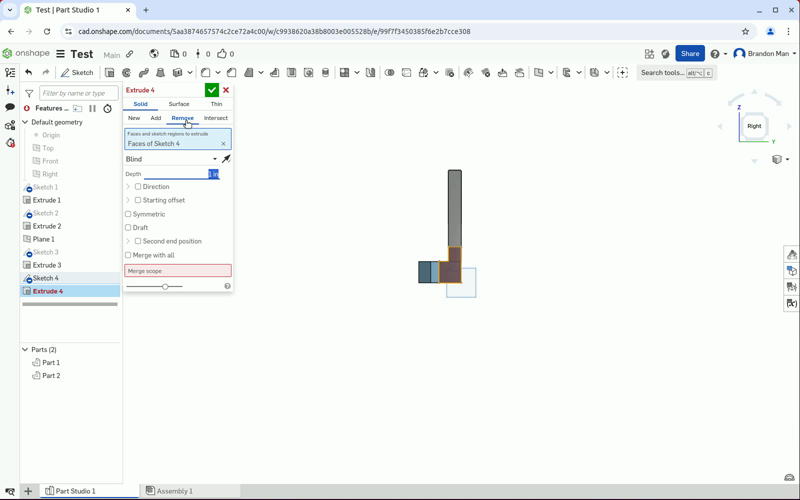
text(1.685)
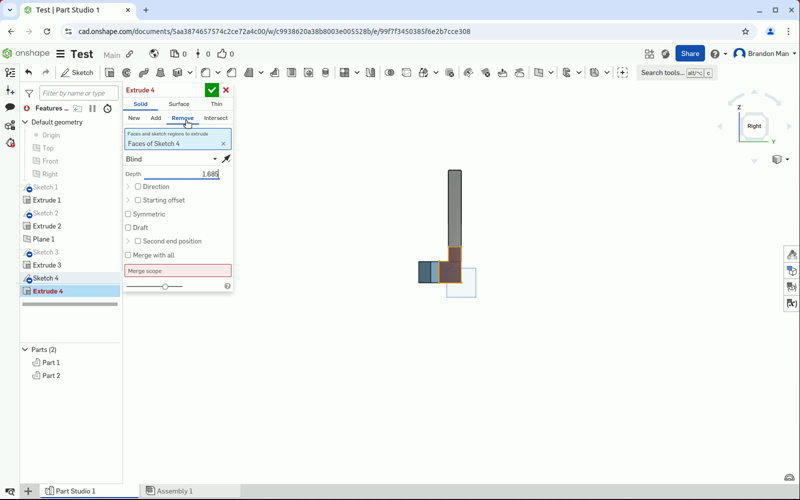
key(tab, 6)
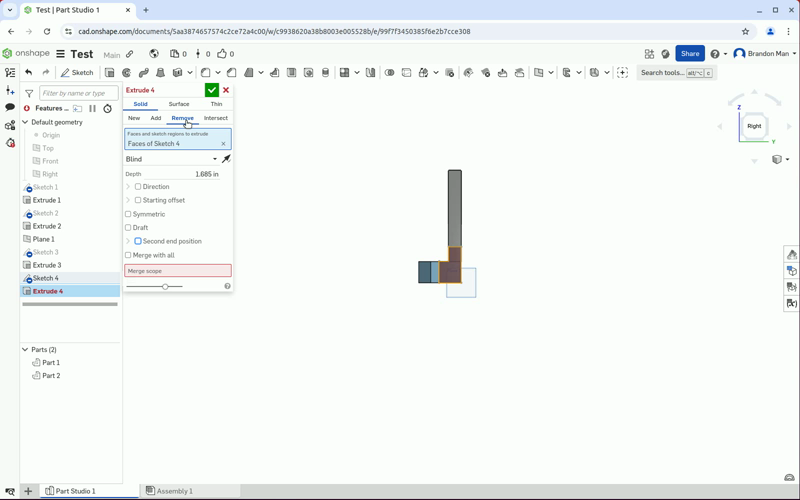
key(space)
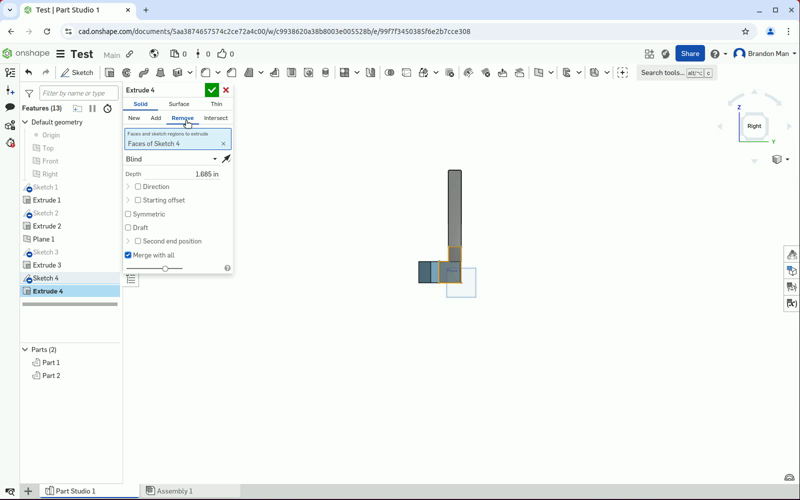
key(enter)
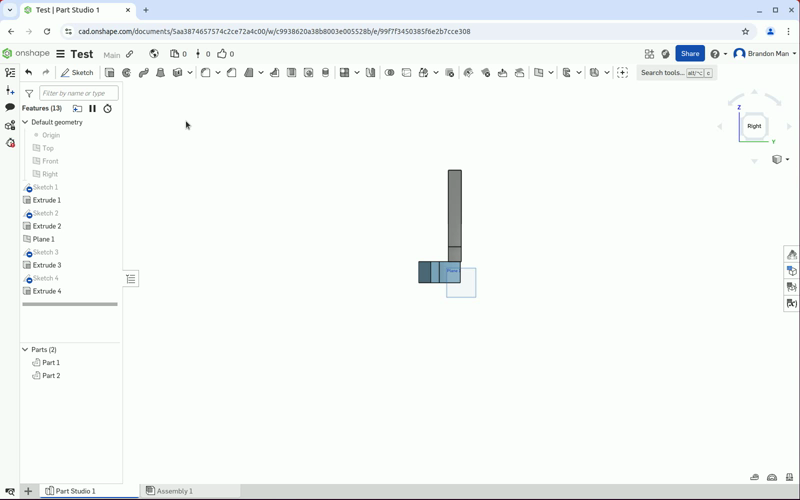
key(shift+h)
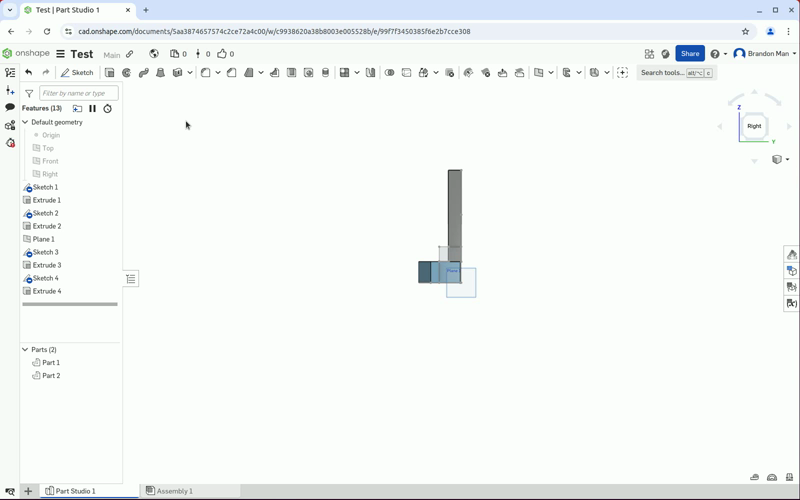
key(shift+h)
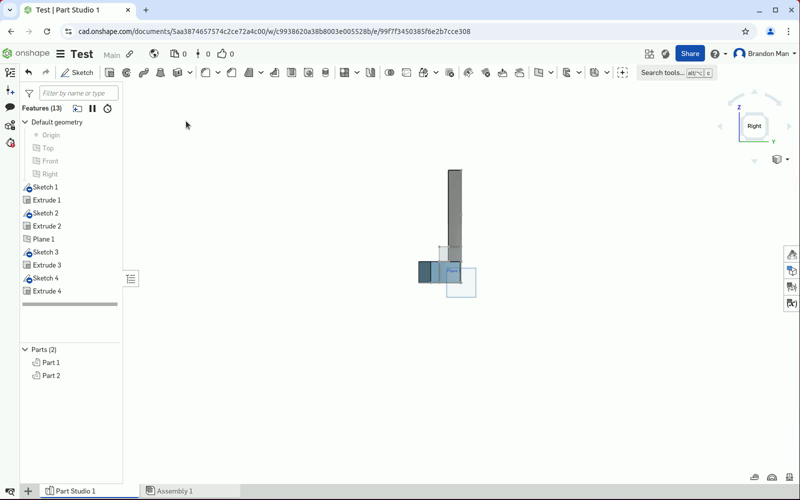
key(shift+7)
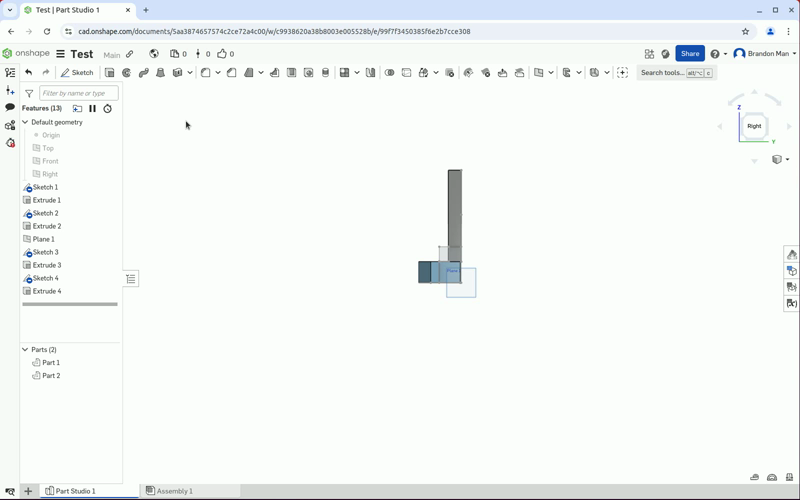
key(right, 2)
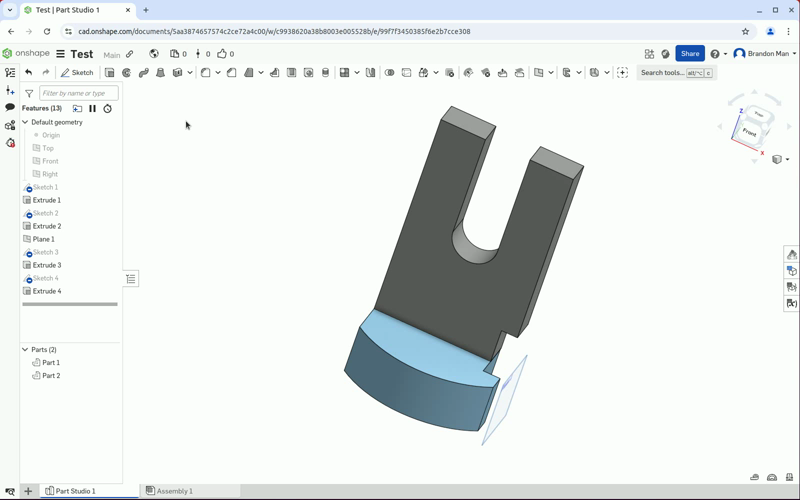
key(down, 2)
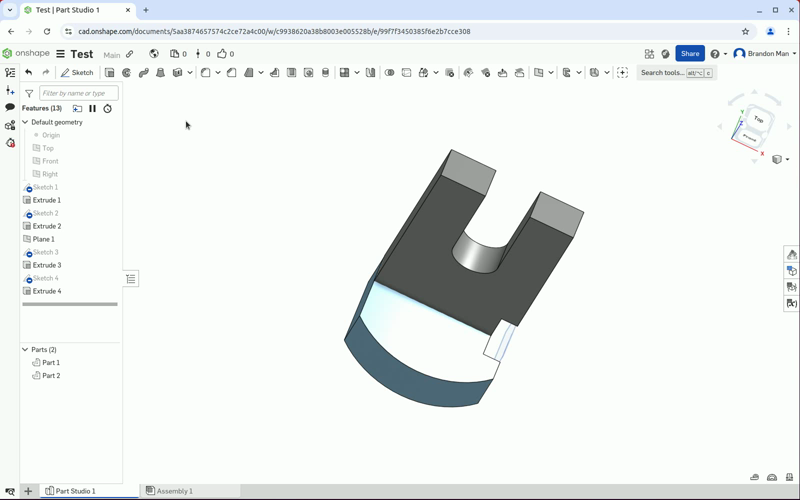
key(up, 2)
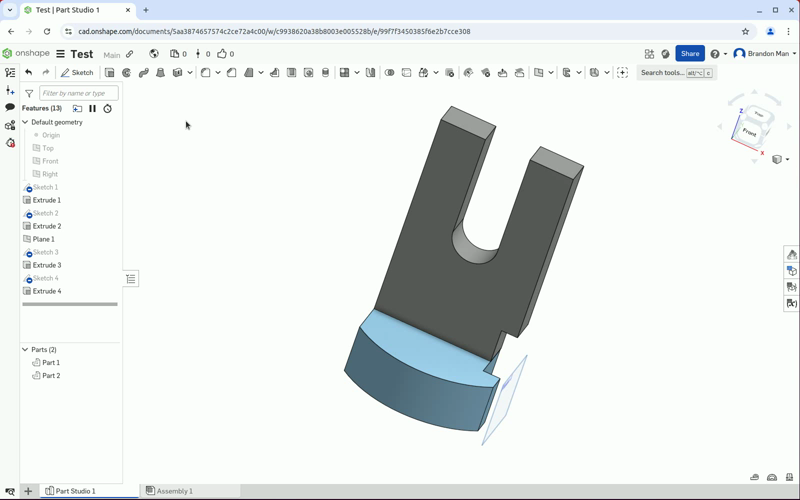
key(left, 2)
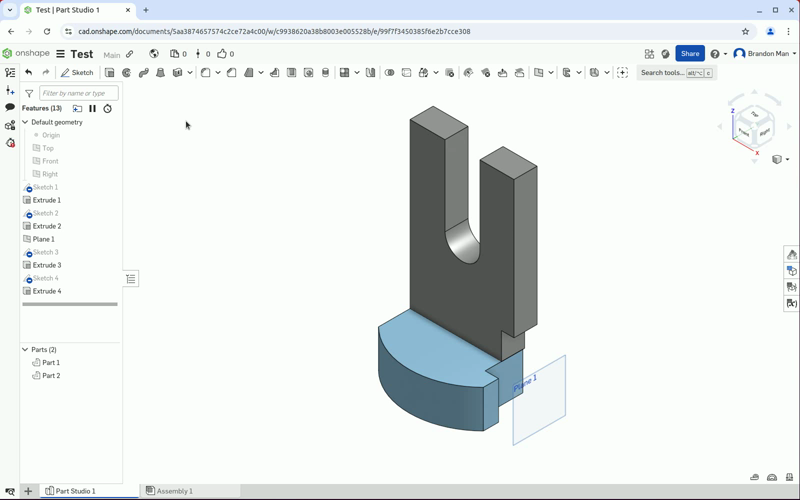
mouse_move(73, 189)
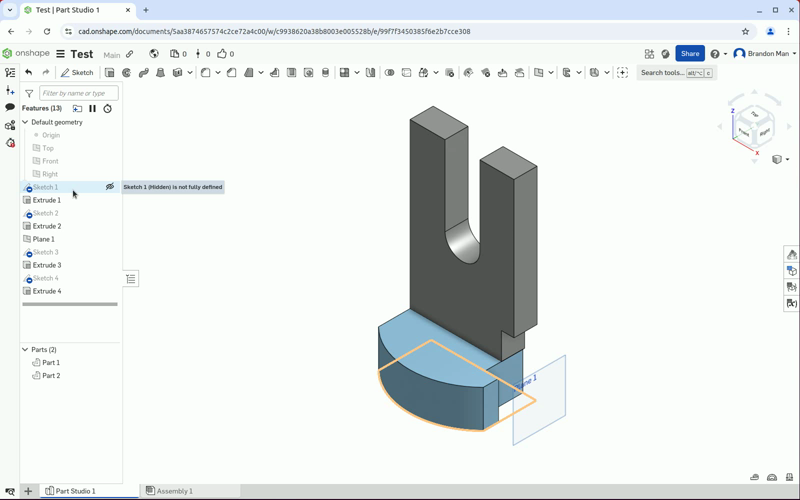
click(73, 189)